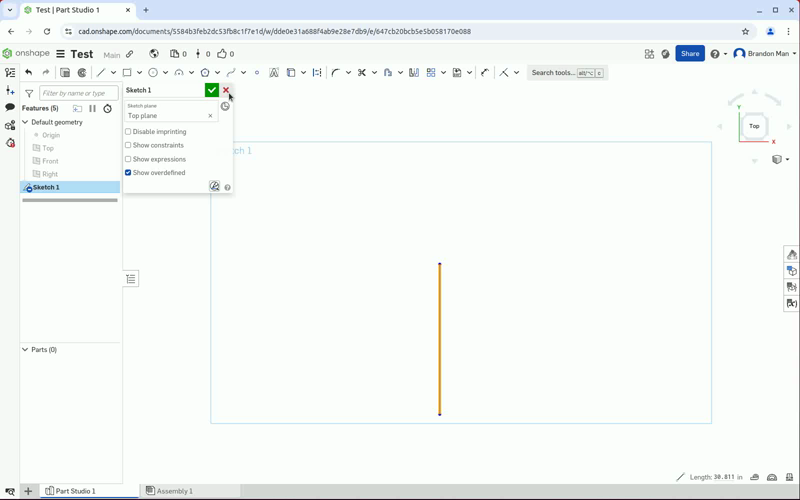
key(shift+h)
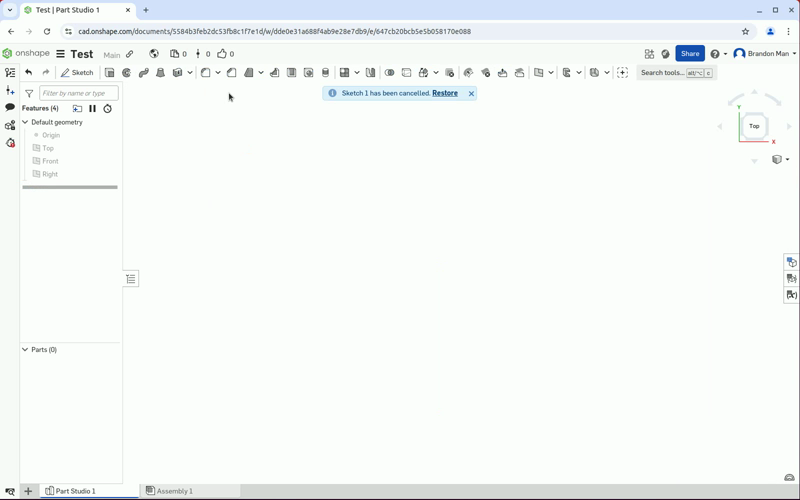
mouse_move(73, 352)
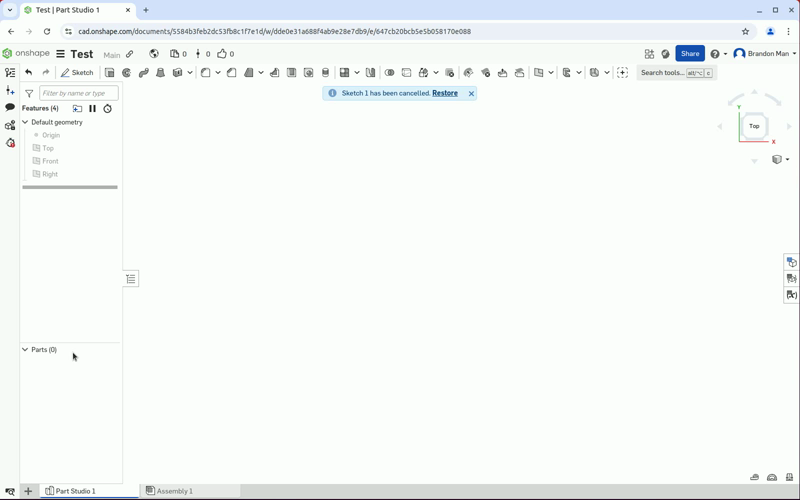
key(y)
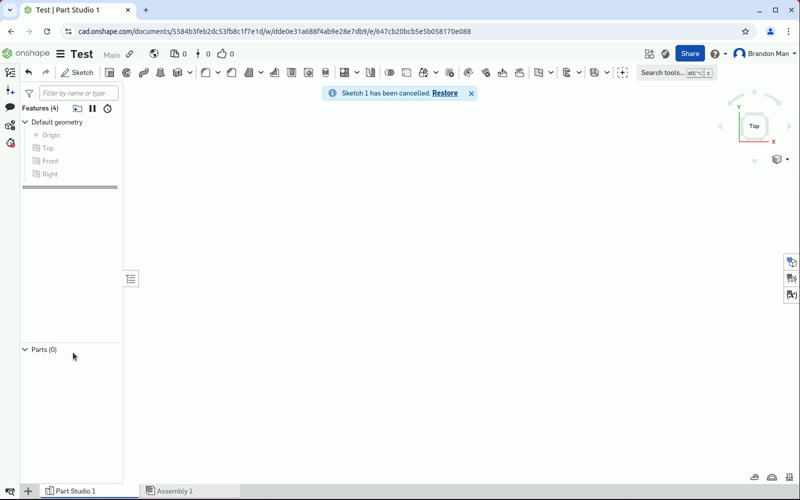
key(shift+p)
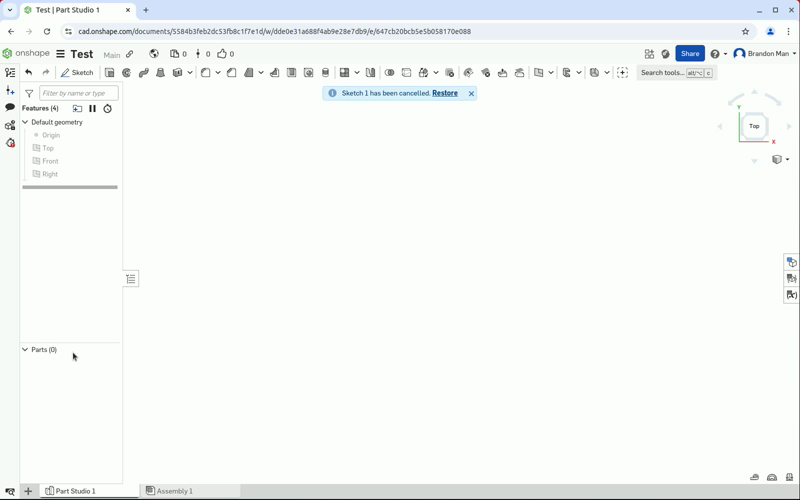
key(space)
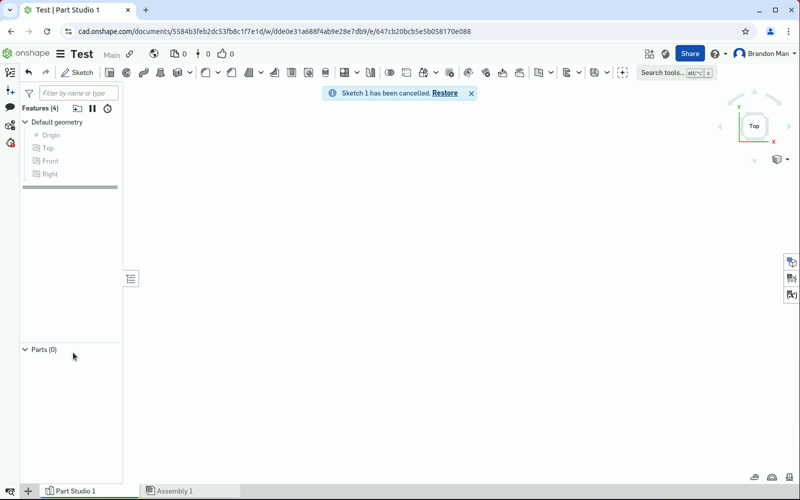
key_down(shift)
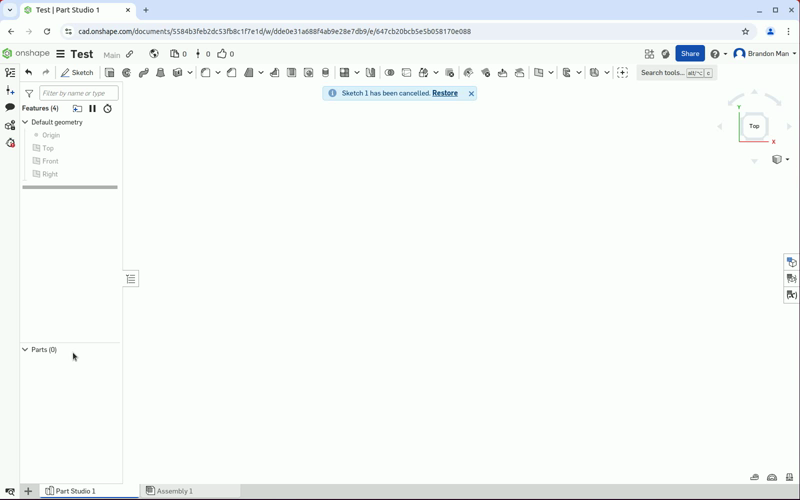
key(up)
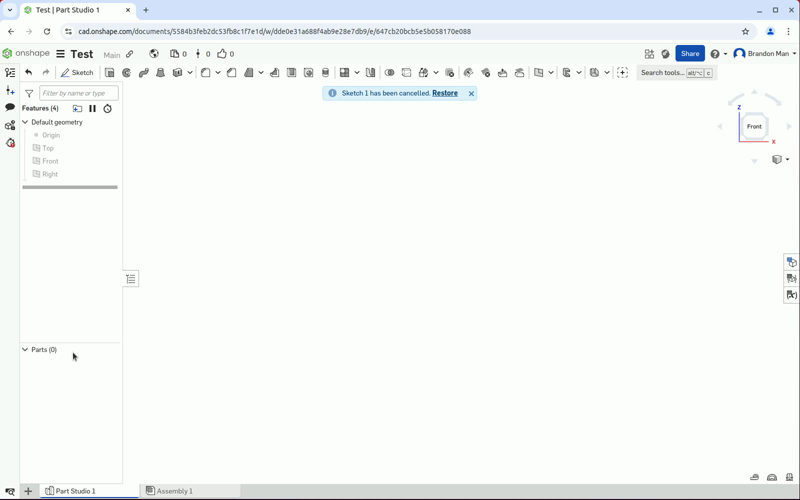
key_up(shift)
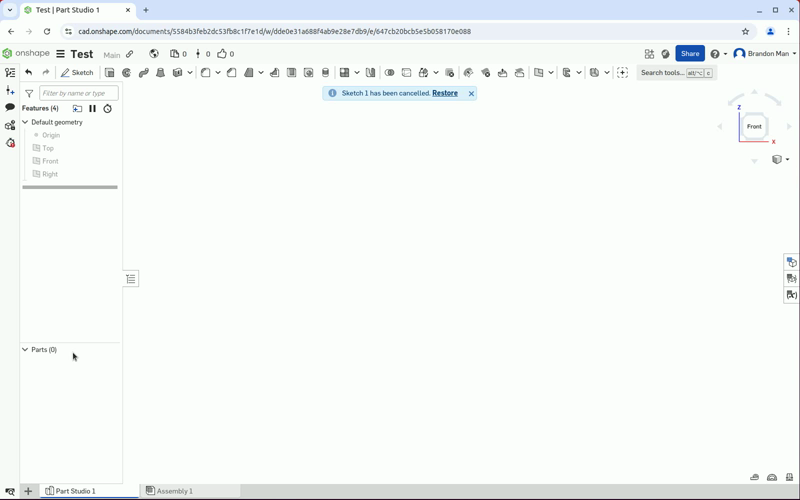
mouse_move(73, 352)
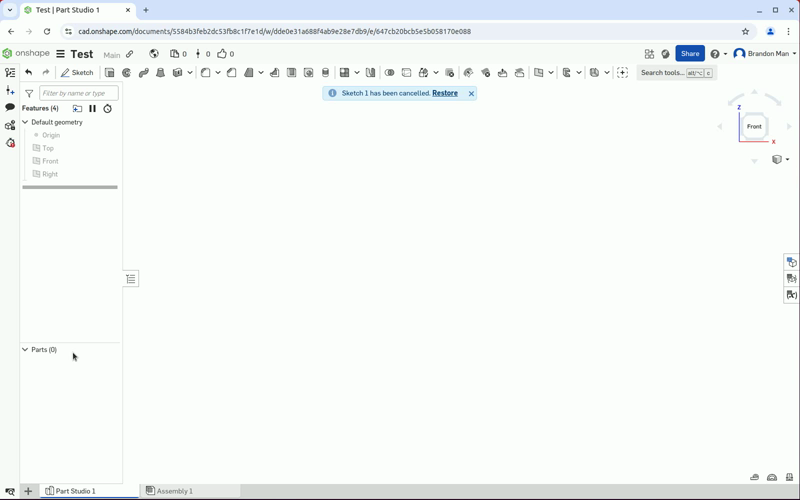
key(shift+y)
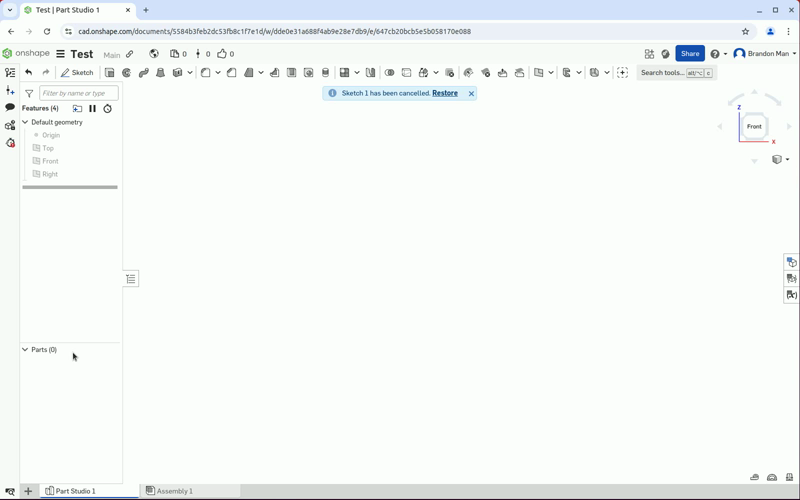
key(shift+s)
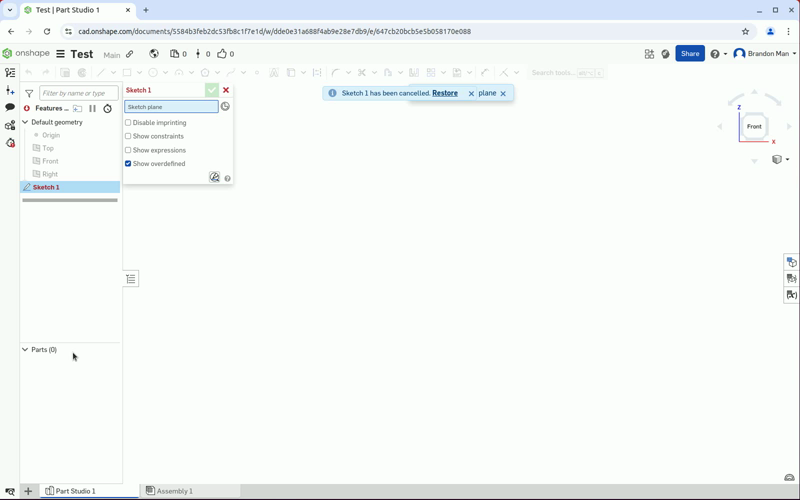
mouse_move(73, 163)
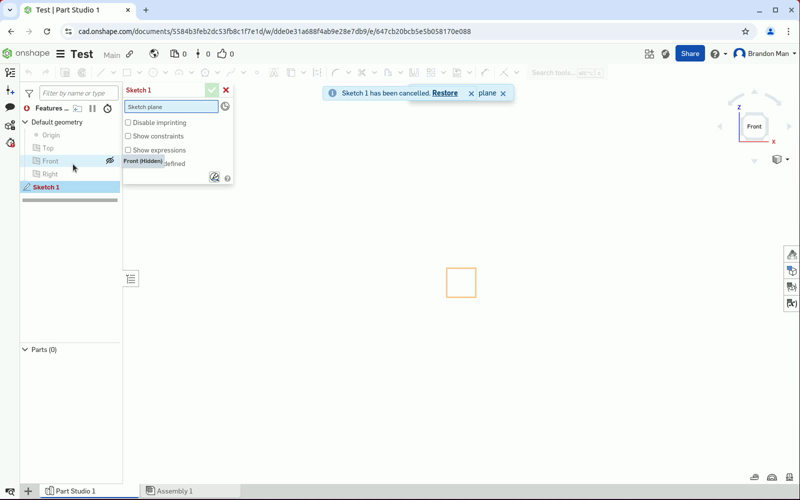
click(73, 163)
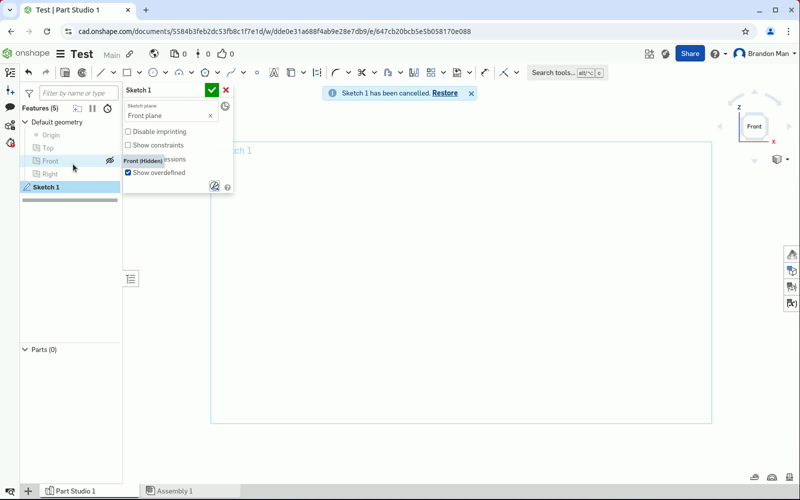
mouse_move(73, 352)
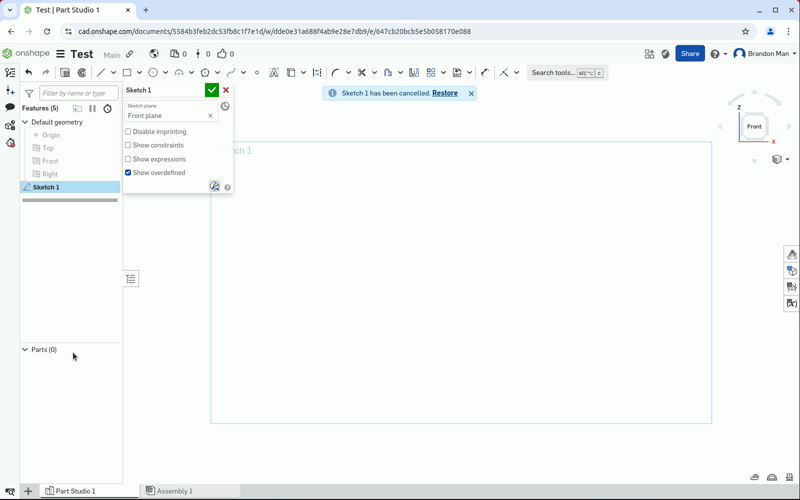
key(y)
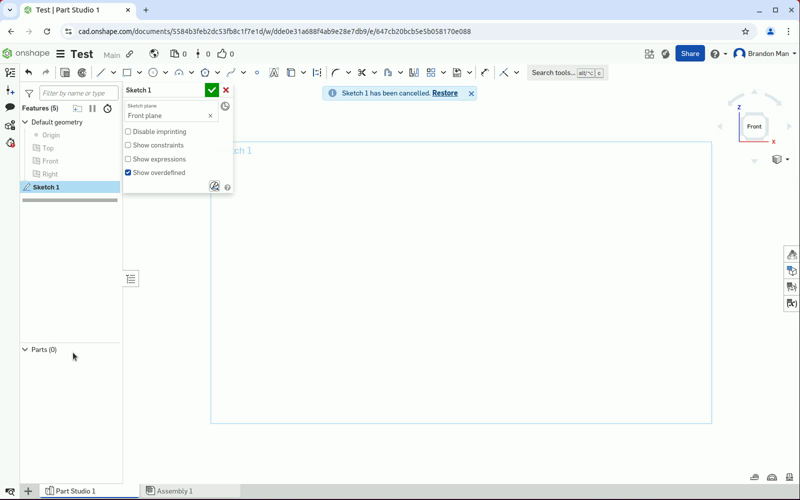
key(l)
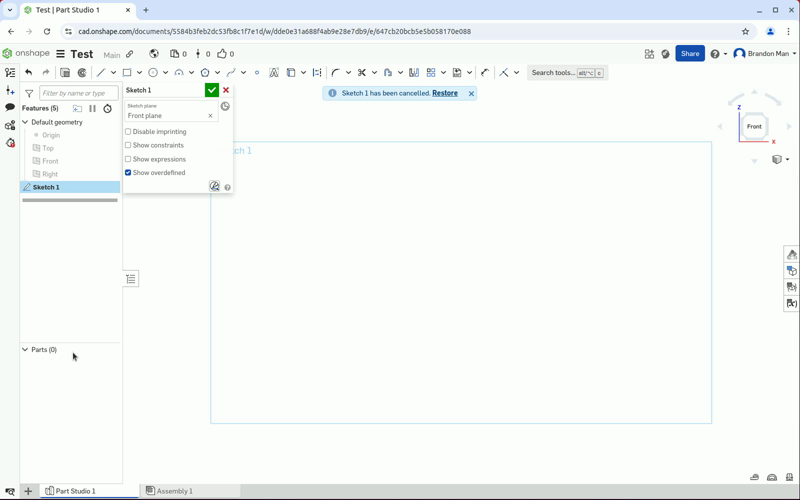
key_down(shift)
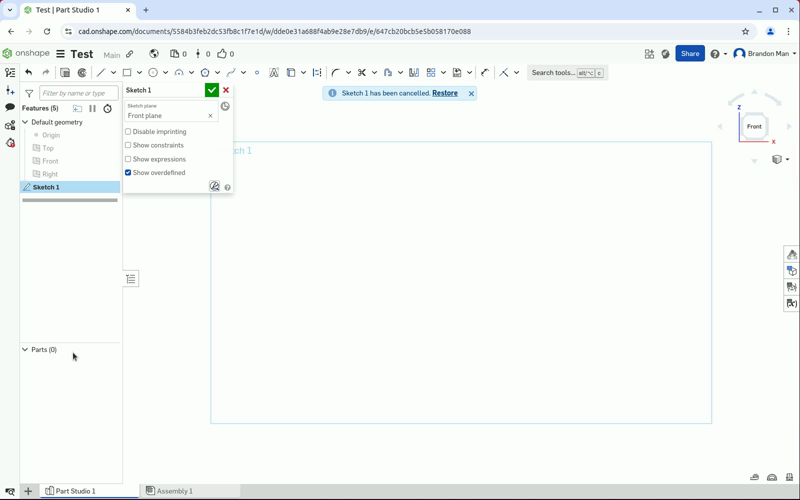
mouse_move(460, 282)
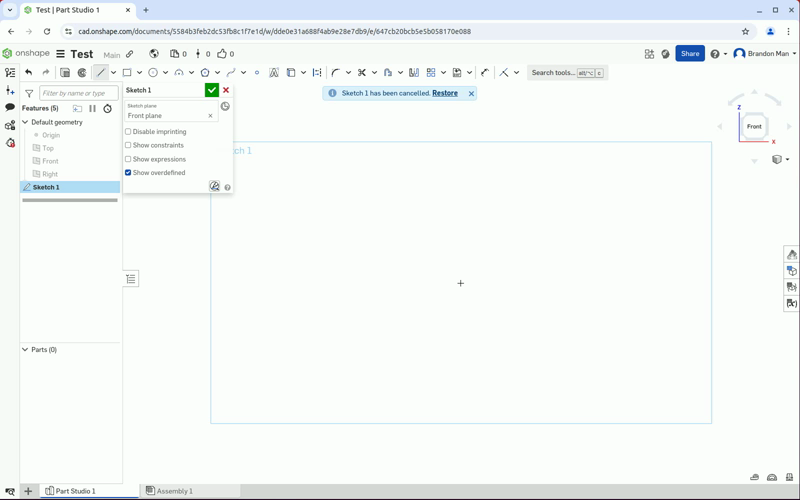
click(460, 282)
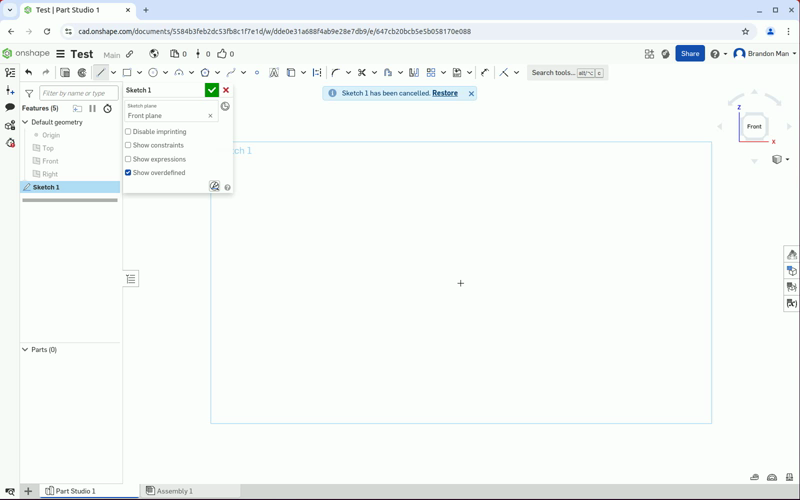
key_up(shift)
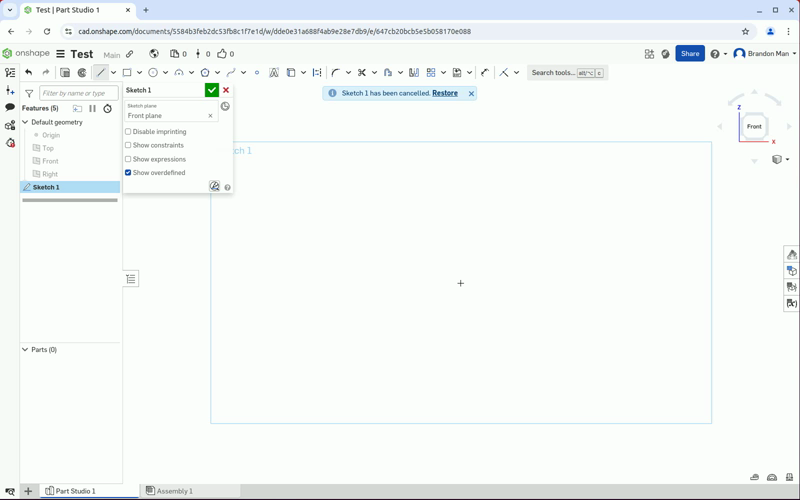
key_down(shift)
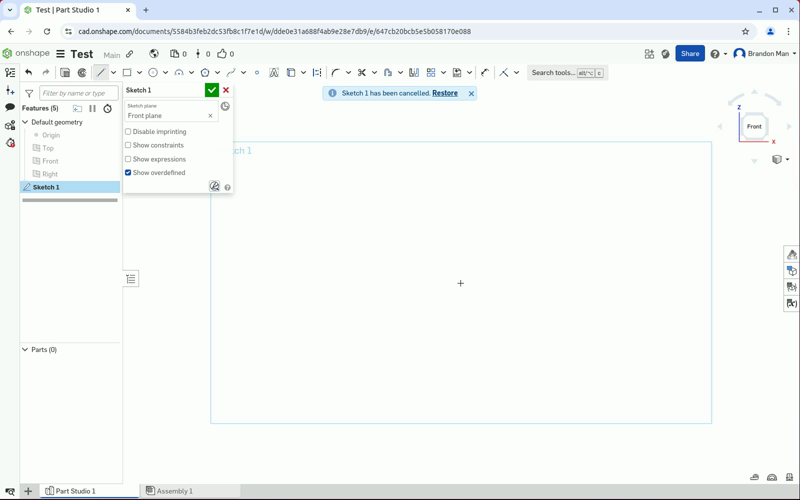
mouse_move(490, 282)
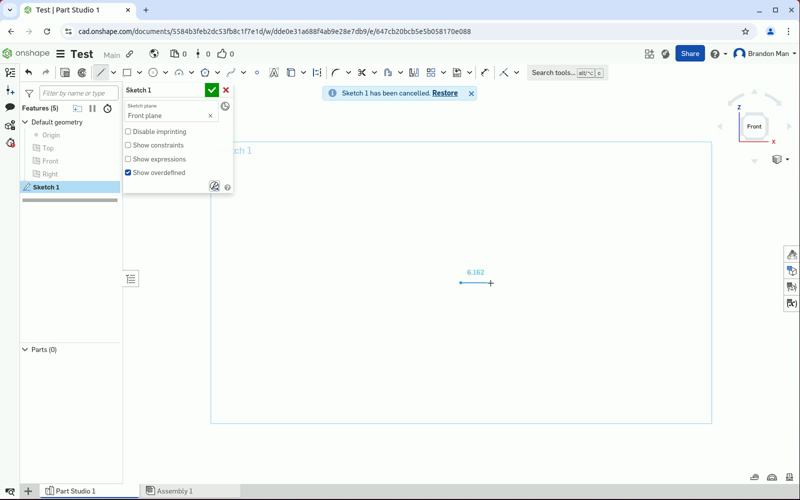
mouse_move(515, 282)
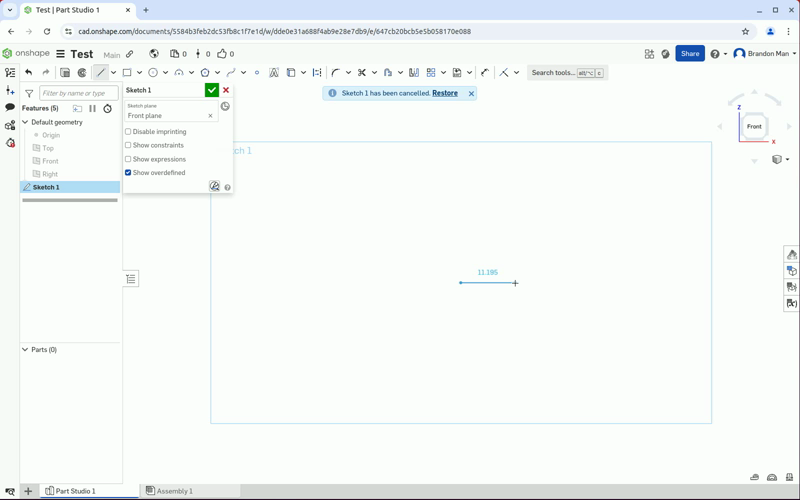
click(515, 282)
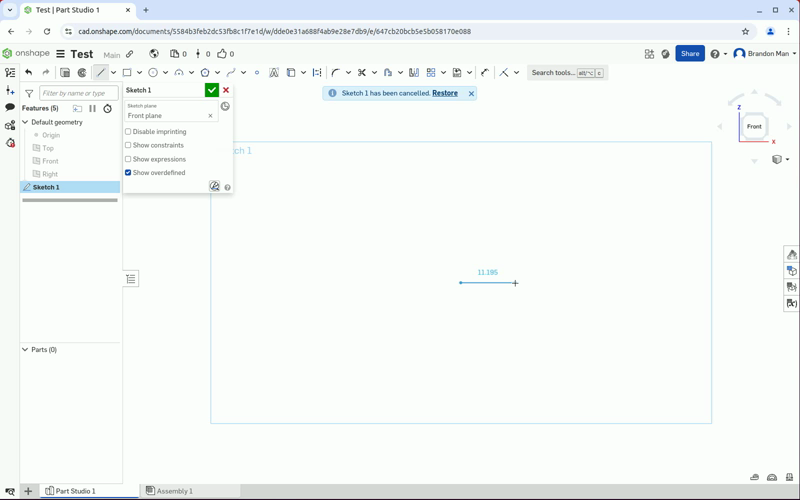
key_up(shift)
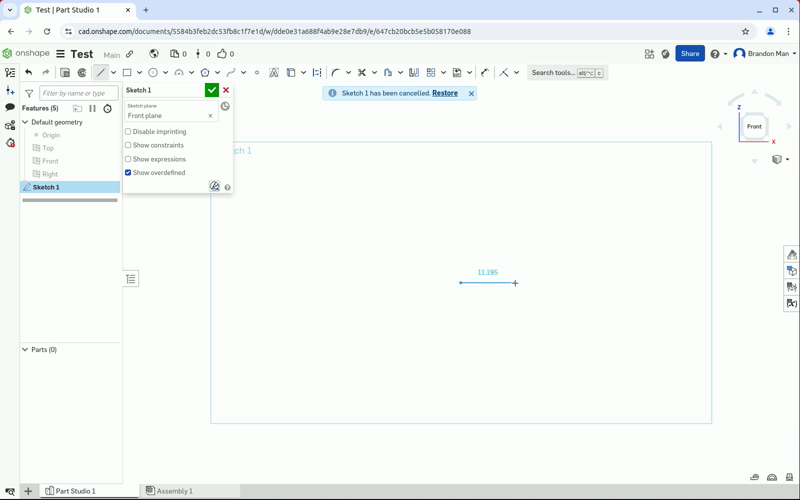
key_down(shift)
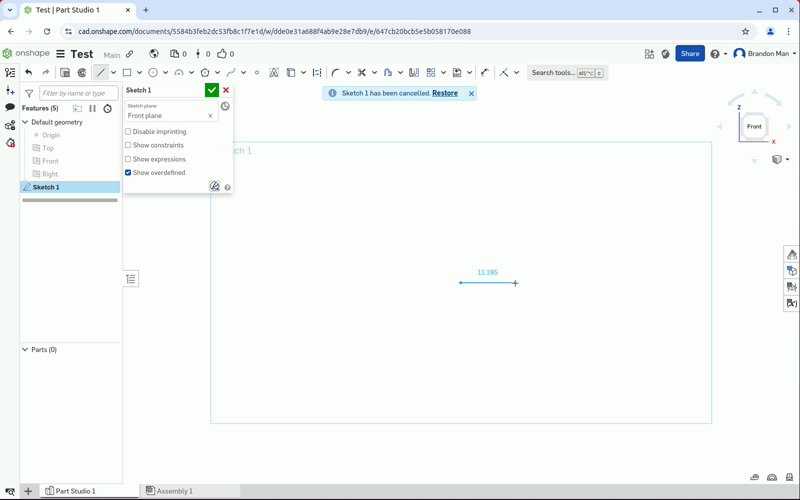
mouse_move(515, 170)
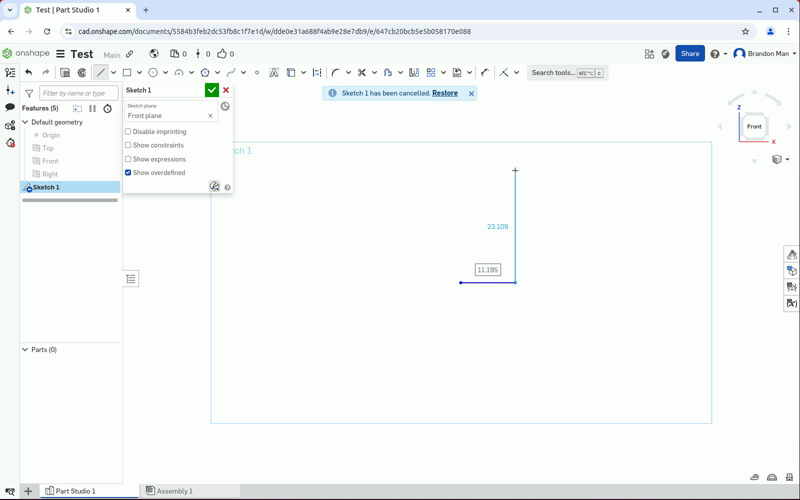
click(515, 170)
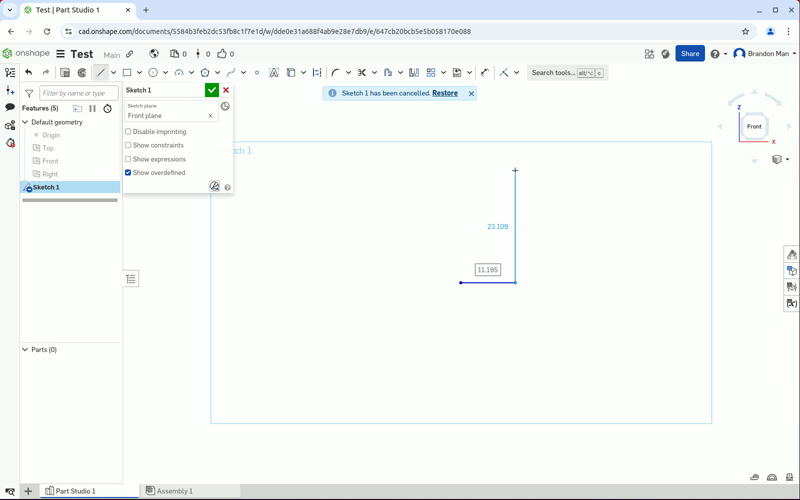
key_up(shift)
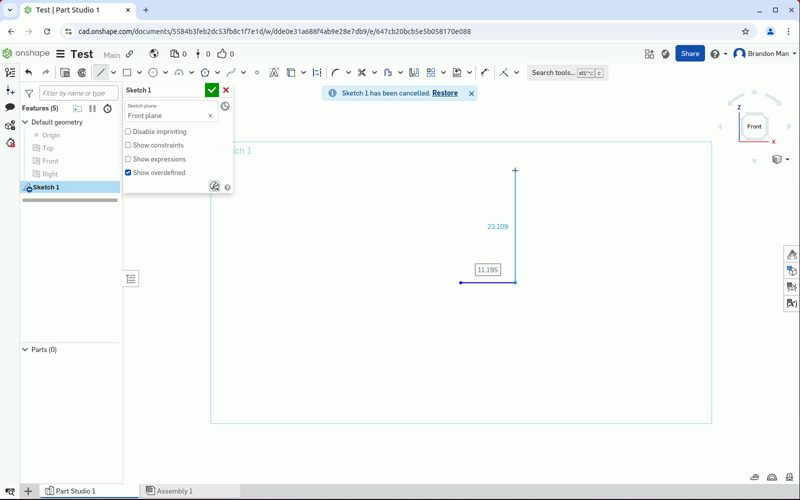
key_down(shift)
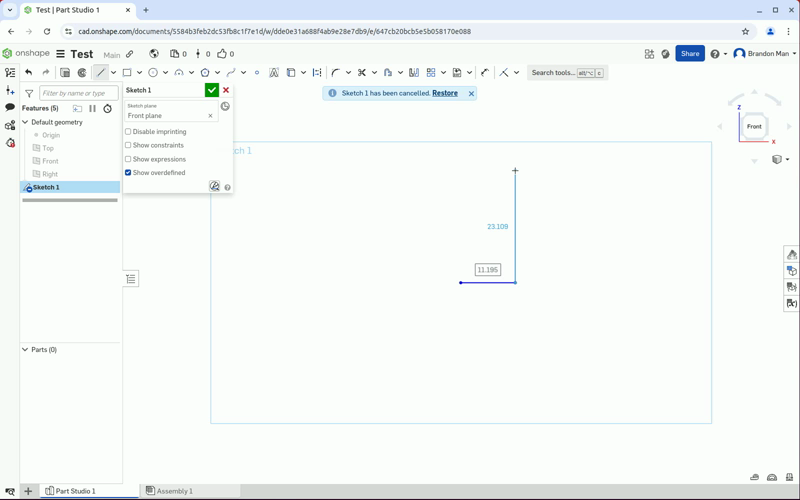
mouse_move(545, 170)
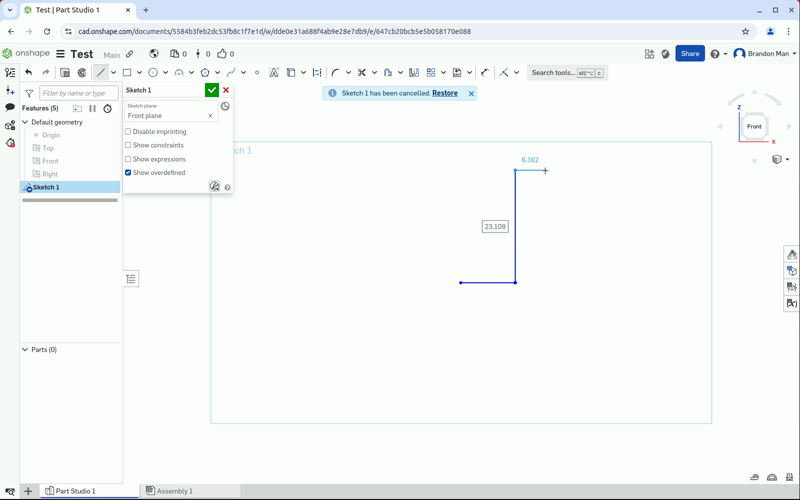
mouse_move(460, 170)
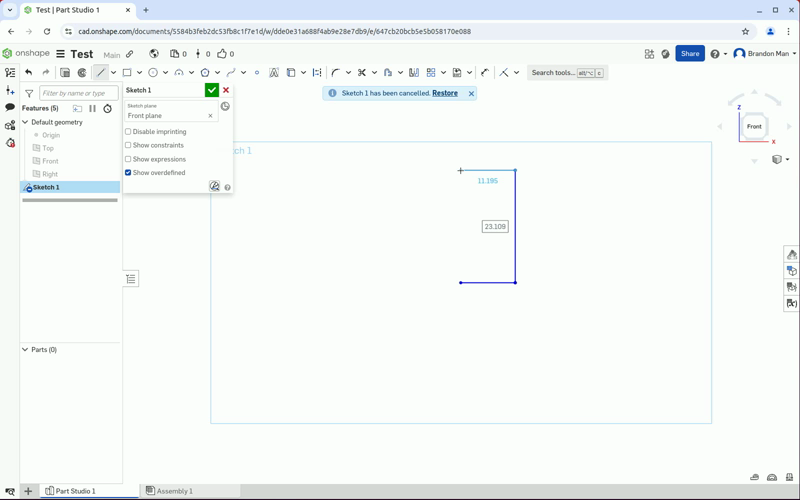
click(460, 170)
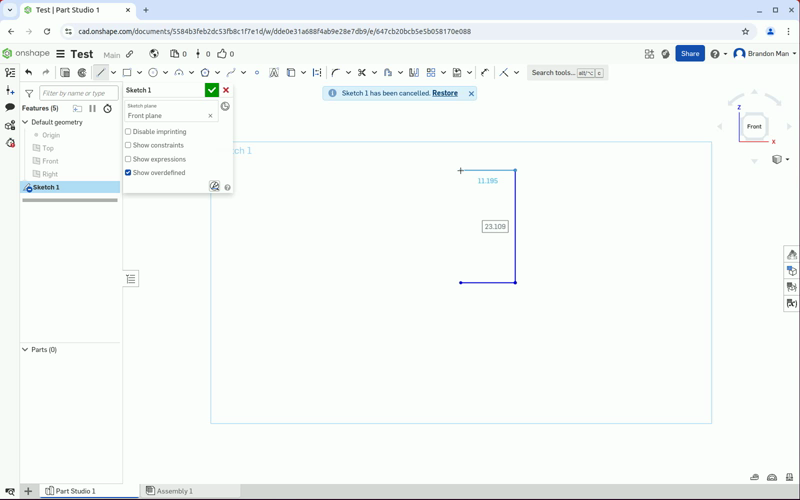
key_up(shift)
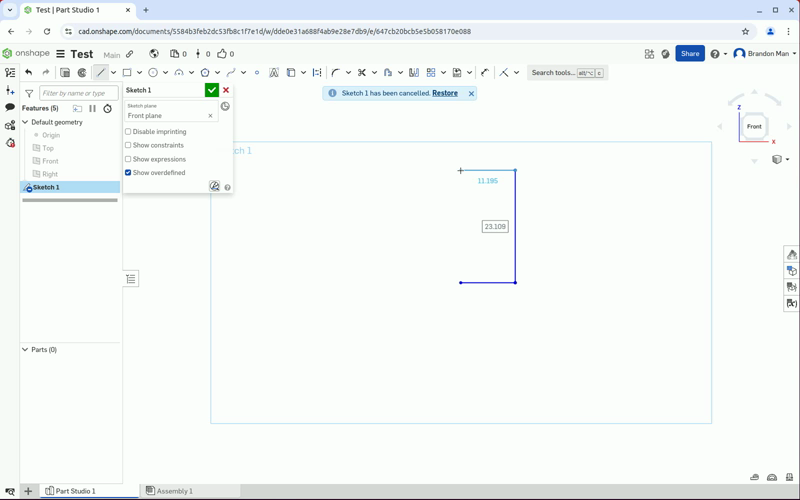
key_down(shift)
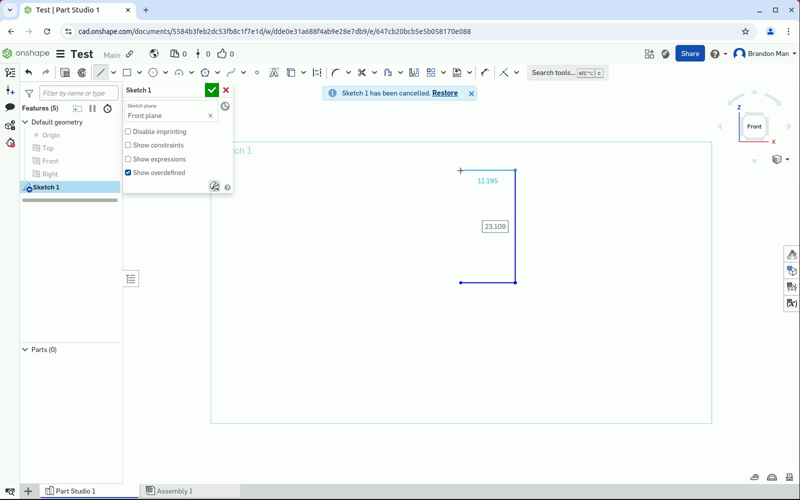
mouse_move(460, 282)
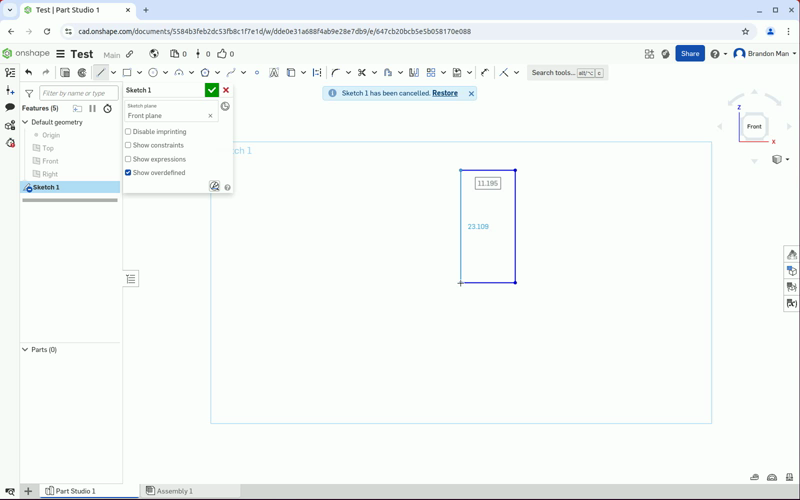
key_up(shift)
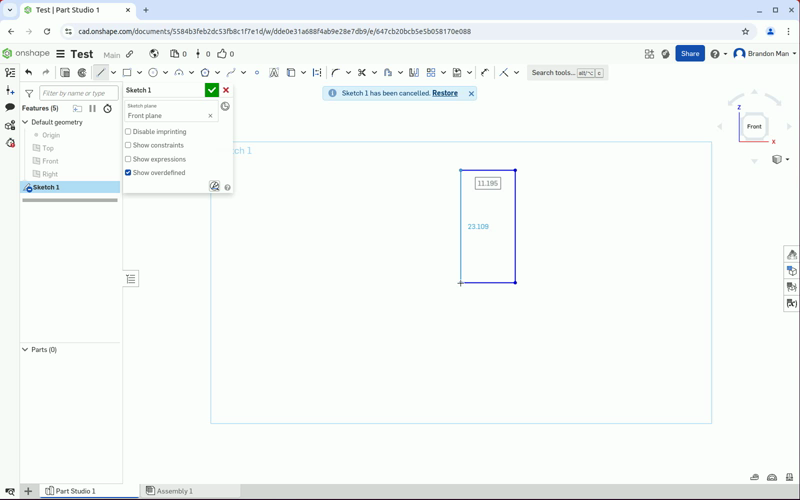
click(460, 282)
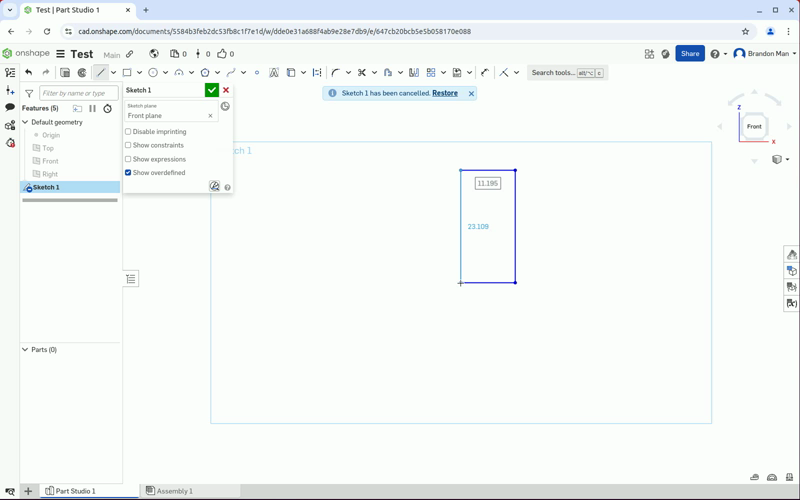
key(esc)
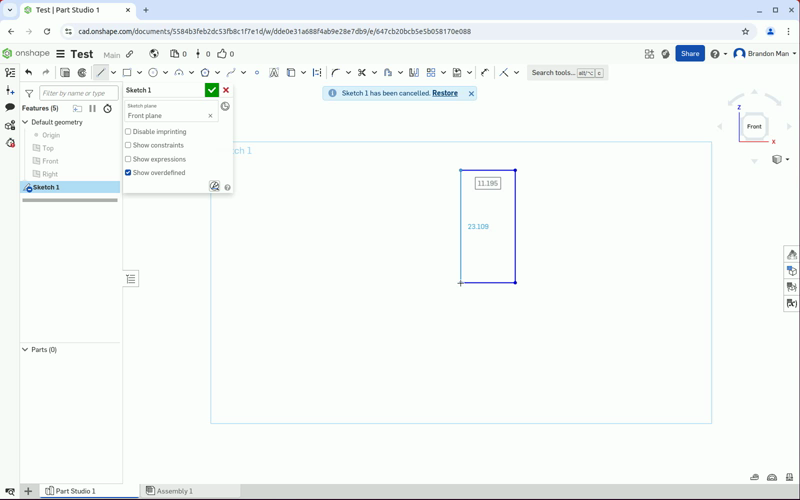
mouse_move(466, 206)
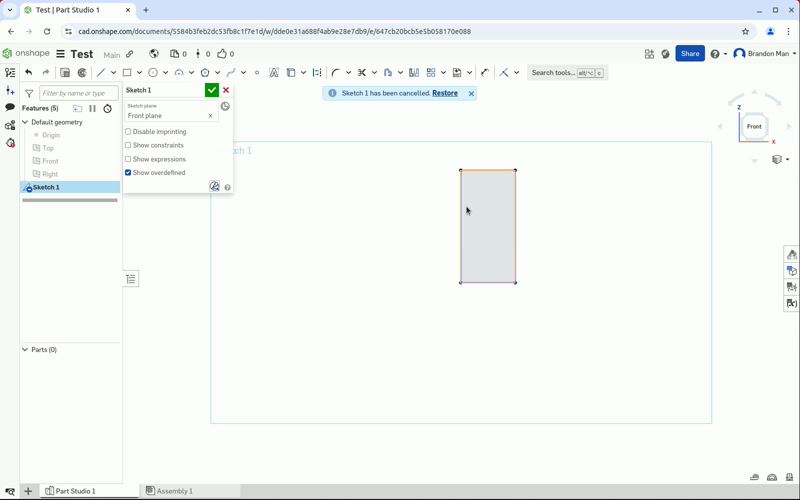
click(466, 206)
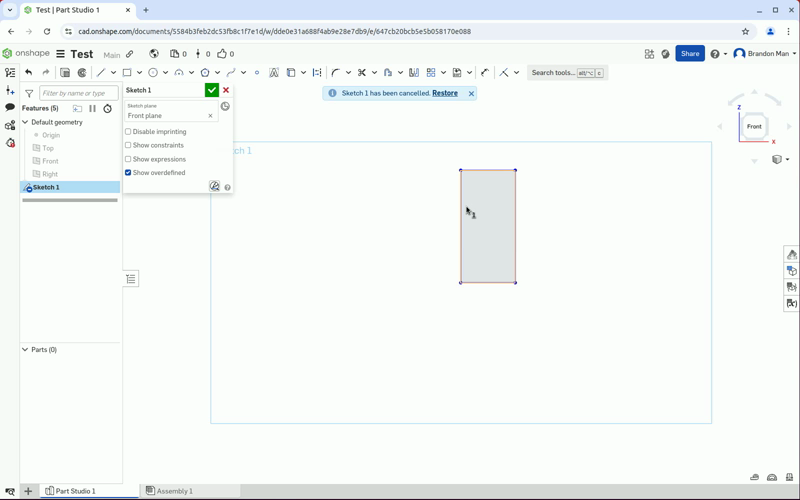
mouse_move(73, 352)
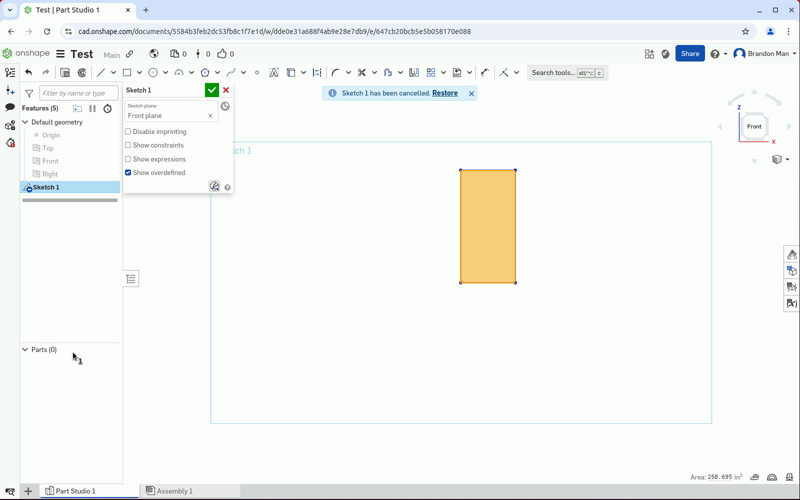
key(shift+y)
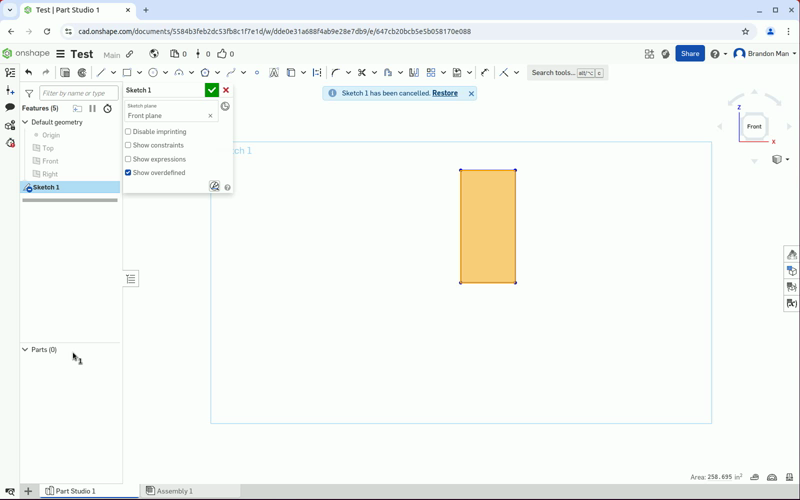
key(shift+e)
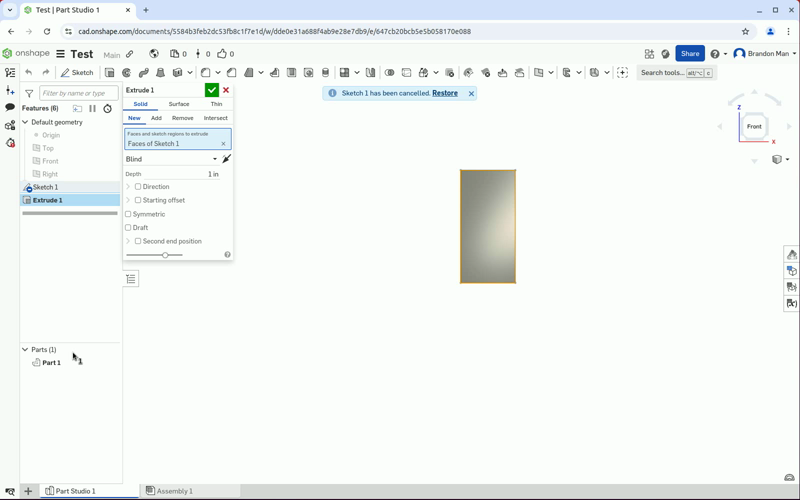
mouse_move(143, 106)
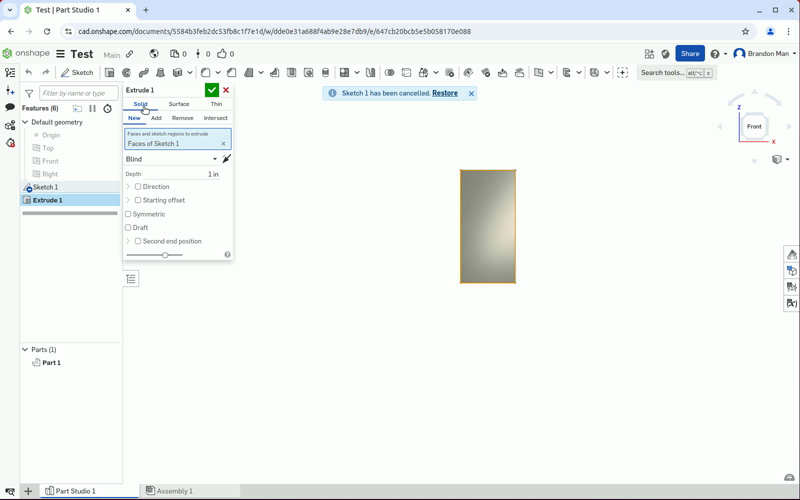
click(143, 106)
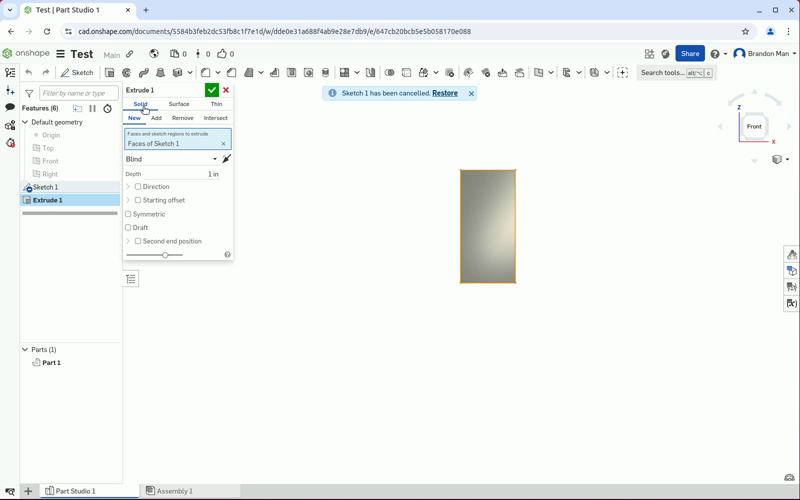
mouse_move(137, 120)
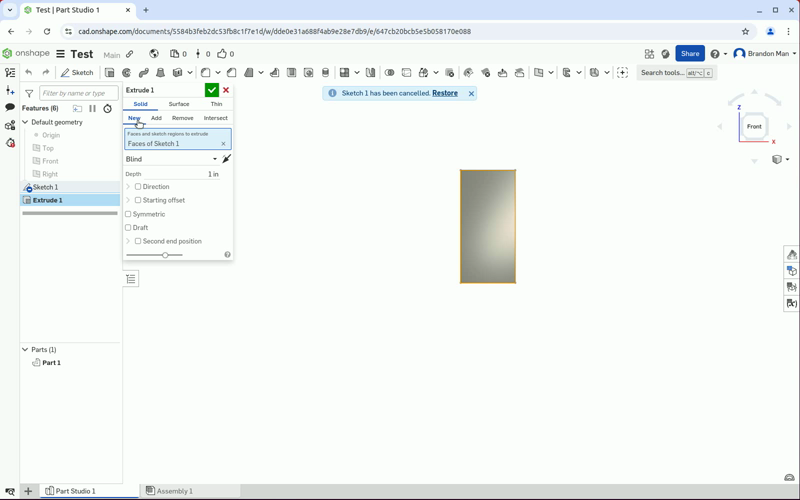
click(137, 120)
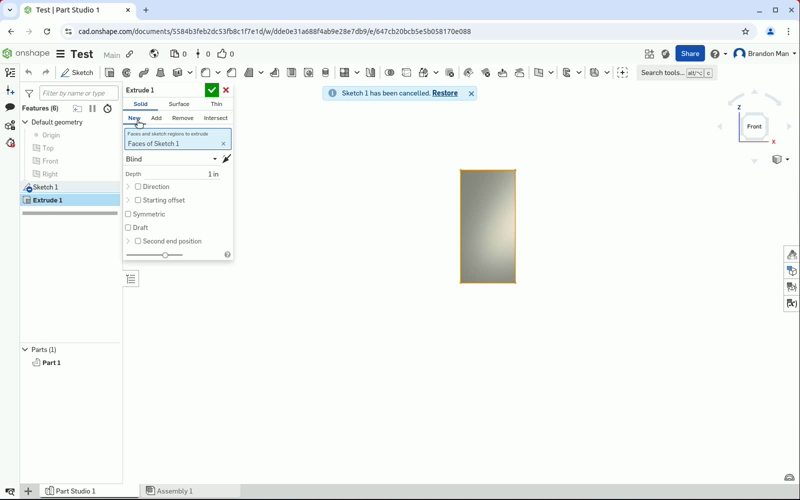
key(tab, 4)
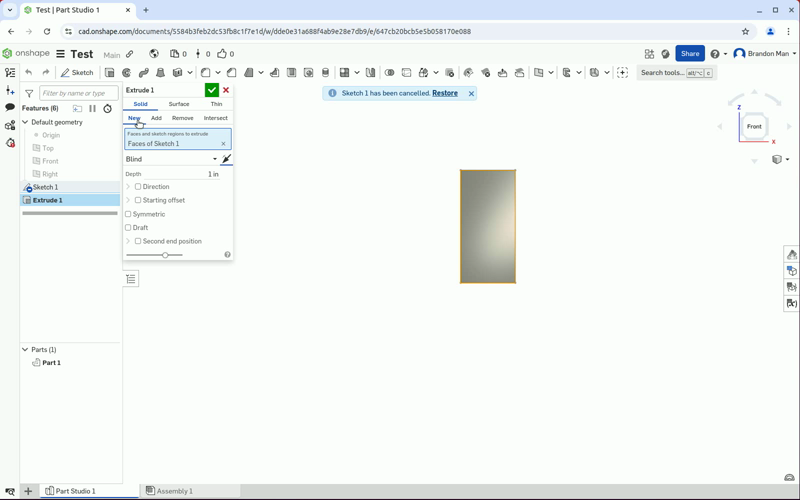
text(8.906)
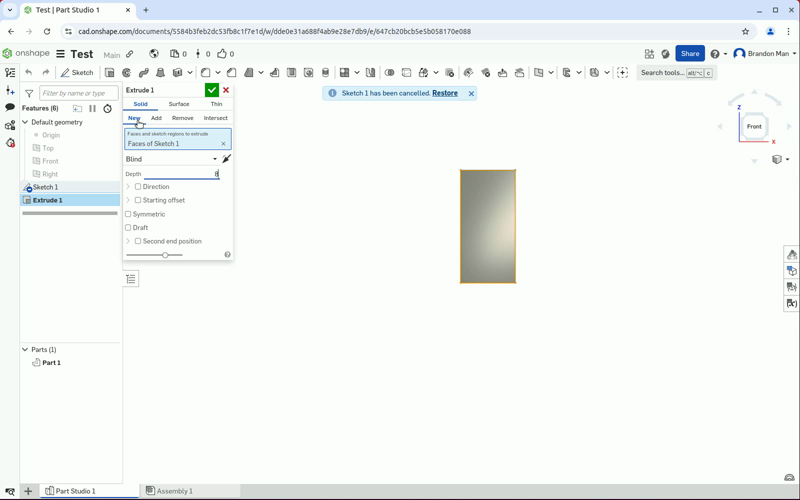
key(enter)
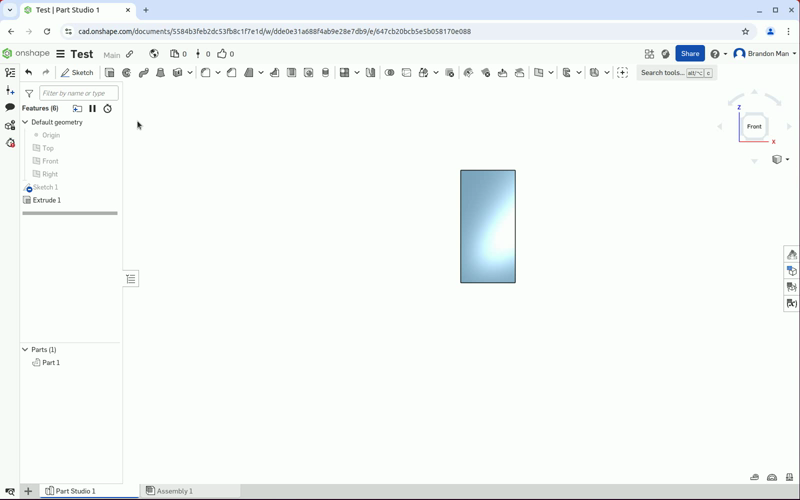
key(shift+h)
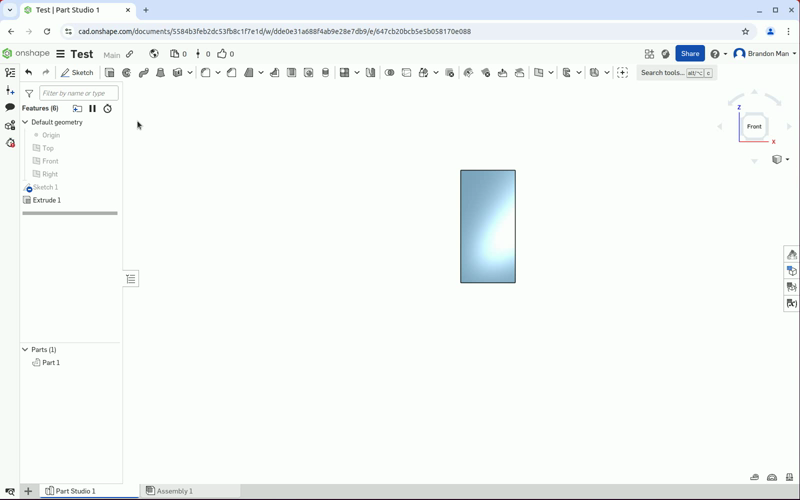
key(shift+h)
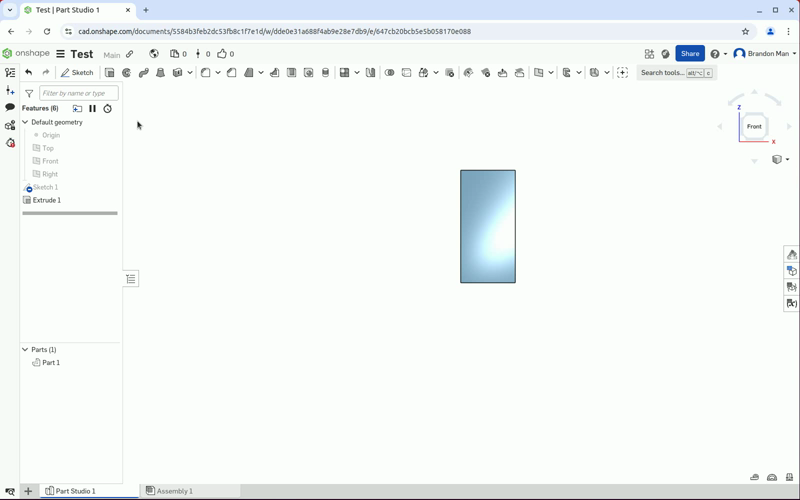
mouse_move(73, 189)
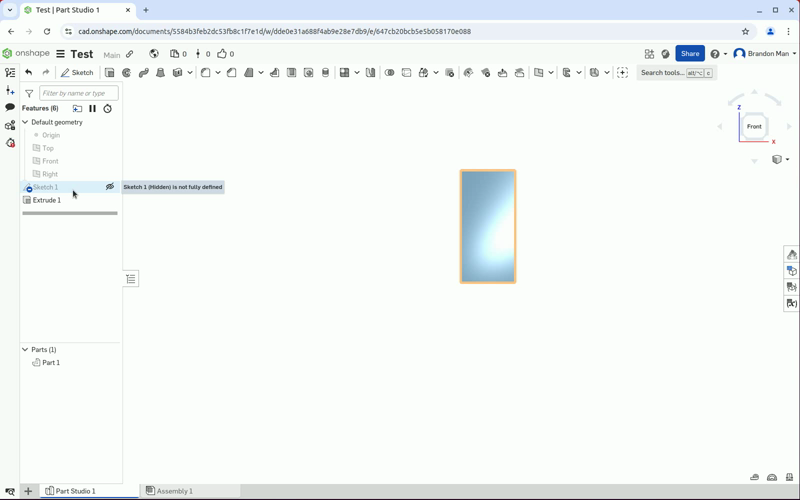
click(73, 189)
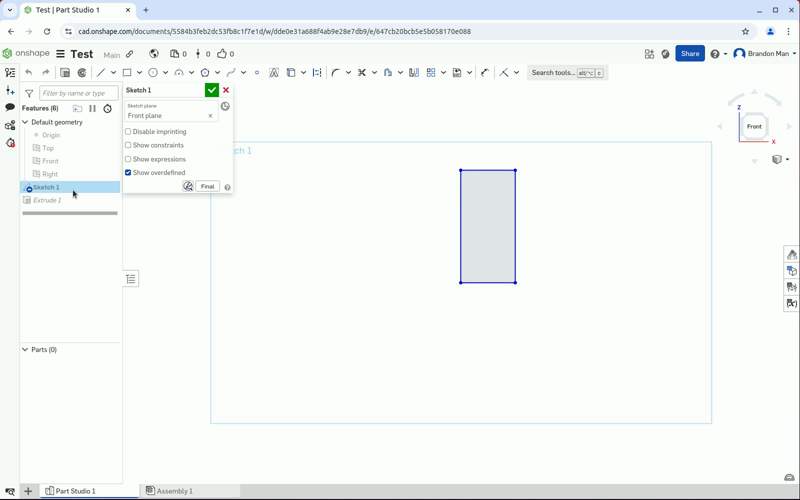
mouse_move(229, 92)
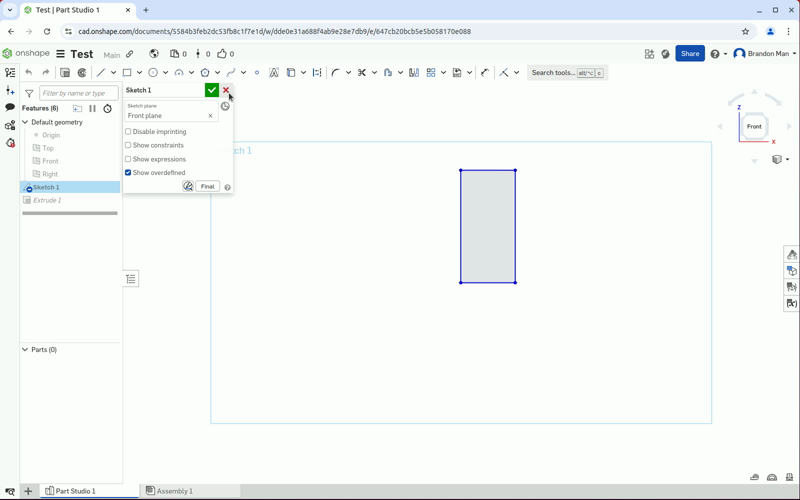
click(229, 92)
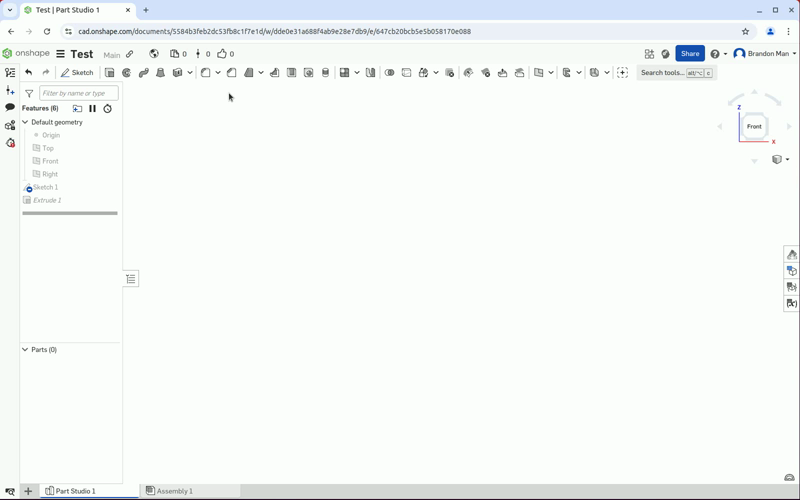
mouse_move(541, 75)
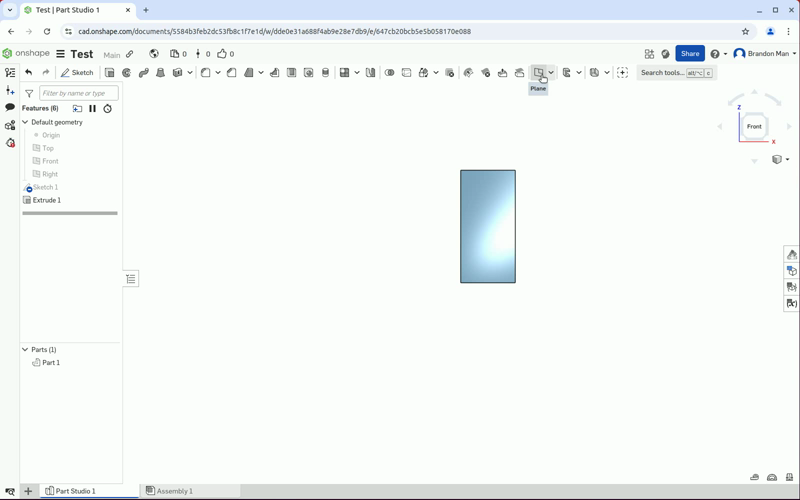
click(541, 75)
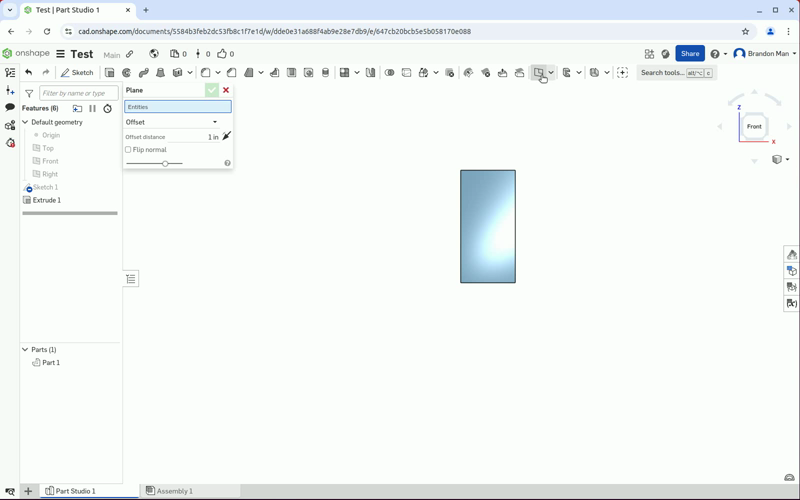
mouse_move(73, 163)
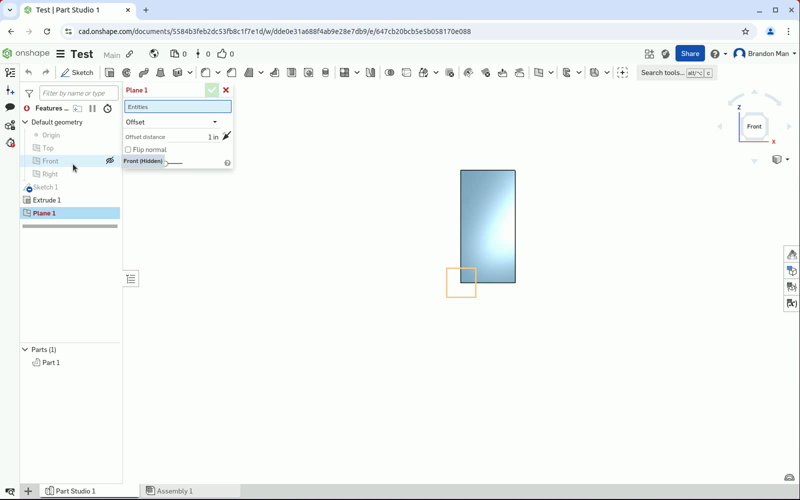
click(73, 163)
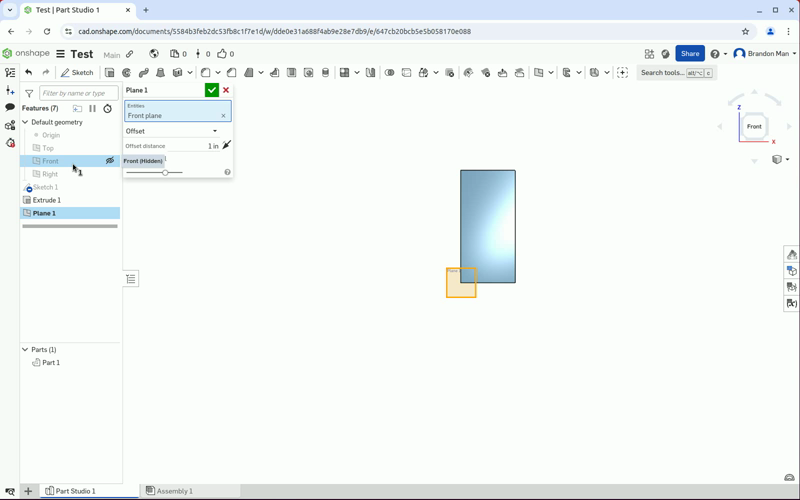
key(tab, 2)
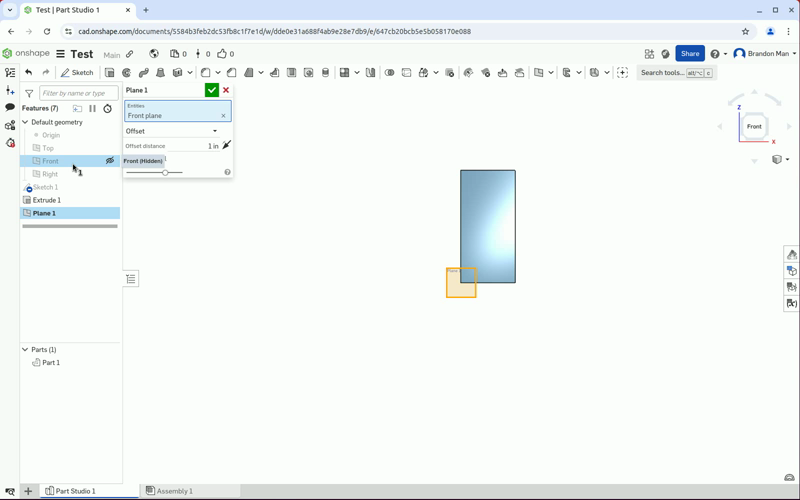
text(8.904)
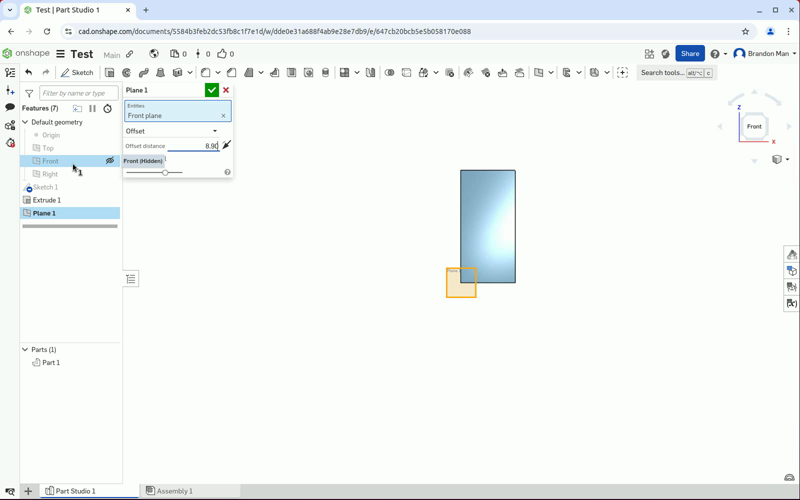
key(enter, 2)
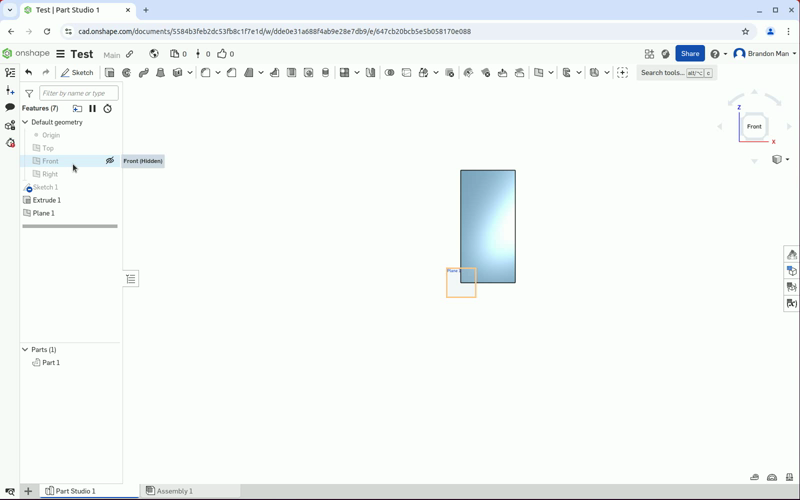
key(shift+s)
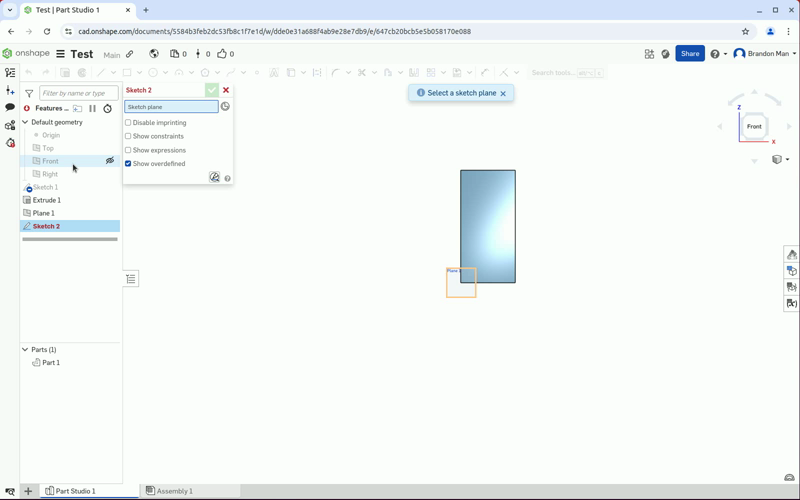
mouse_move(73, 215)
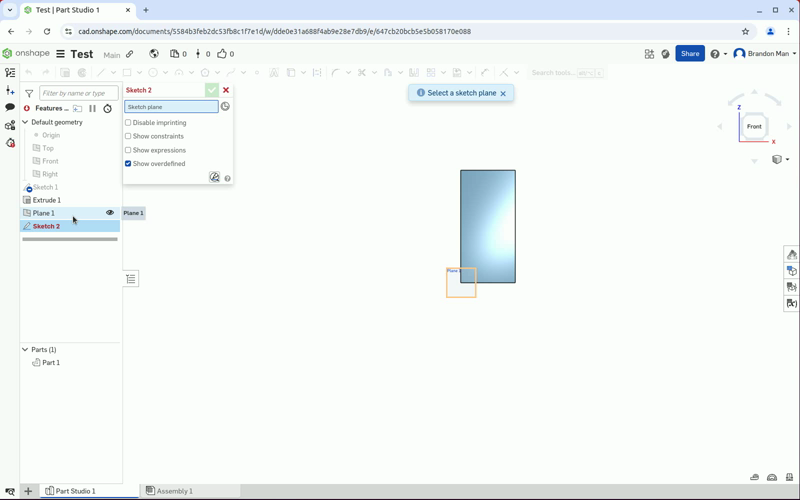
click(73, 215)
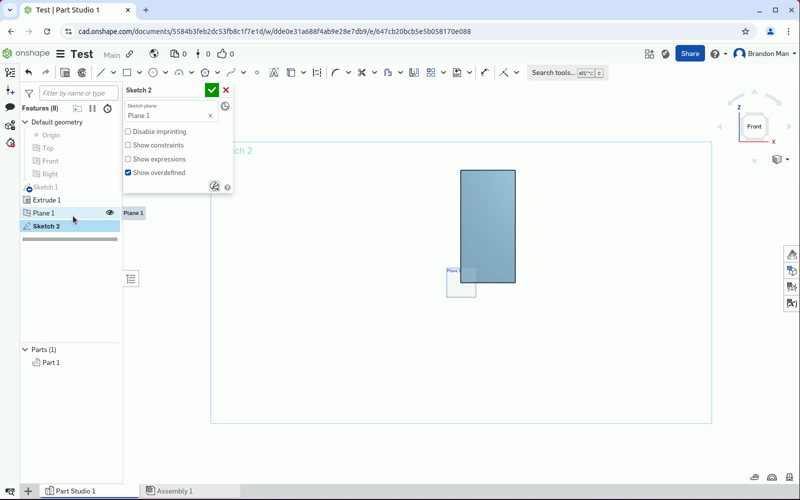
mouse_move(73, 352)
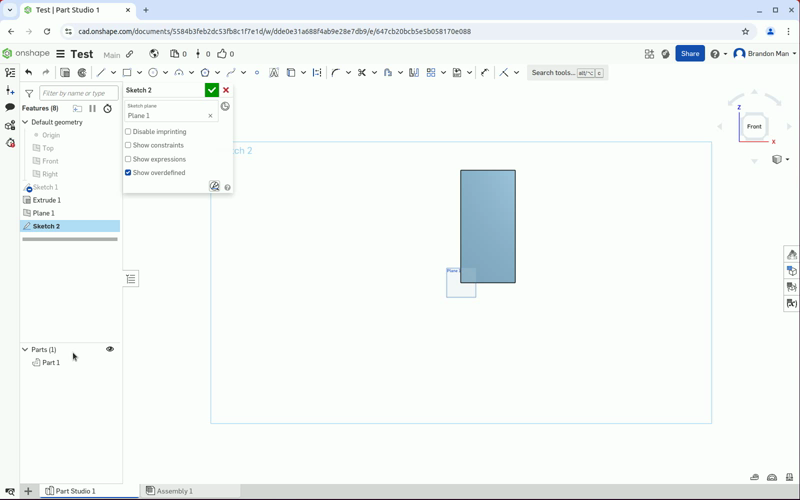
key(y)
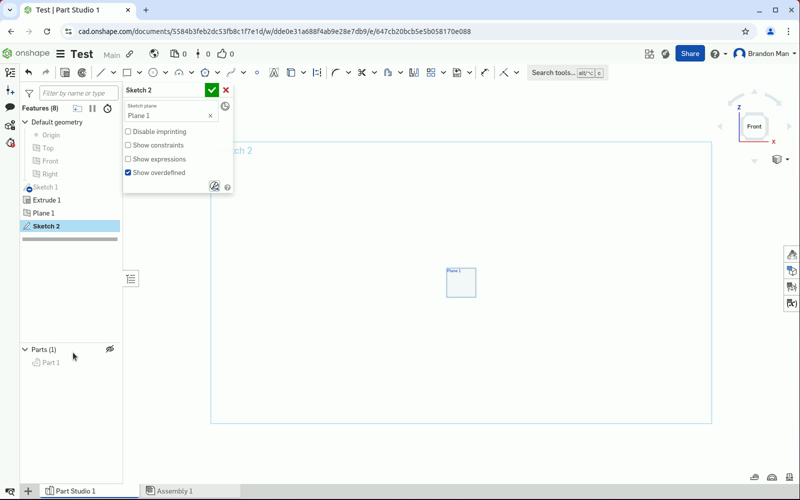
key(c)
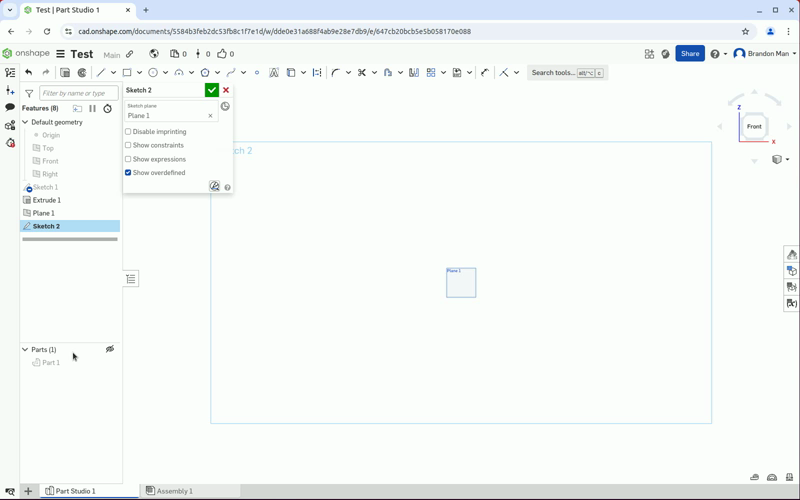
key_down(shift)
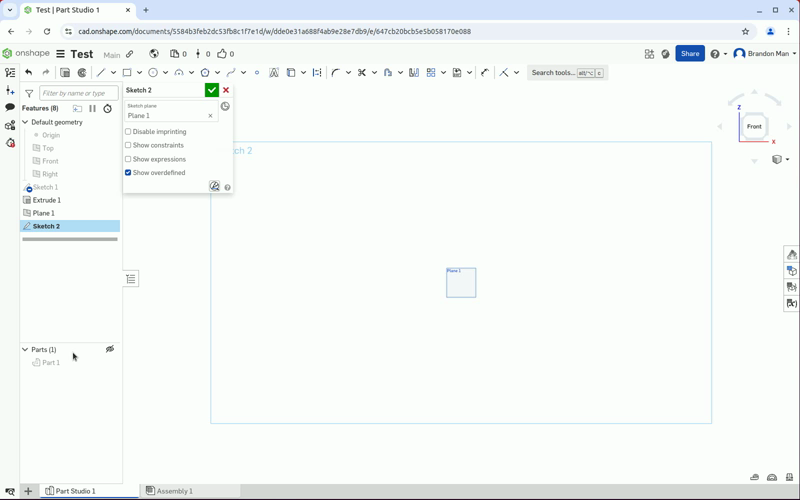
mouse_move(489, 192)
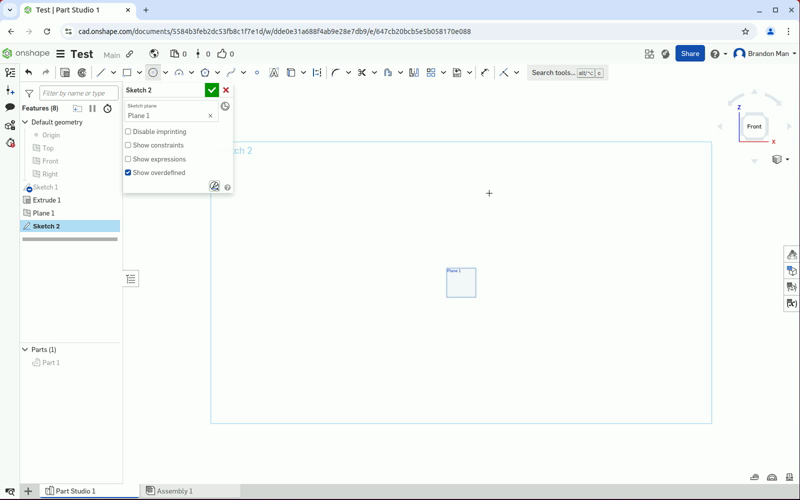
click(489, 192)
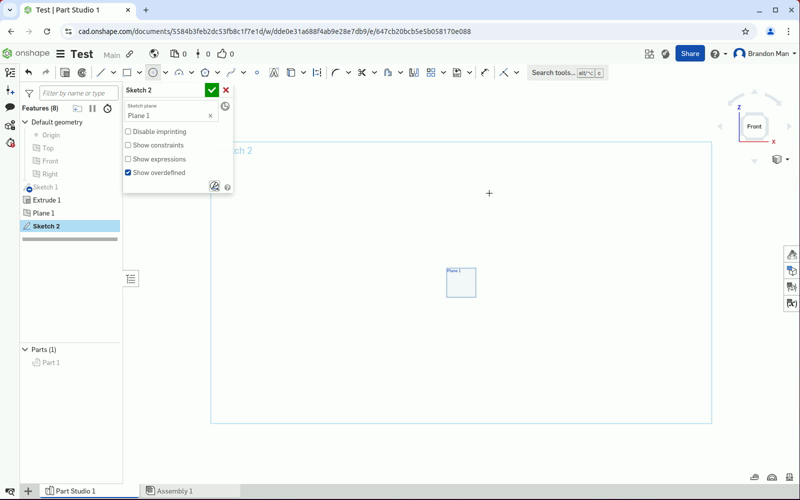
key_up(shift)
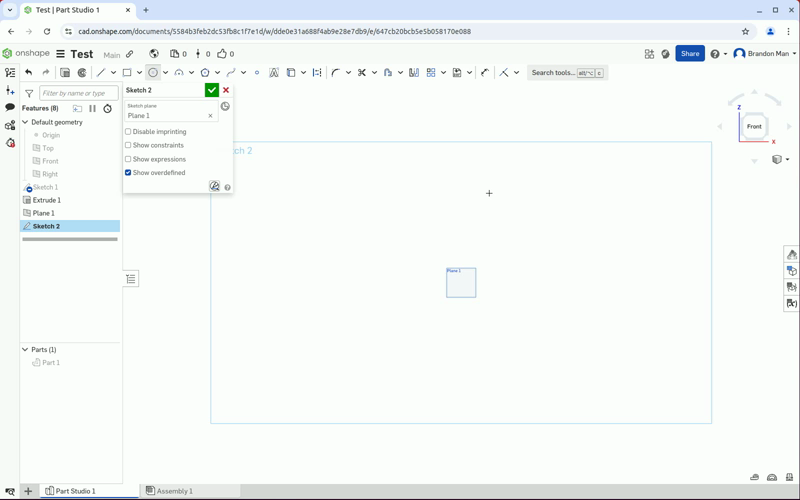
mouse_move(499, 192)
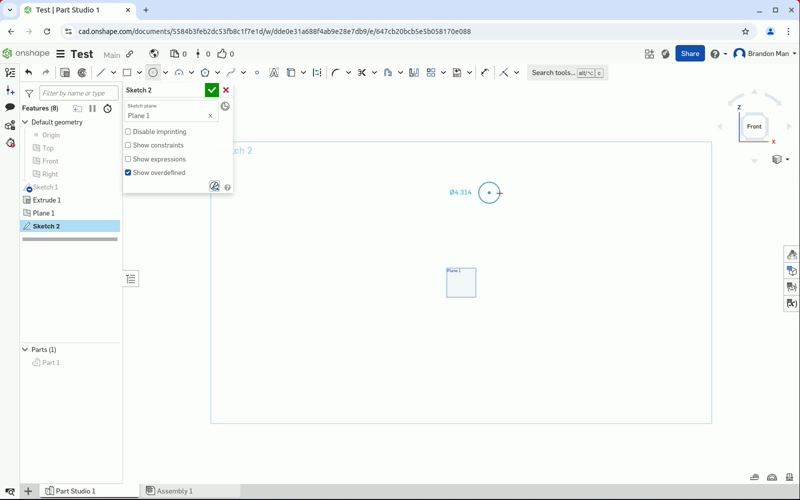
click(499, 192)
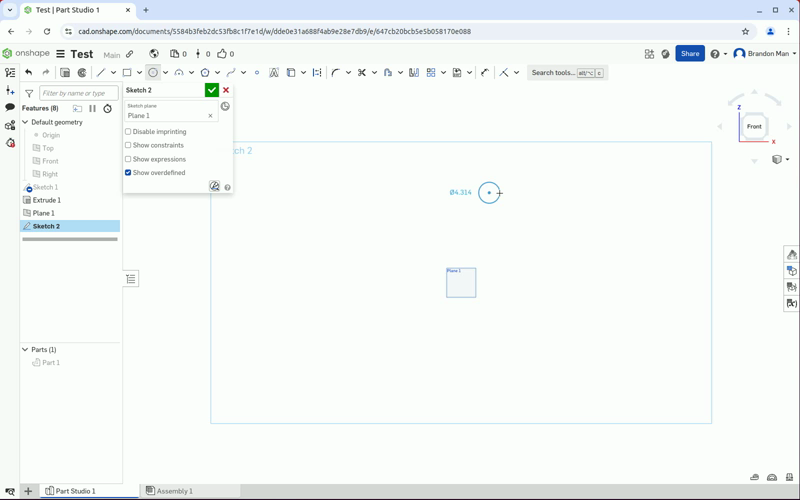
key(esc)
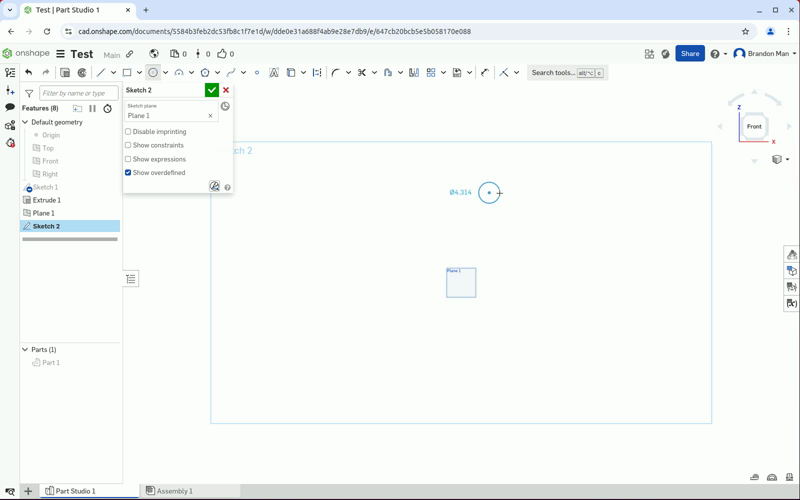
mouse_move(494, 183)
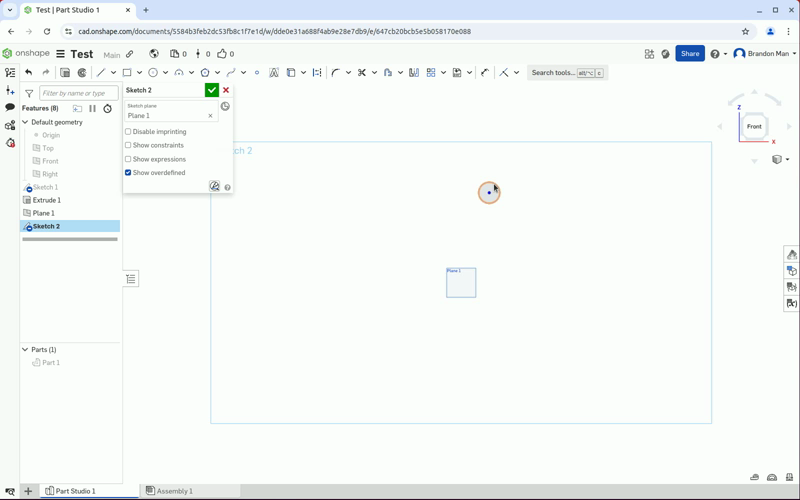
scroll(6)
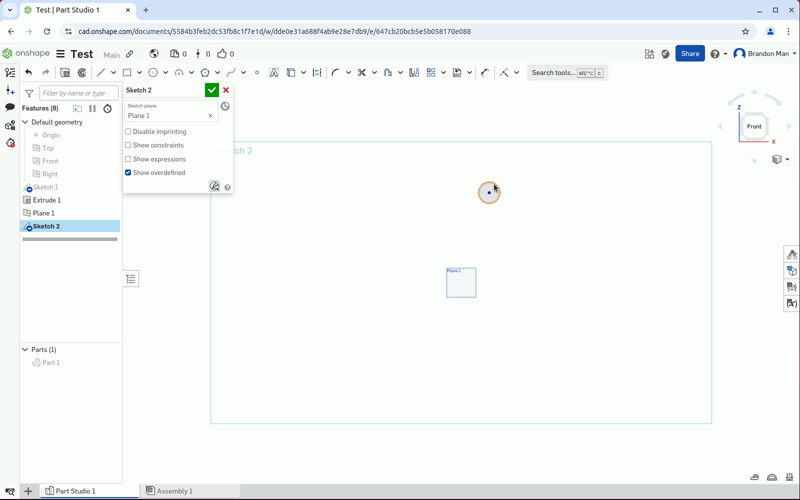
scroll(6)
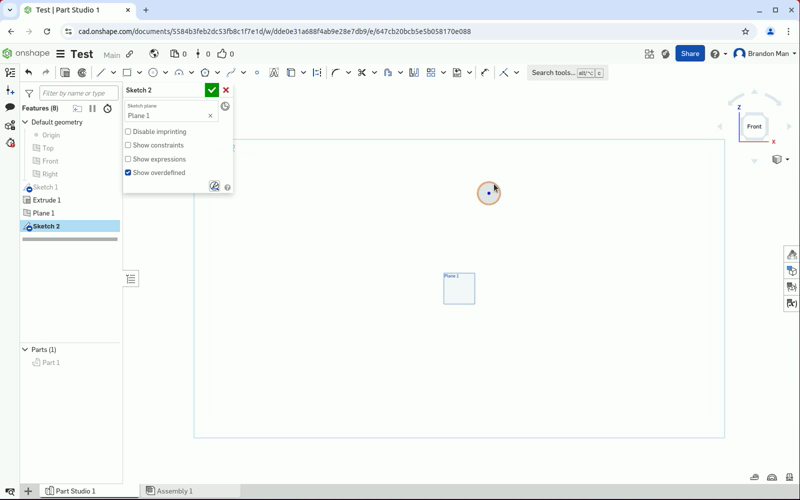
scroll(6)
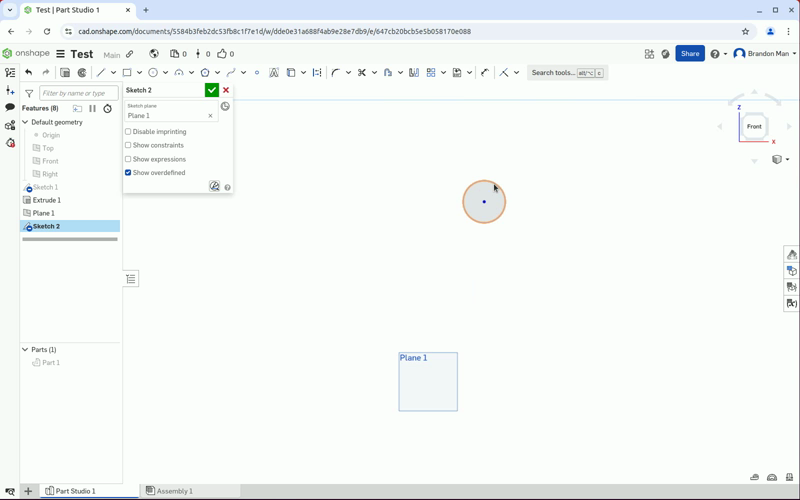
scroll(6)
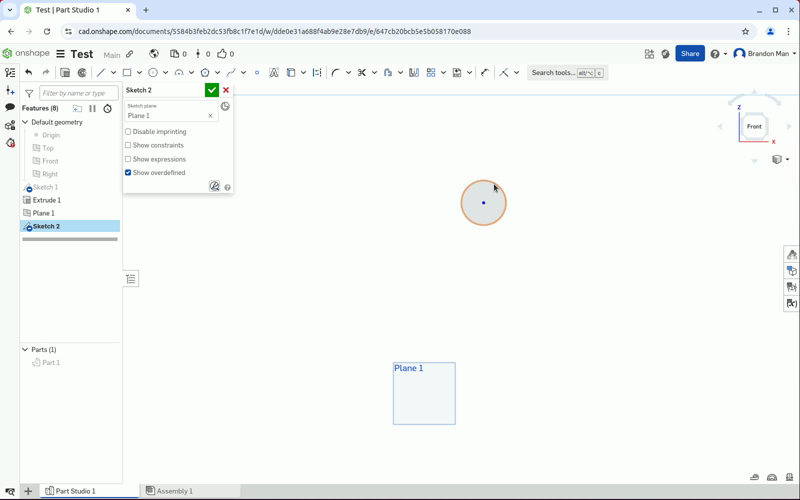
scroll(6)
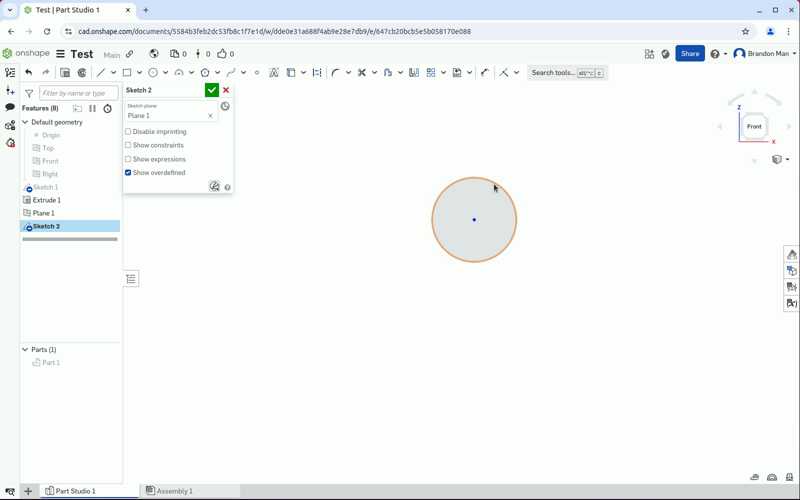
scroll(6)
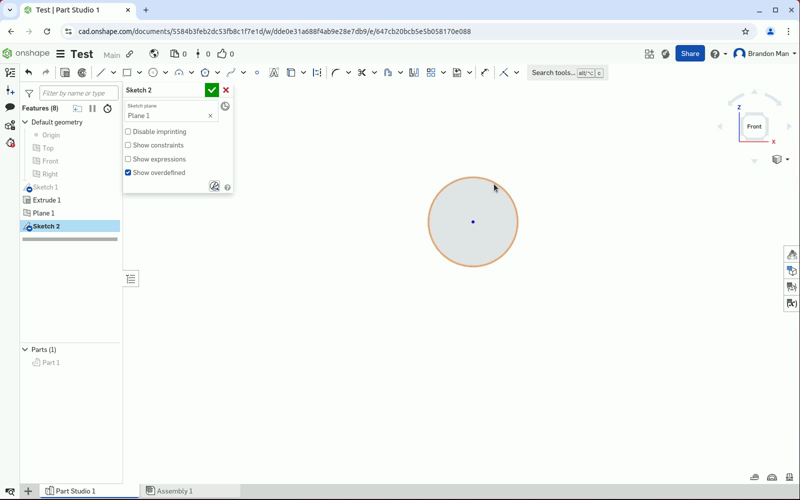
scroll(6)
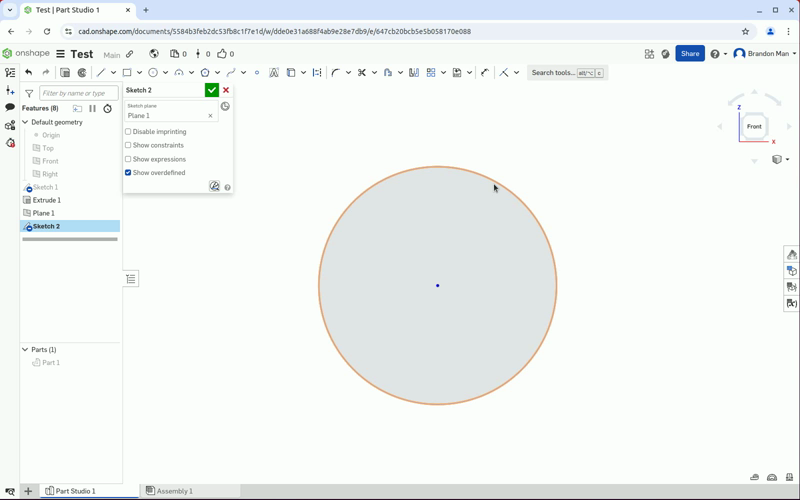
click(494, 183)
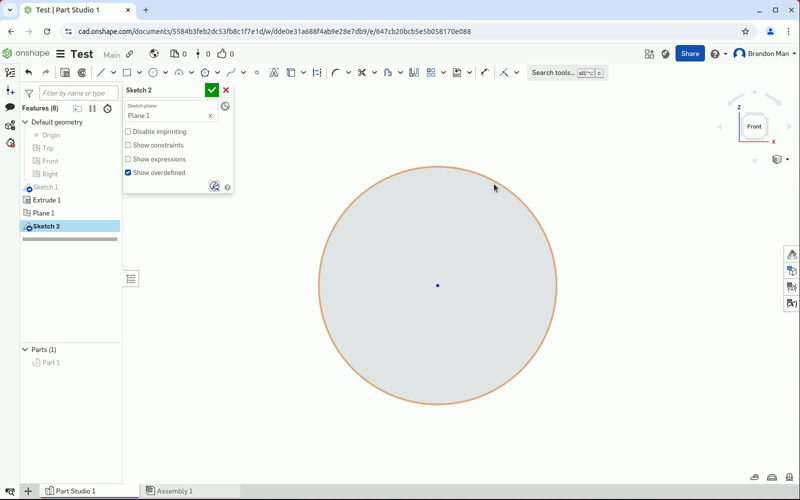
scroll(-6)
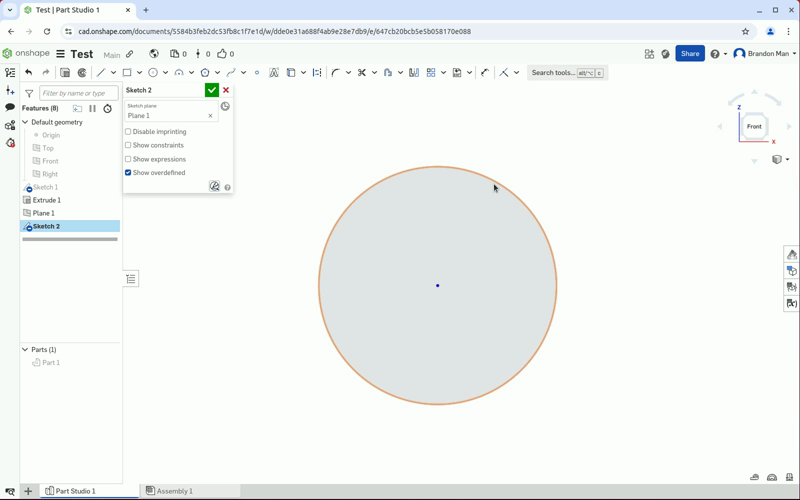
scroll(-6)
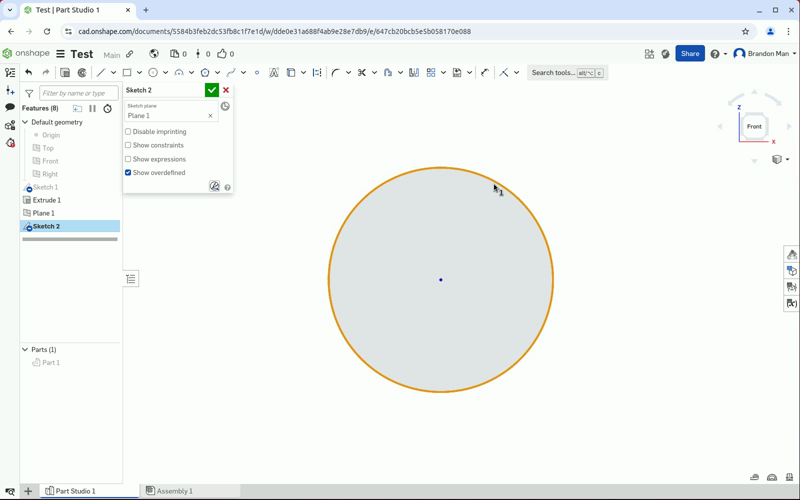
scroll(-6)
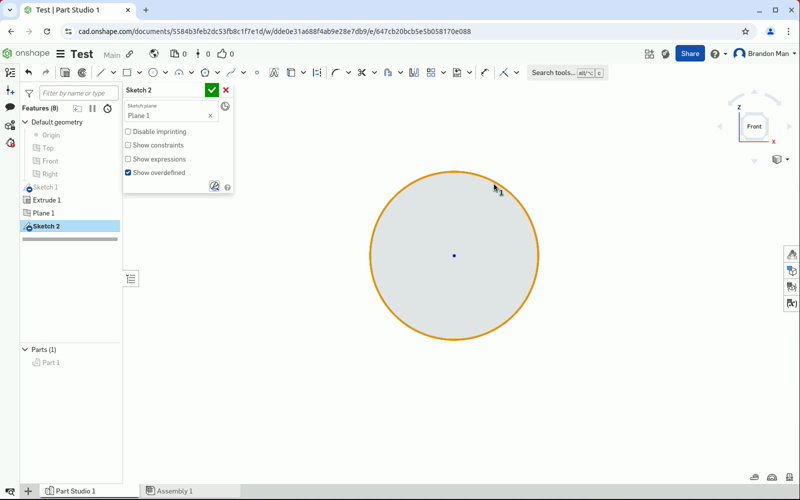
scroll(-6)
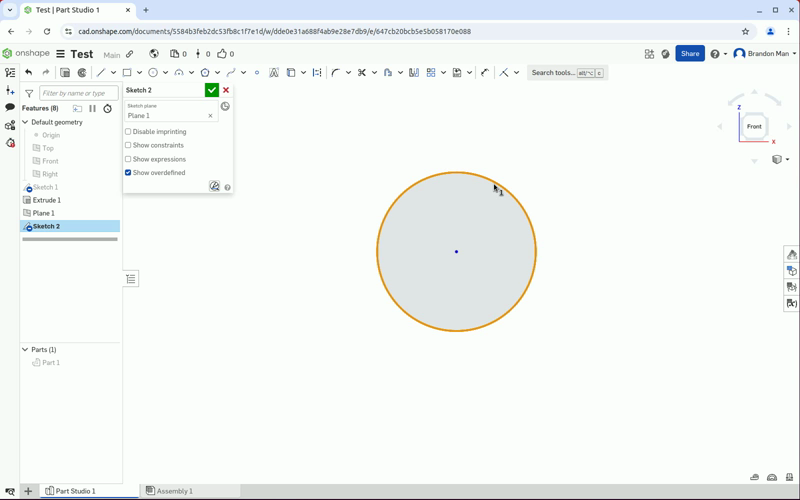
scroll(-6)
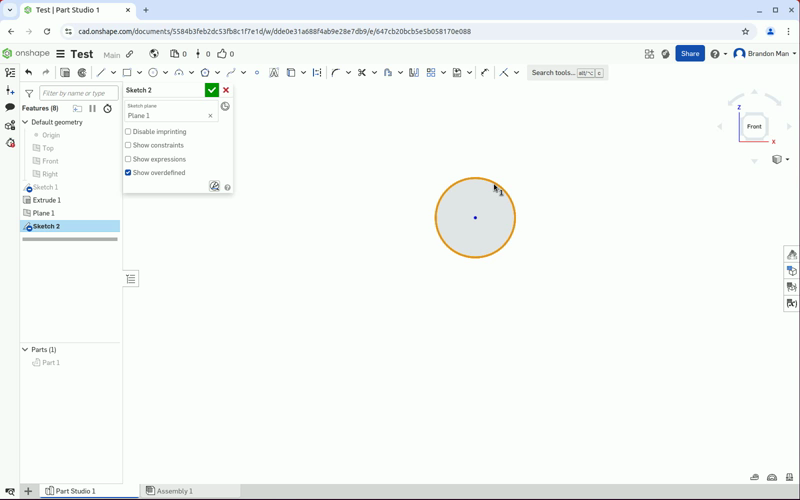
scroll(-6)
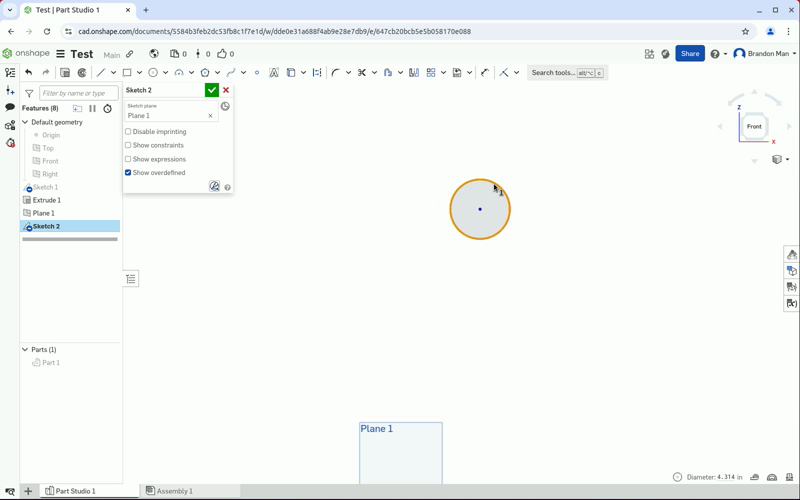
scroll(-6)
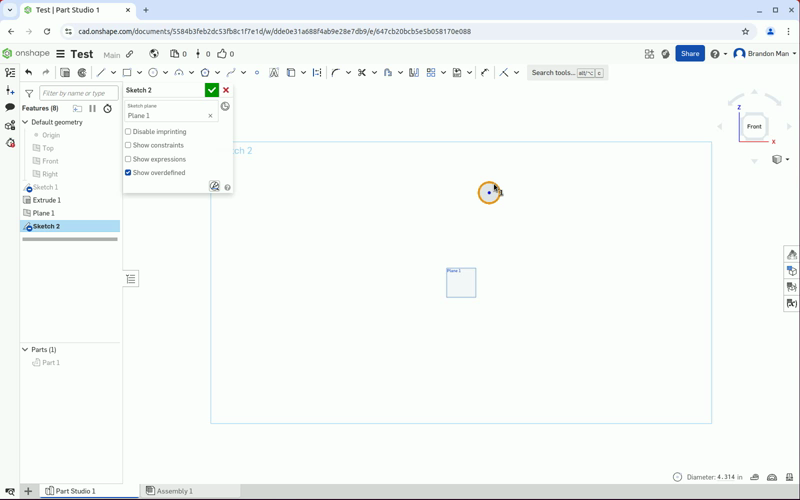
mouse_move(73, 352)
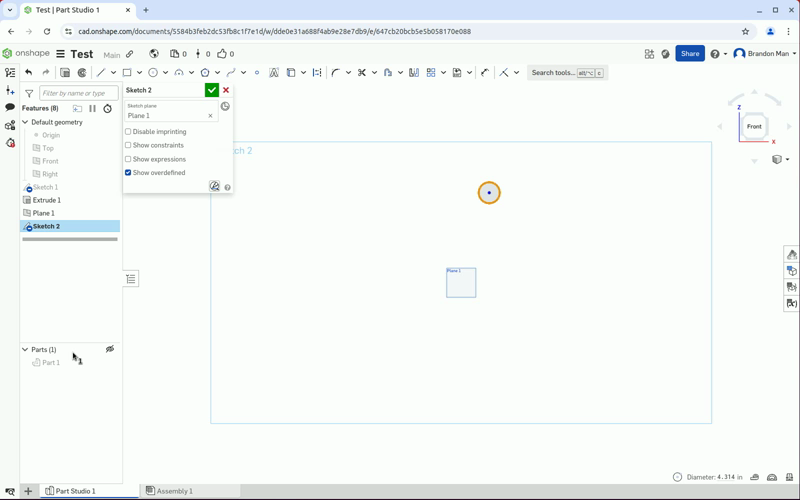
key(shift+y)
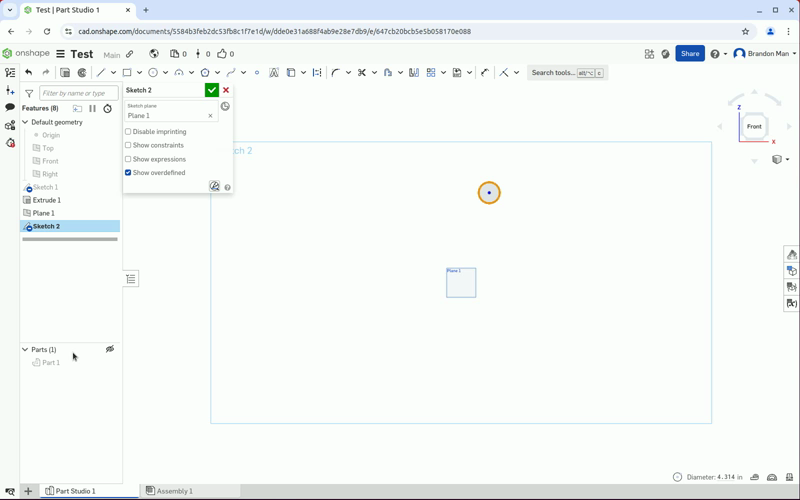
key(shift+e)
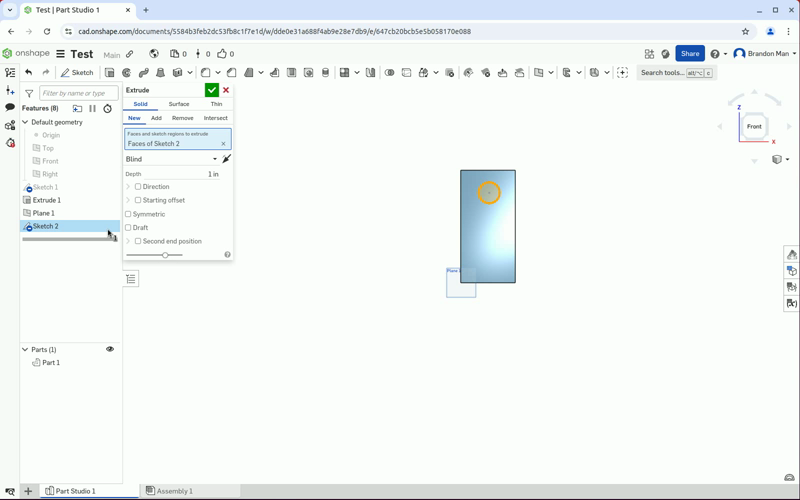
mouse_move(143, 106)
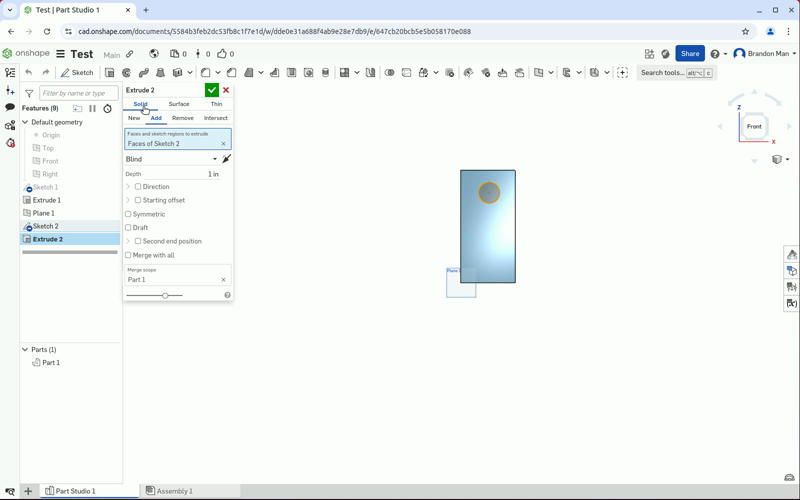
click(143, 106)
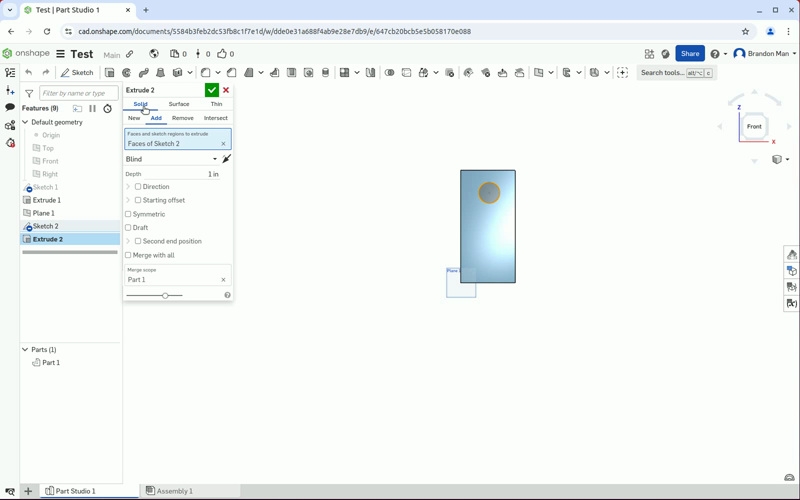
mouse_move(186, 120)
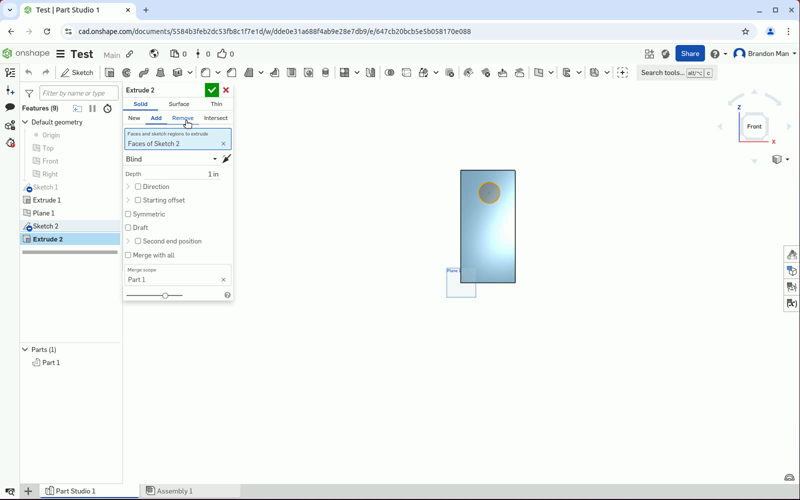
click(186, 120)
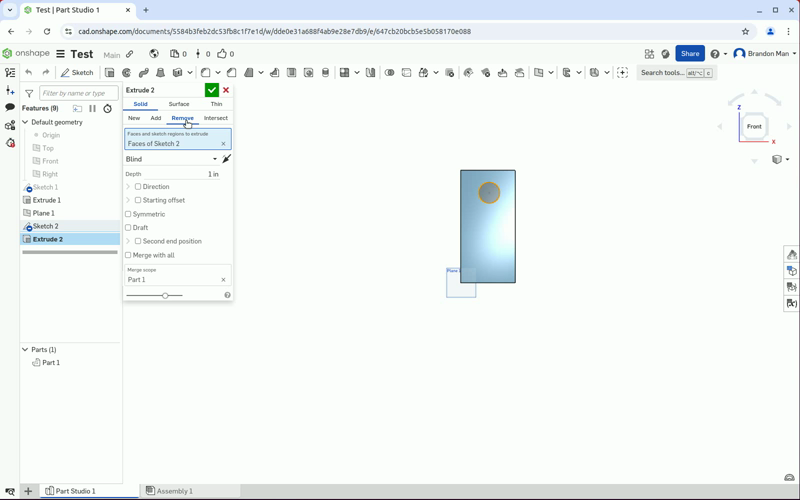
key(tab, 4)
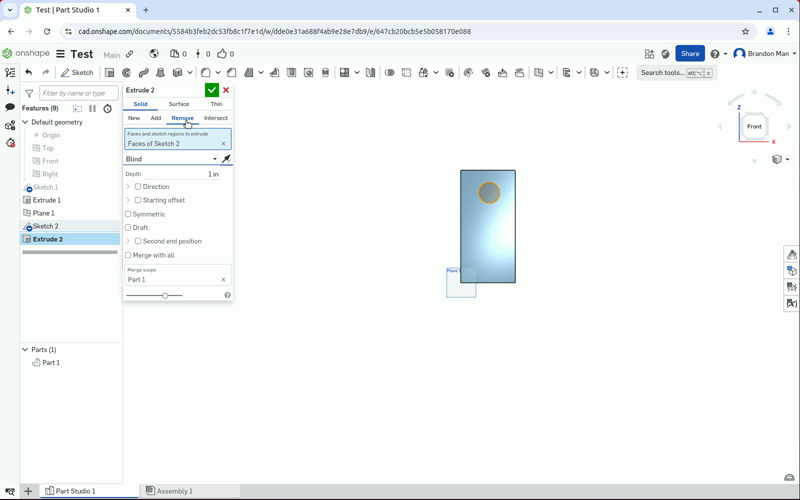
text(16.609)
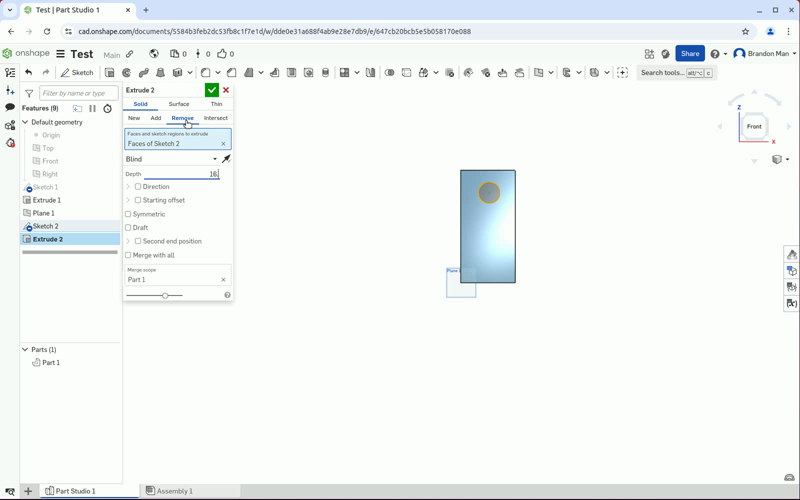
key(tab, 6)
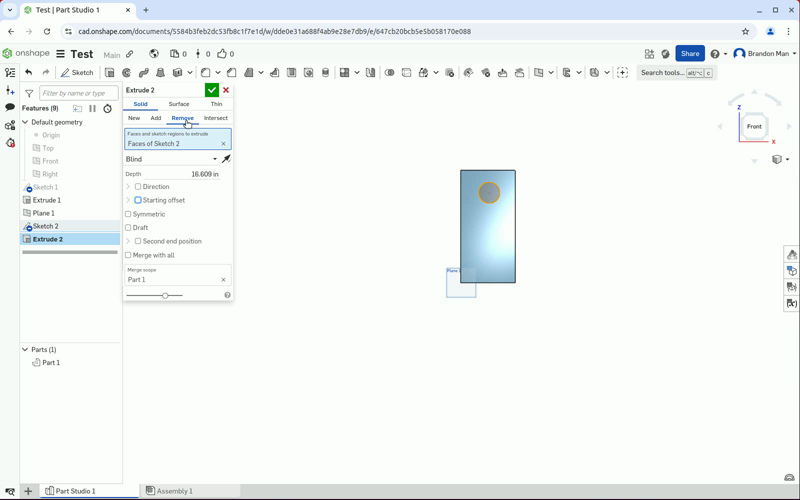
key(space)
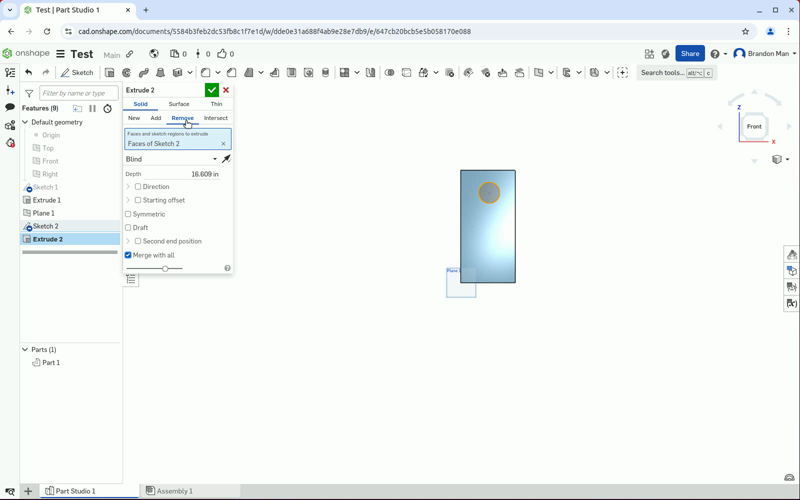
key(enter)
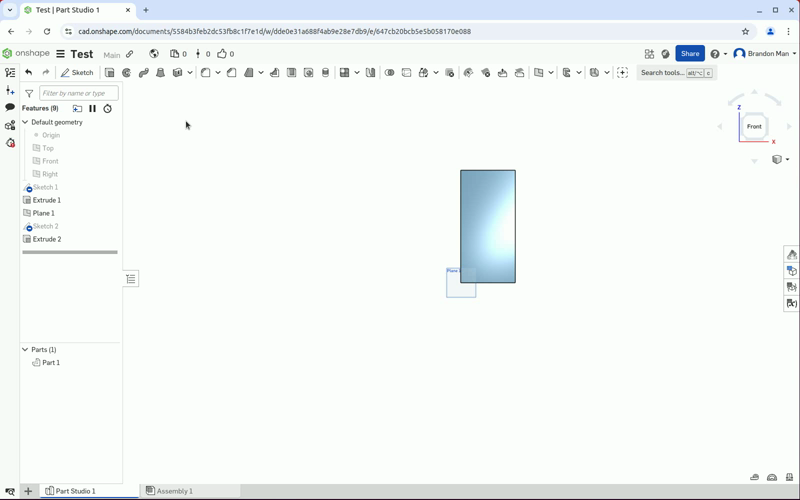
key(shift+h)
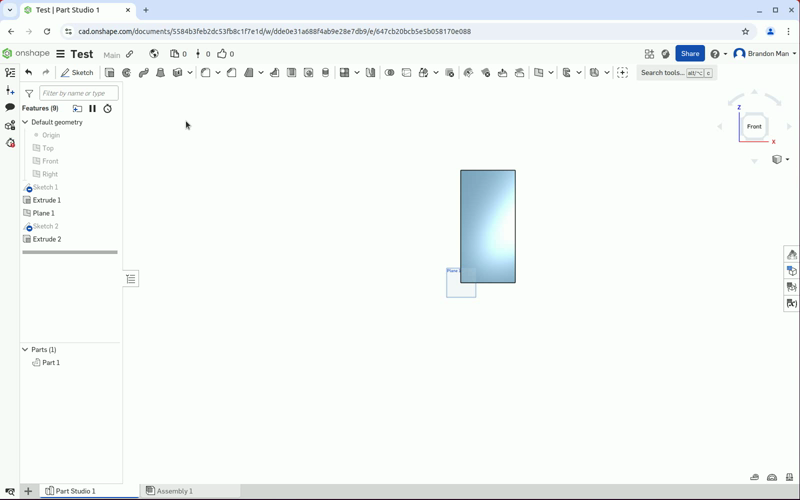
key(shift+h)
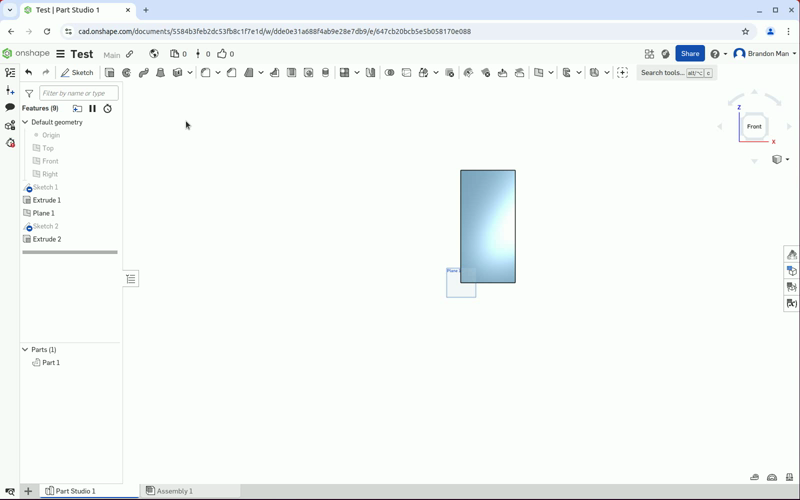
mouse_move(73, 189)
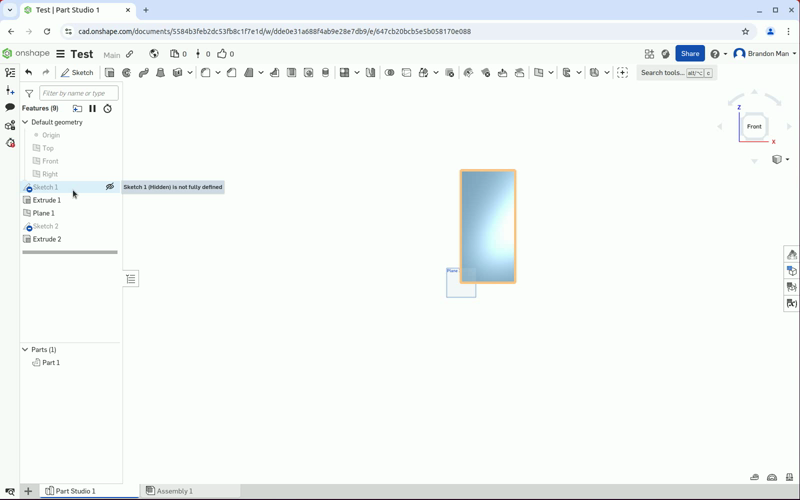
click(73, 189)
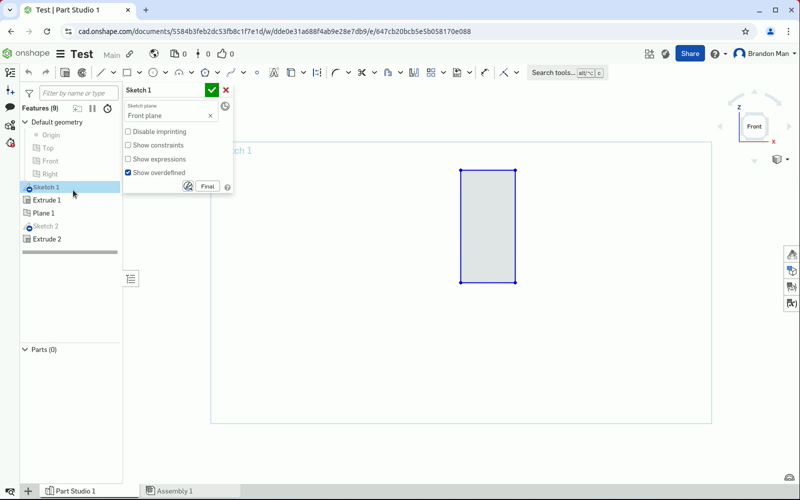
mouse_move(229, 92)
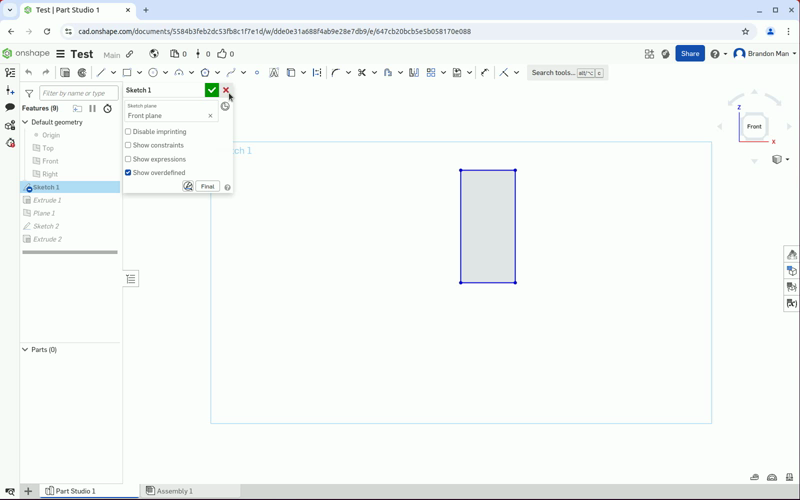
click(229, 92)
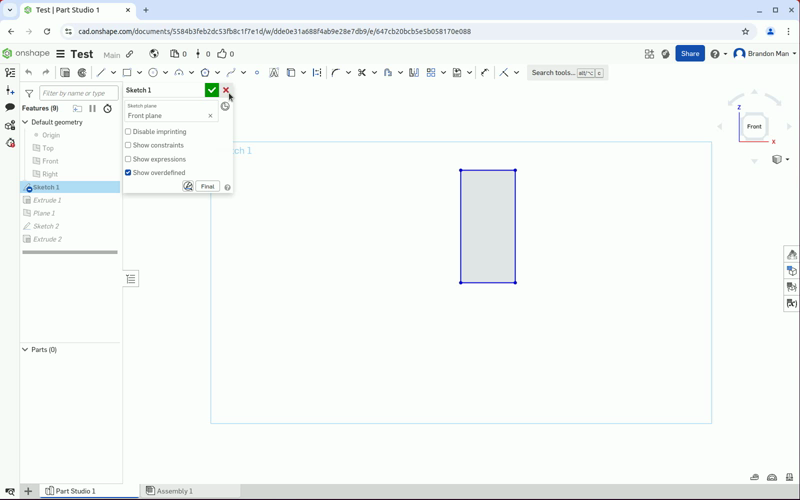
key(shift+s)
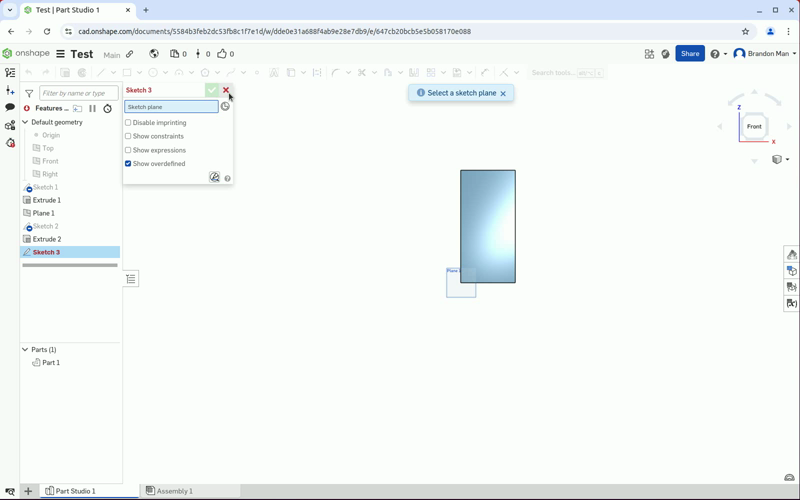
mouse_move(73, 215)
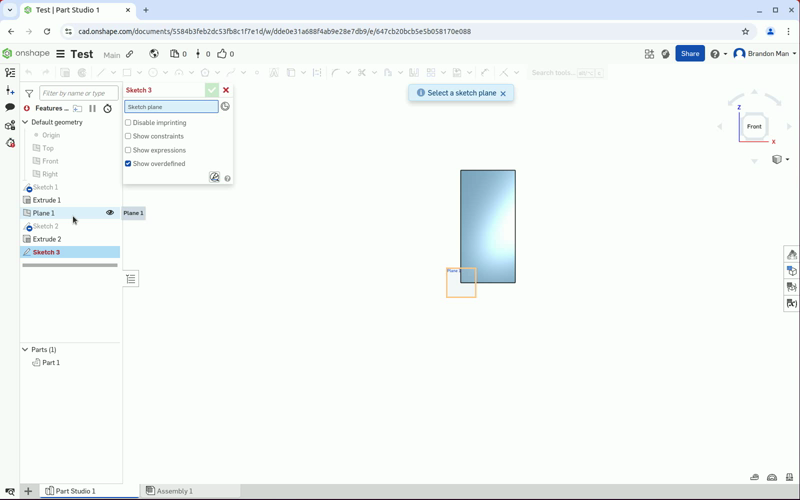
click(73, 215)
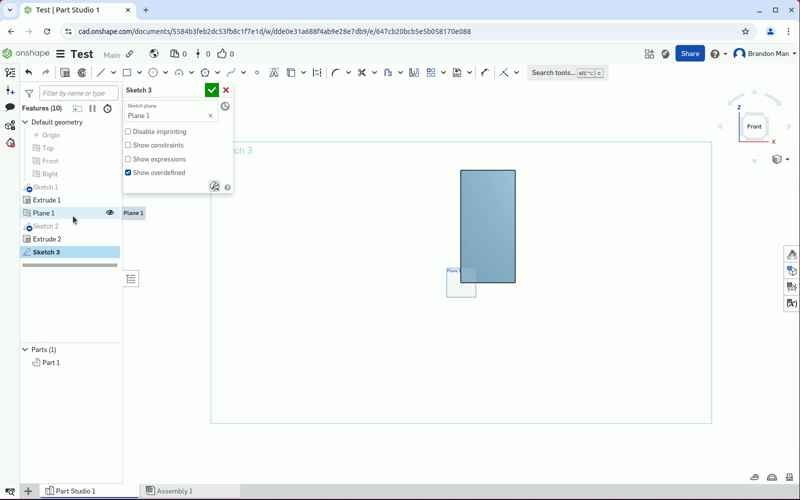
mouse_move(73, 352)
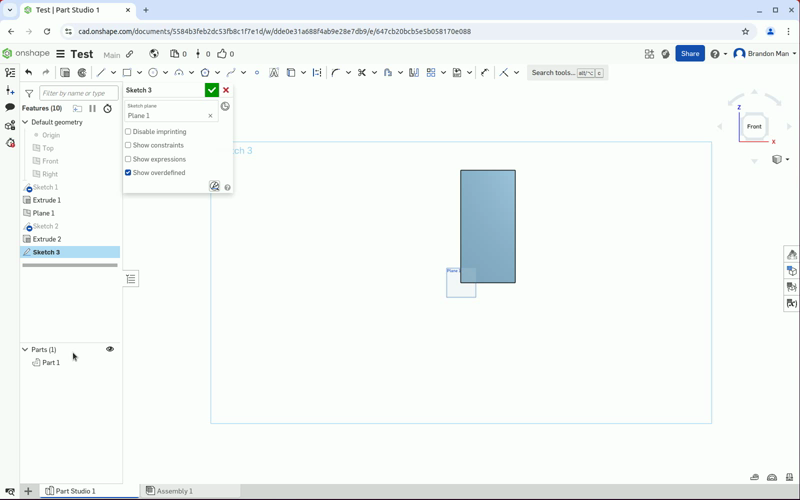
key(y)
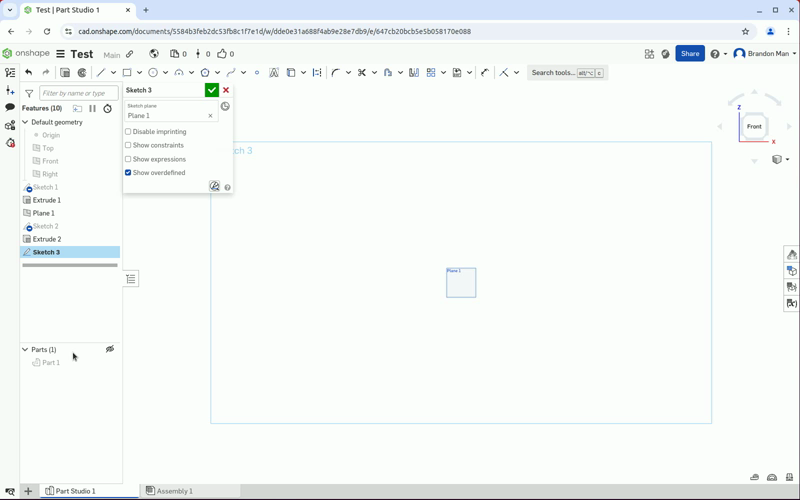
key(c)
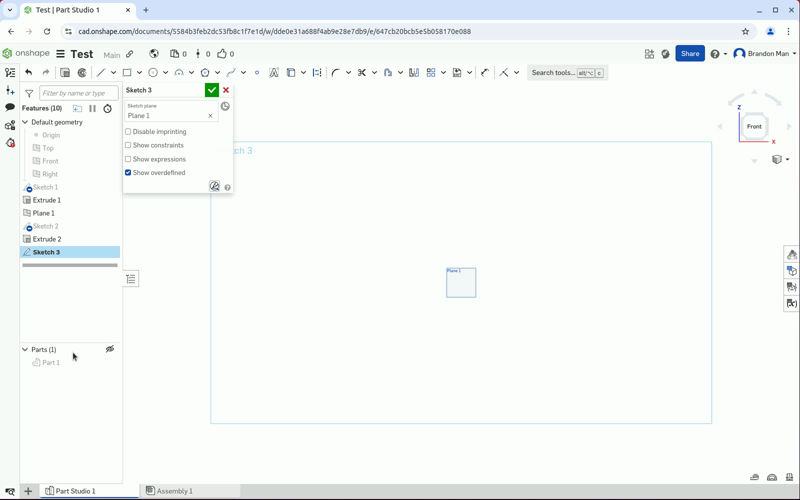
key_down(shift)
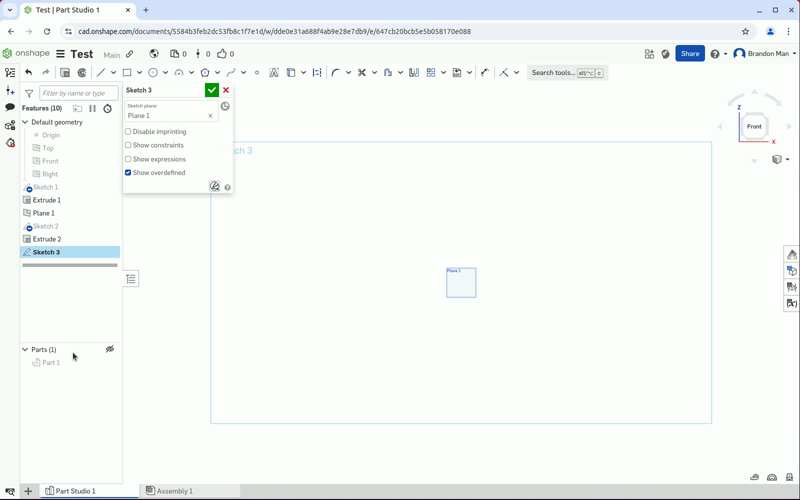
mouse_move(487, 249)
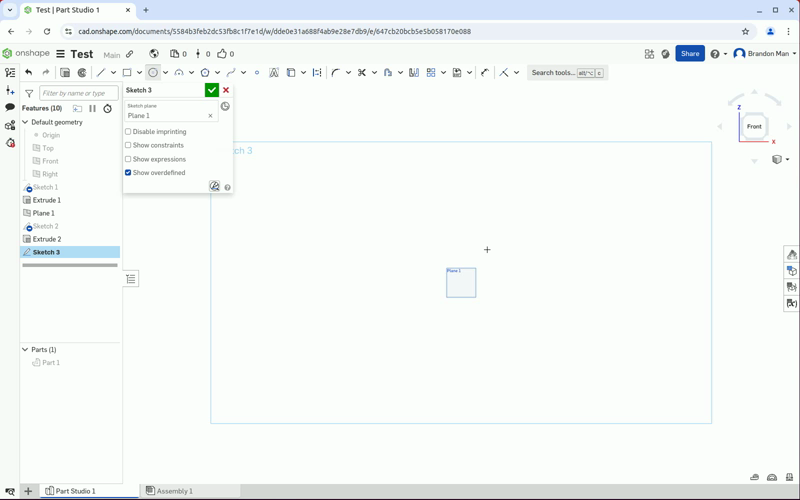
click(487, 249)
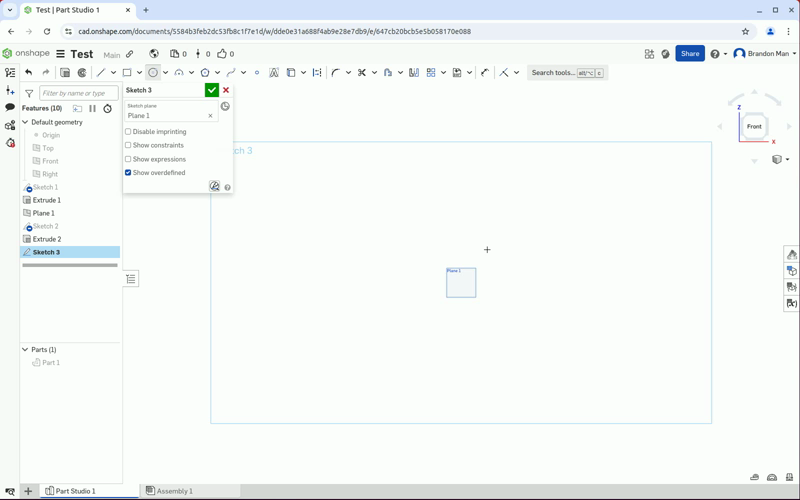
key_up(shift)
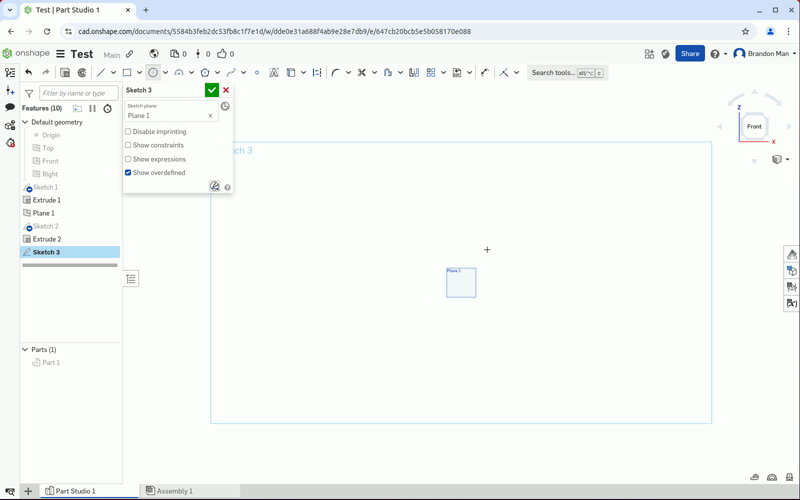
mouse_move(500, 249)
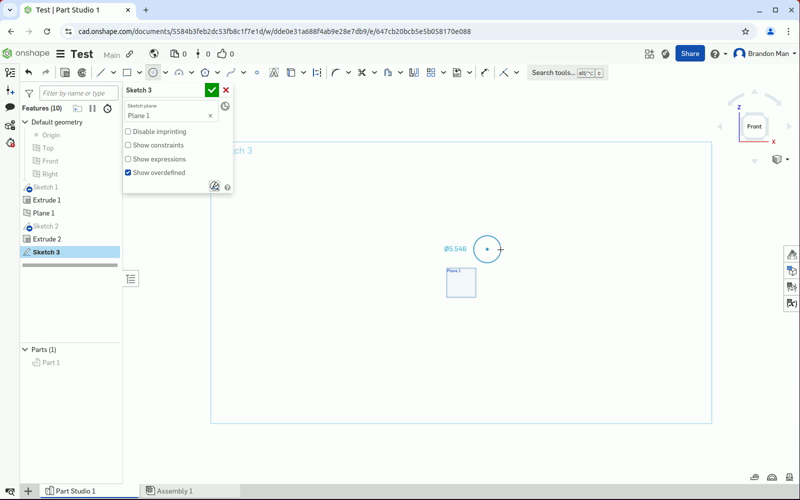
click(500, 249)
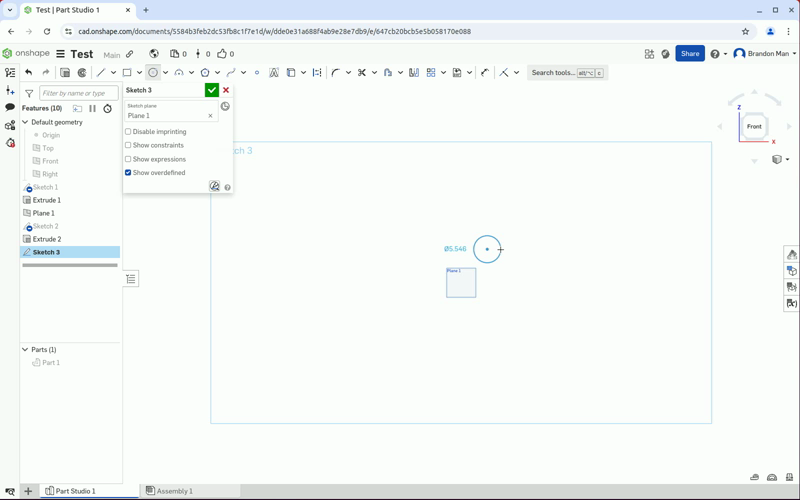
key(esc)
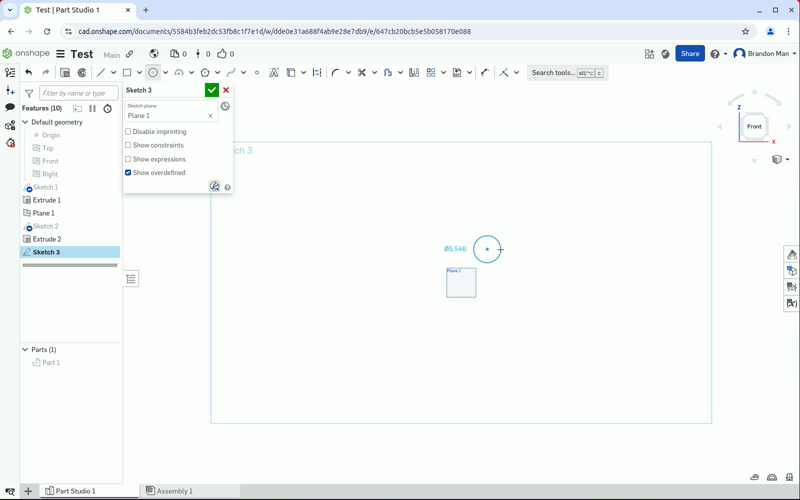
mouse_move(484, 244)
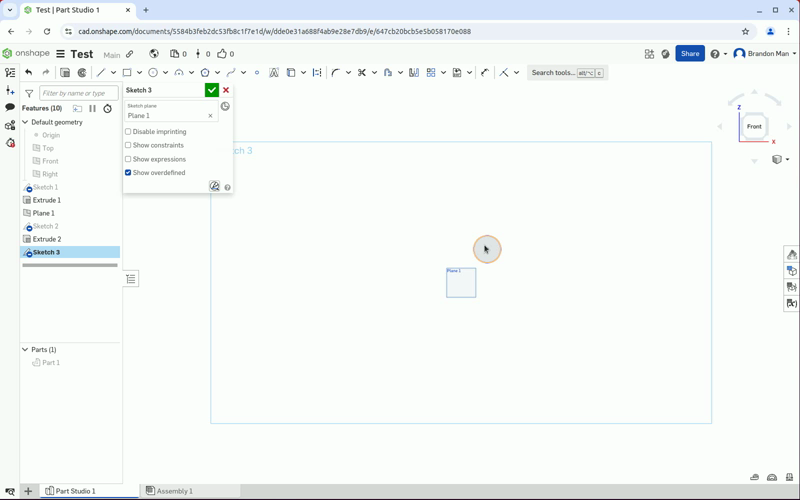
scroll(6)
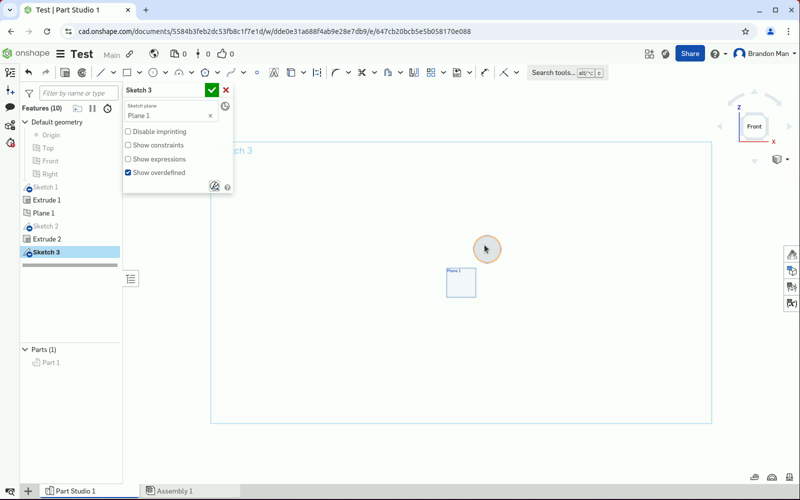
scroll(6)
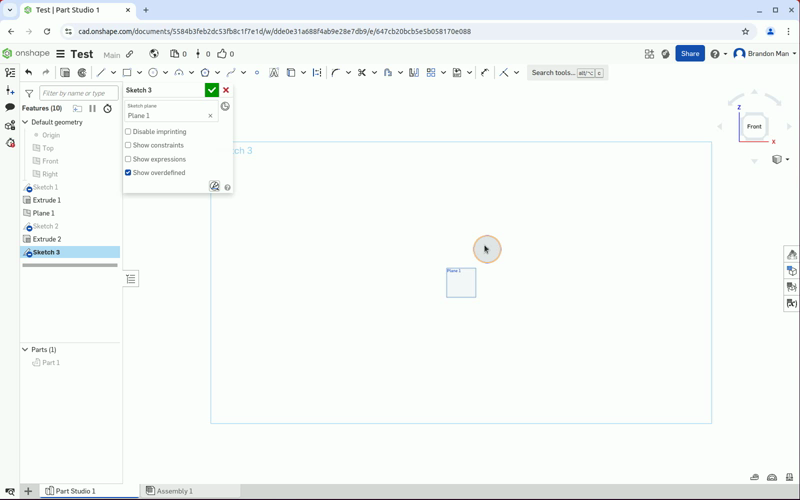
scroll(6)
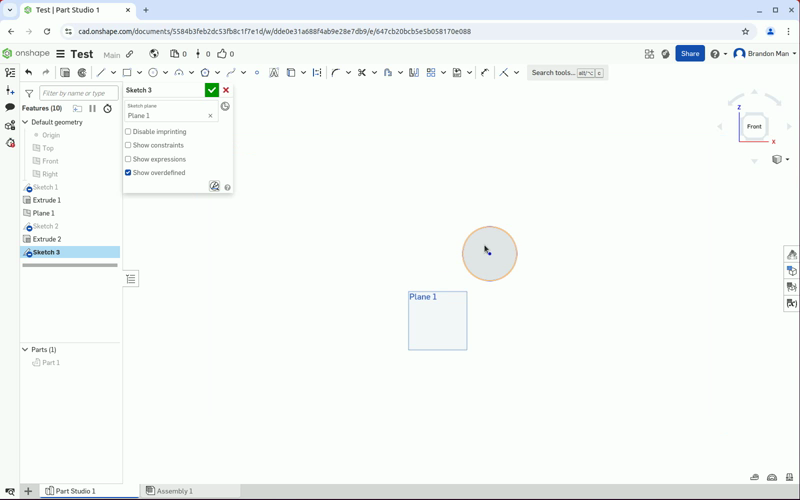
scroll(6)
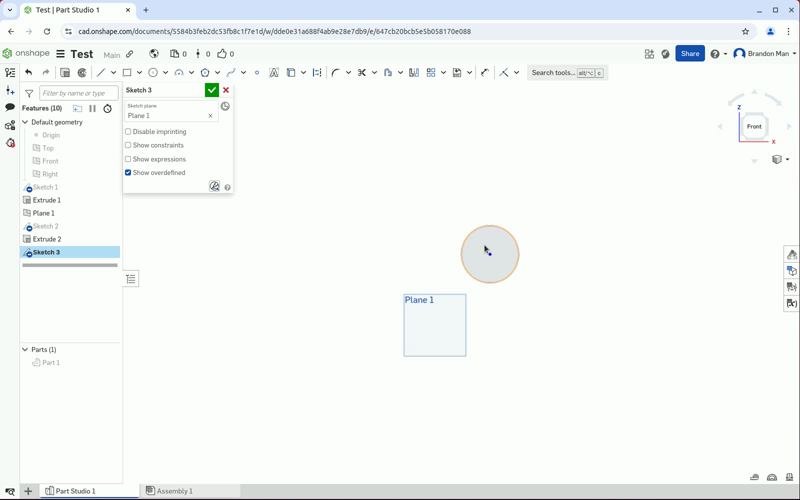
scroll(6)
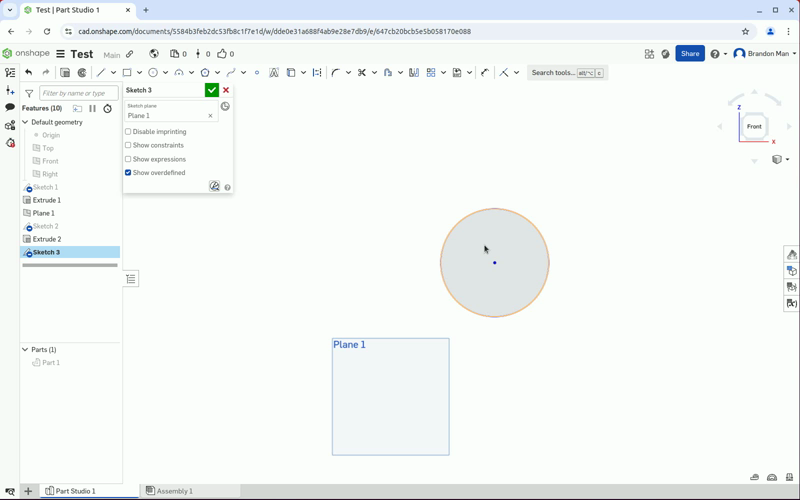
scroll(6)
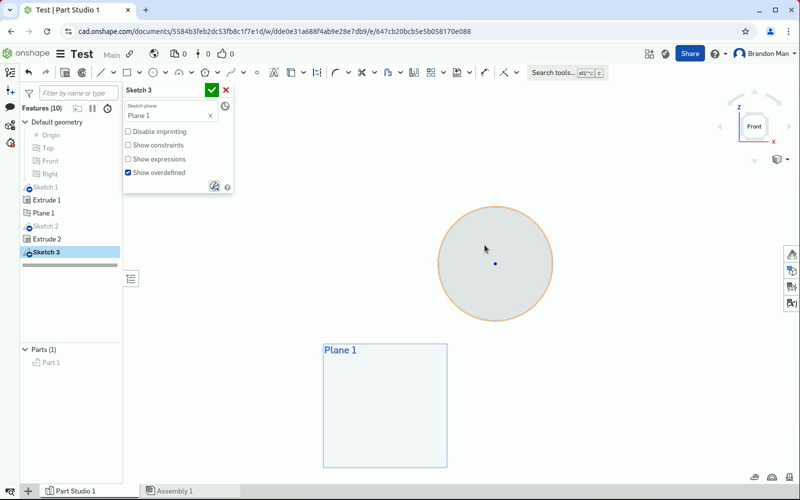
scroll(6)
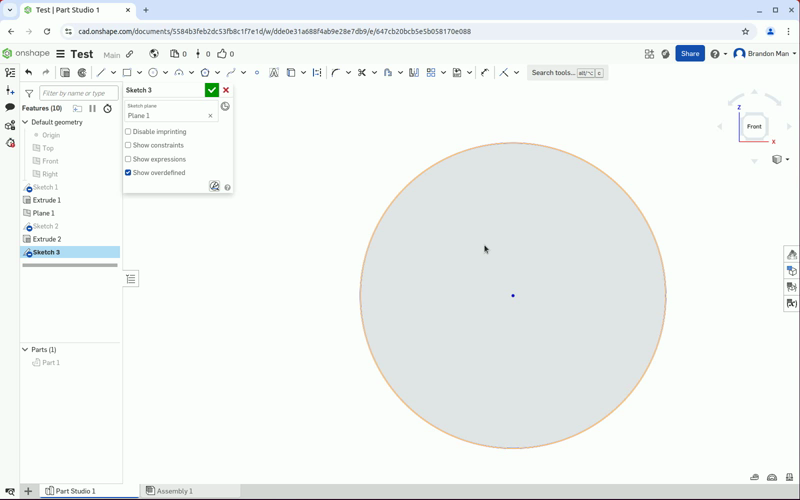
click(484, 244)
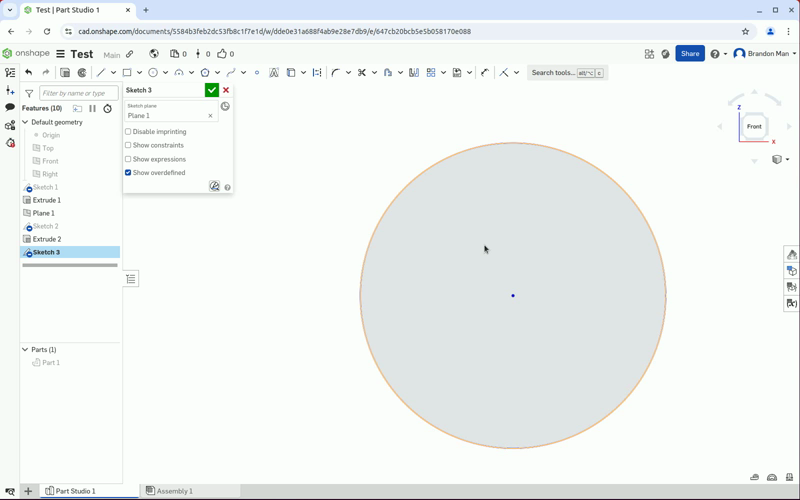
scroll(-6)
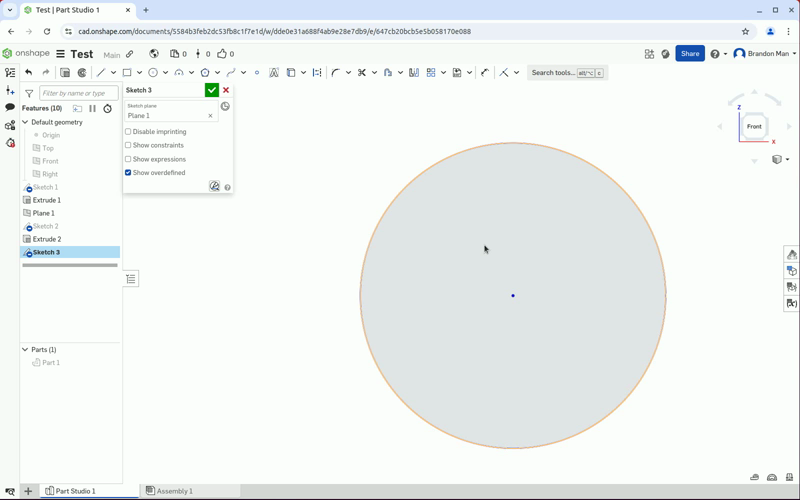
scroll(-6)
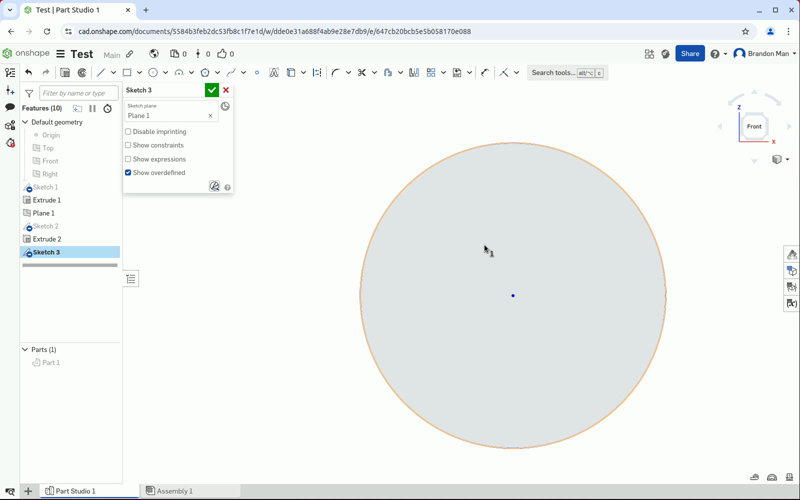
scroll(-6)
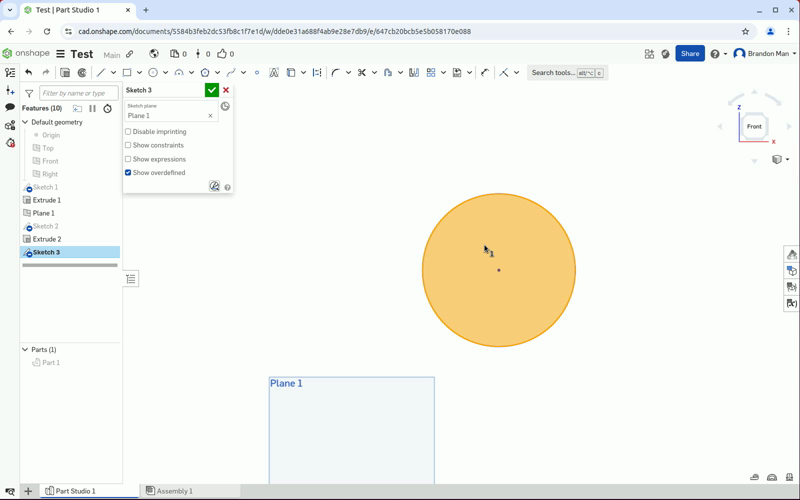
scroll(-6)
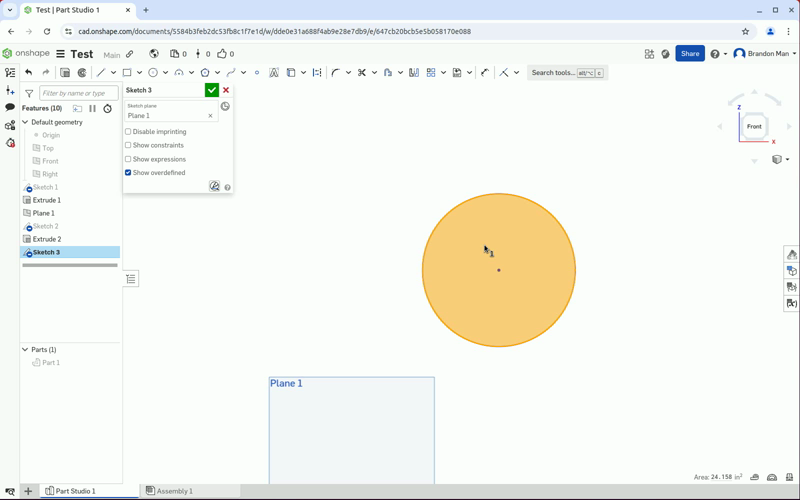
scroll(-6)
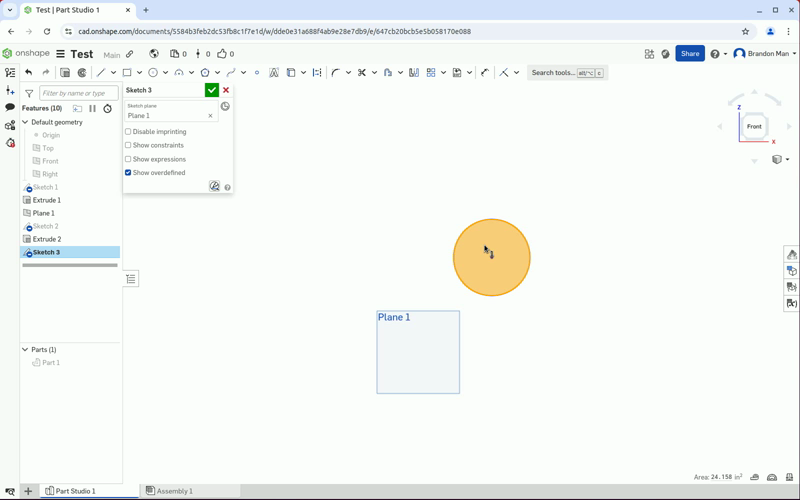
scroll(-6)
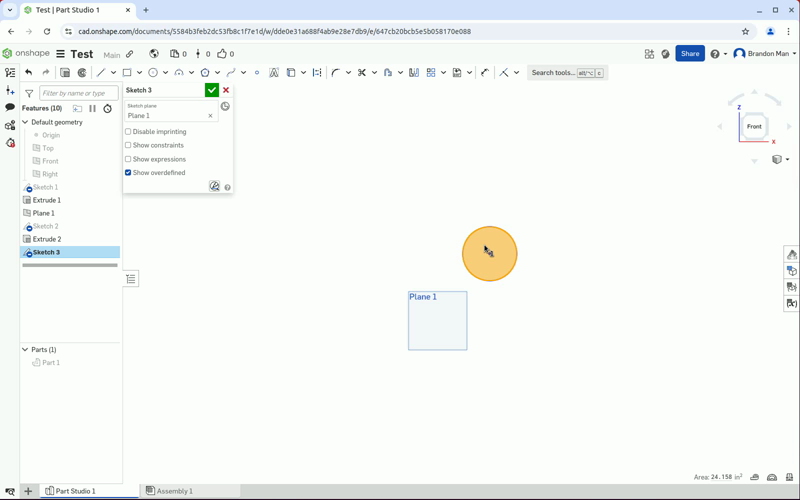
scroll(-6)
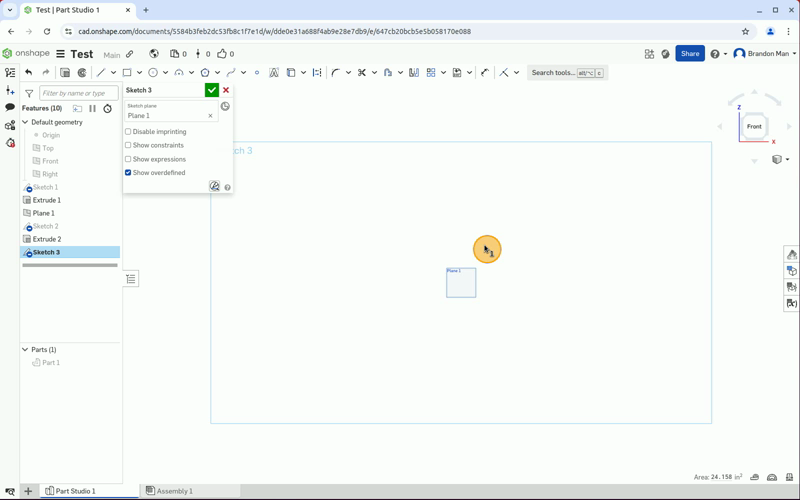
mouse_move(73, 352)
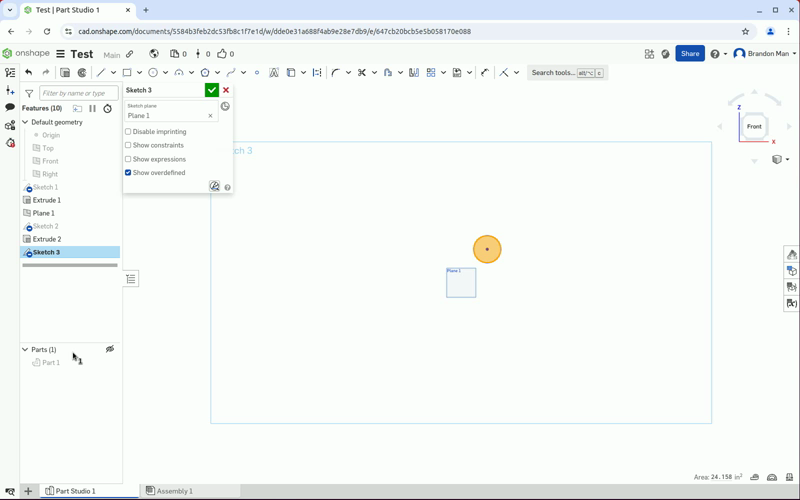
key(shift+y)
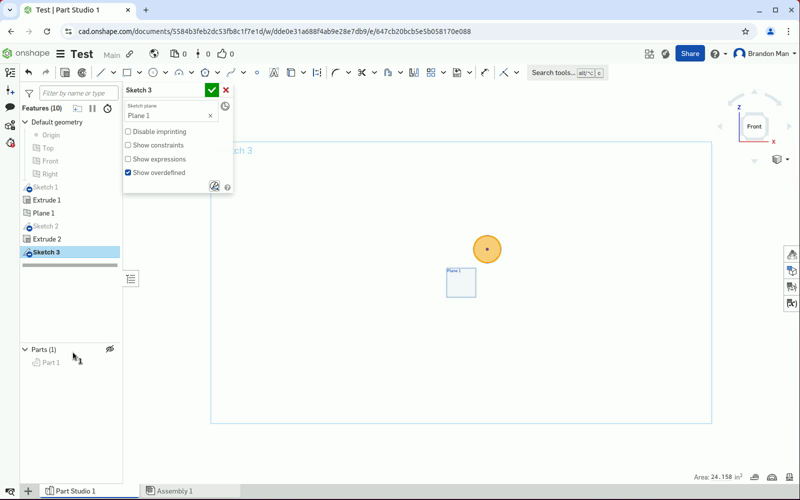
key(shift+e)
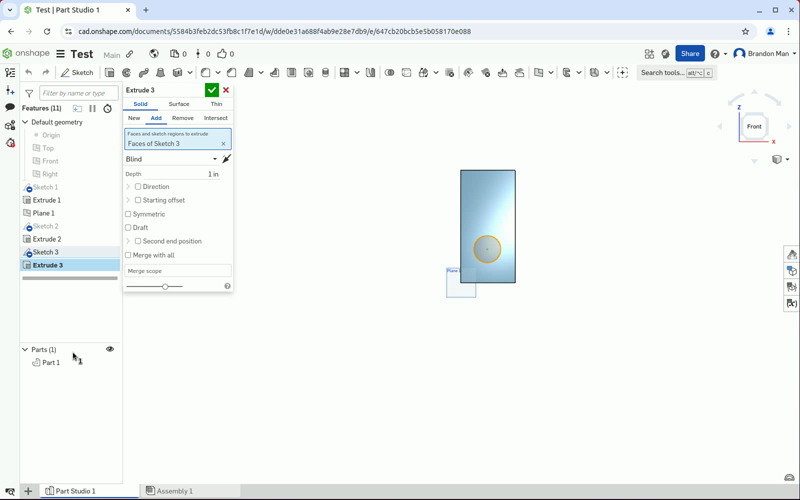
mouse_move(143, 106)
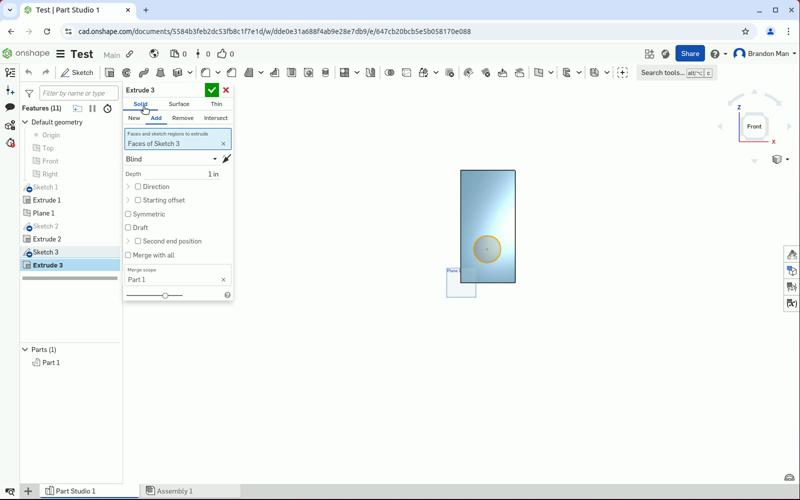
click(143, 106)
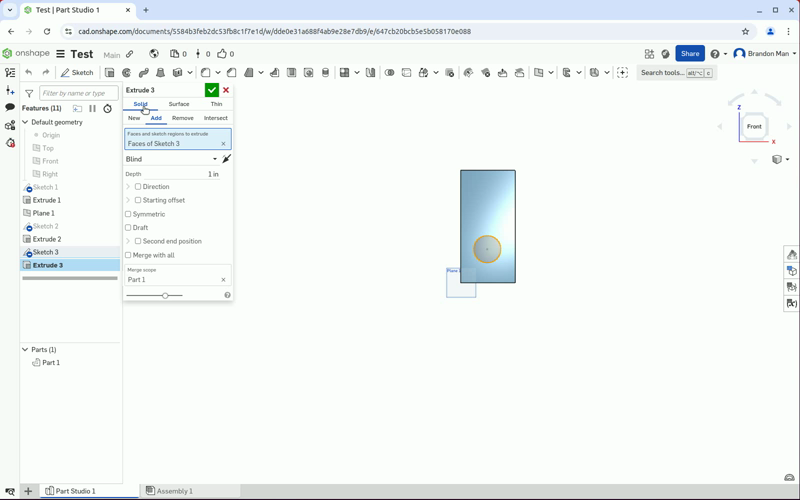
mouse_move(186, 120)
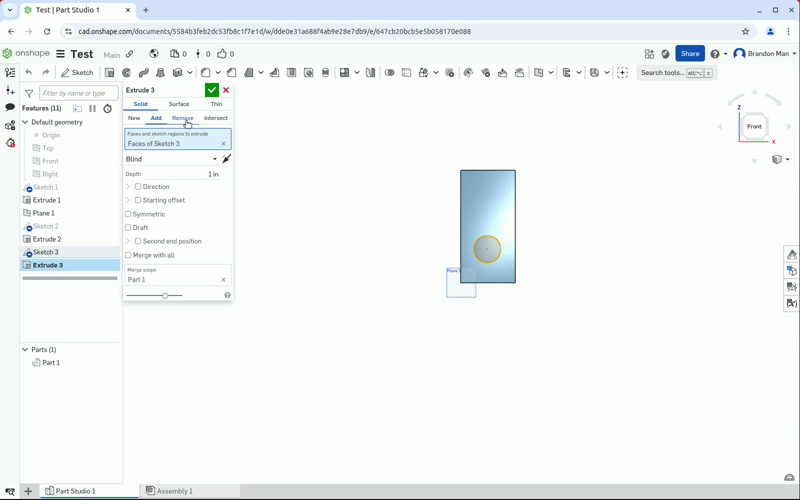
click(186, 120)
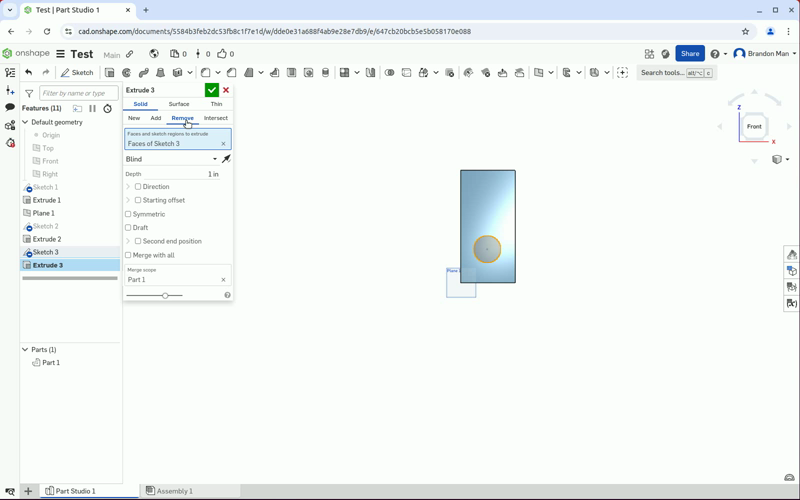
key(tab, 4)
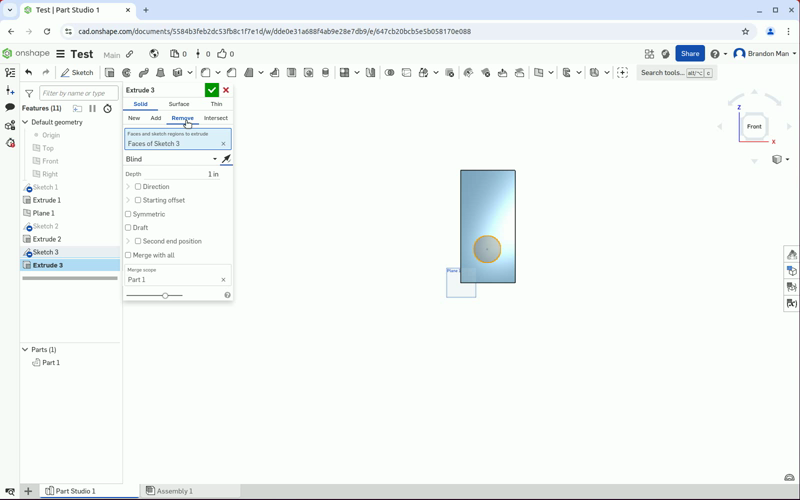
text(19.016)
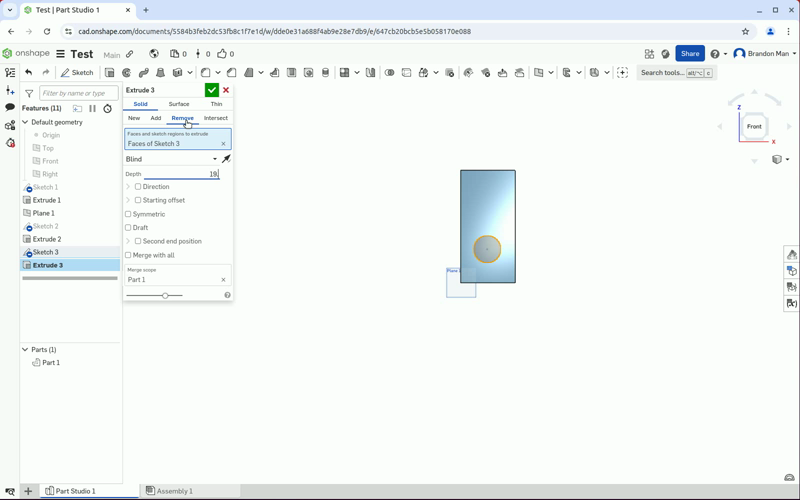
key(tab, 6)
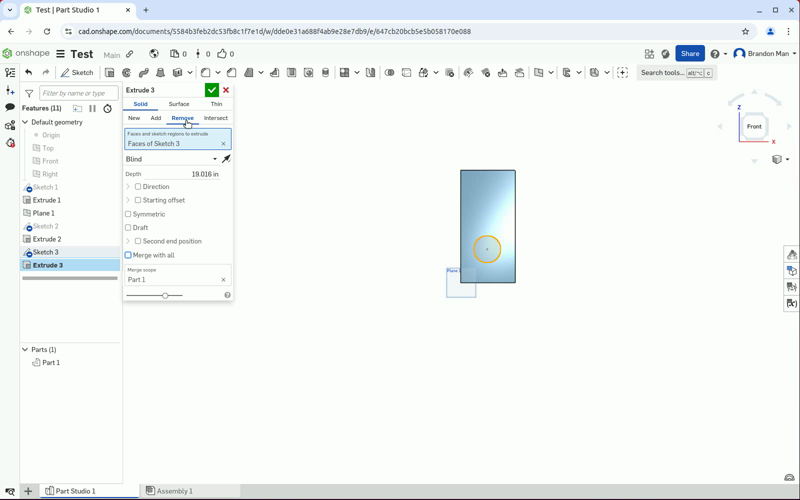
key(space)
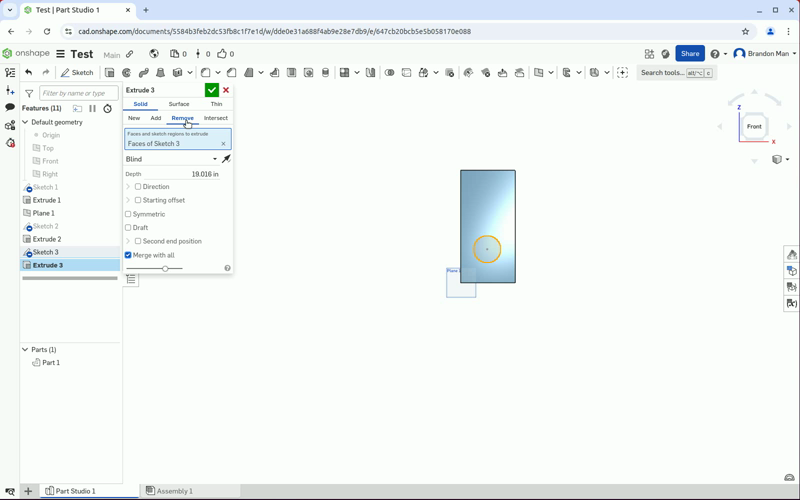
key(enter)
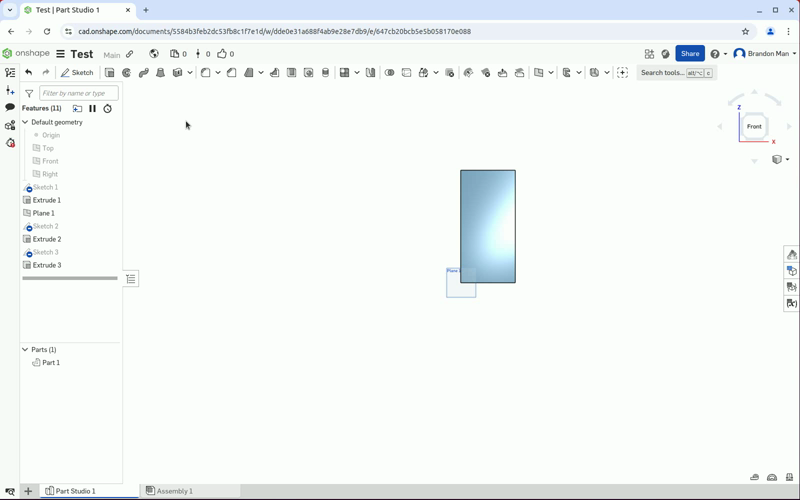
key(shift+h)
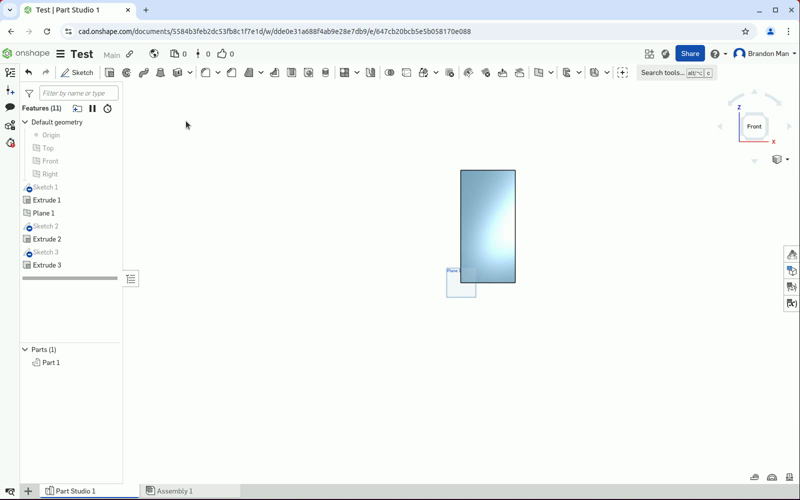
key(shift+h)
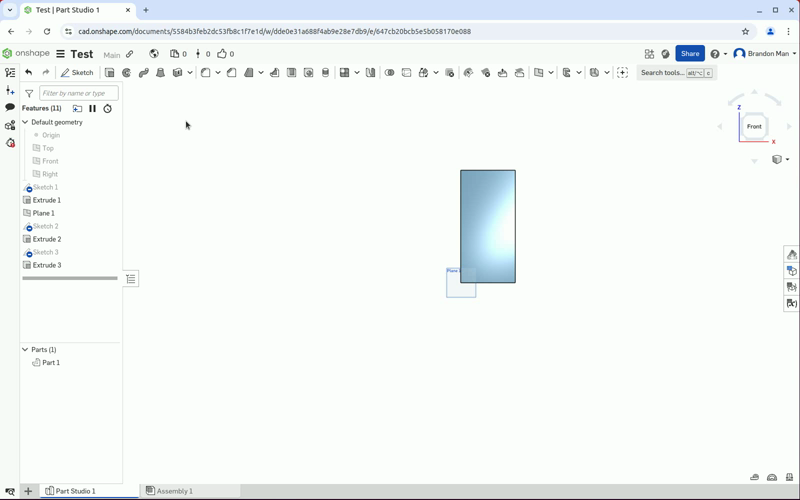
mouse_move(73, 189)
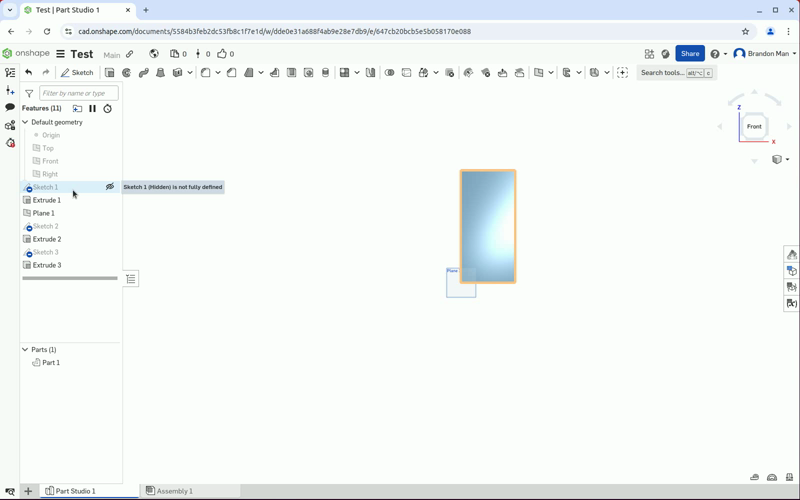
click(73, 189)
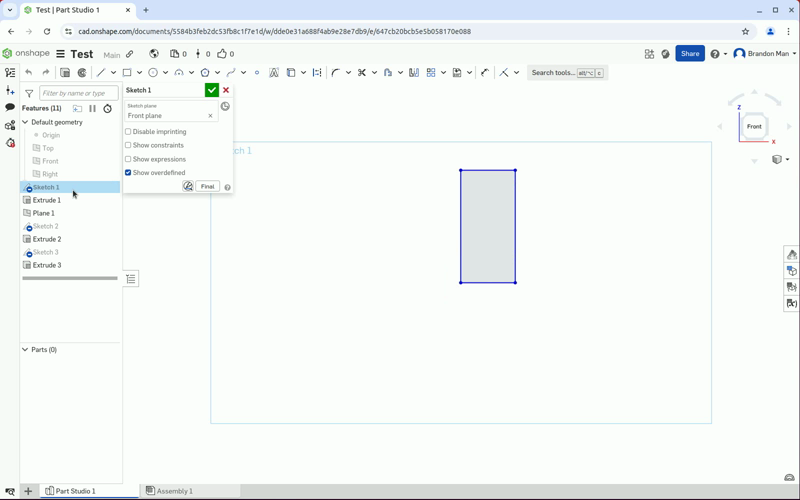
mouse_move(229, 92)
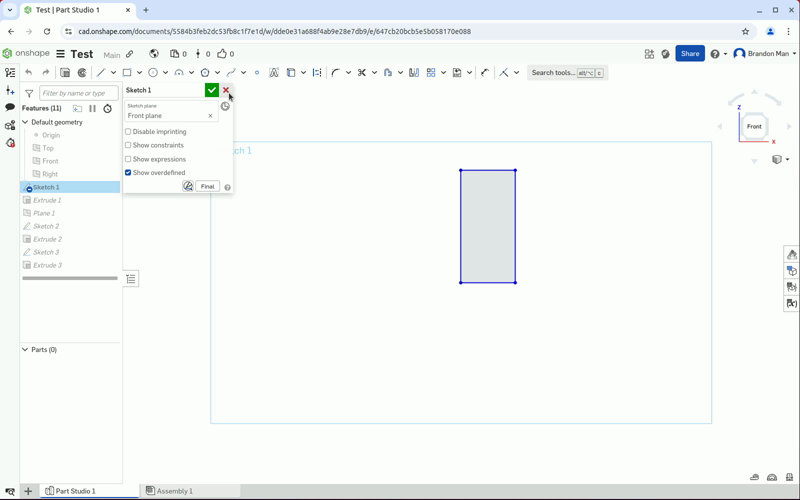
click(229, 92)
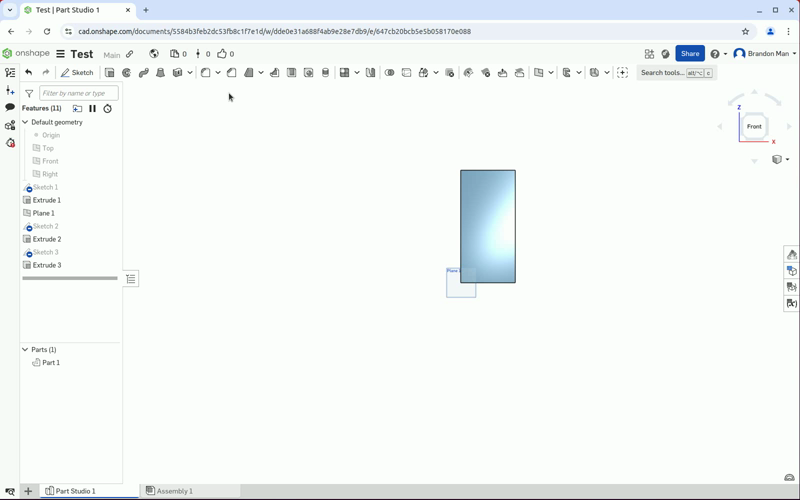
mouse_move(73, 352)
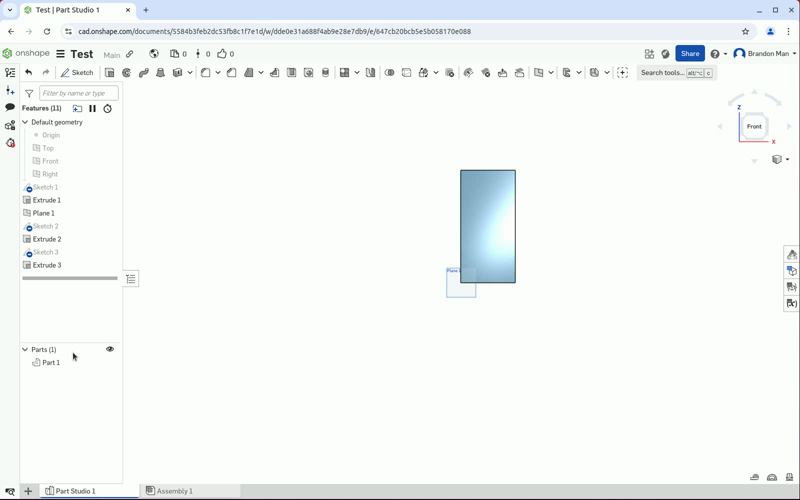
key(y)
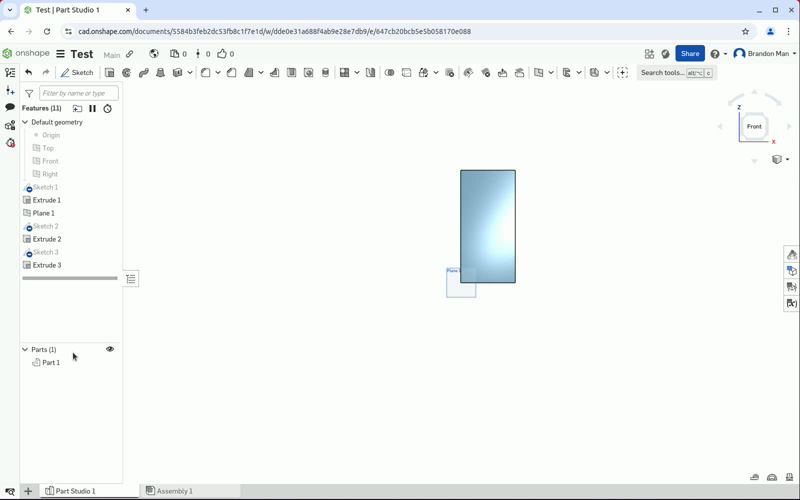
key(shift+p)
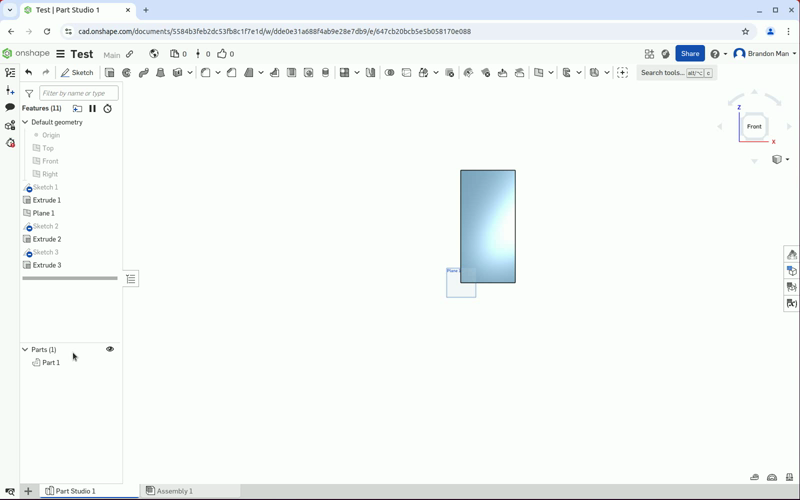
key(space)
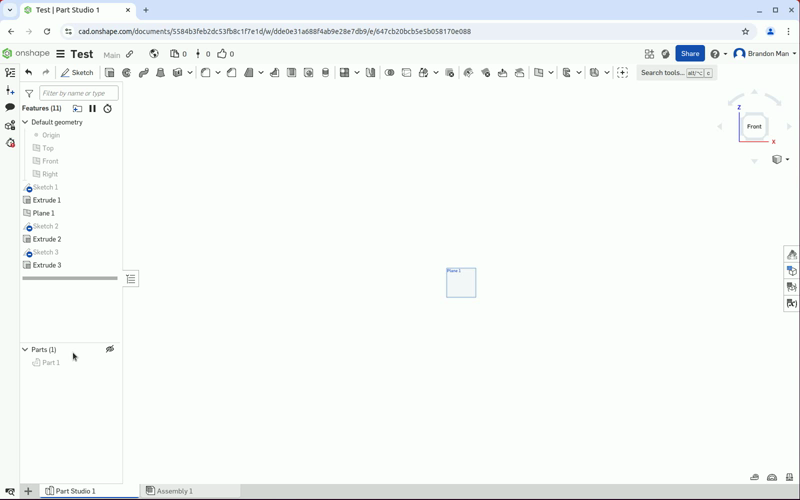
key_down(shift)
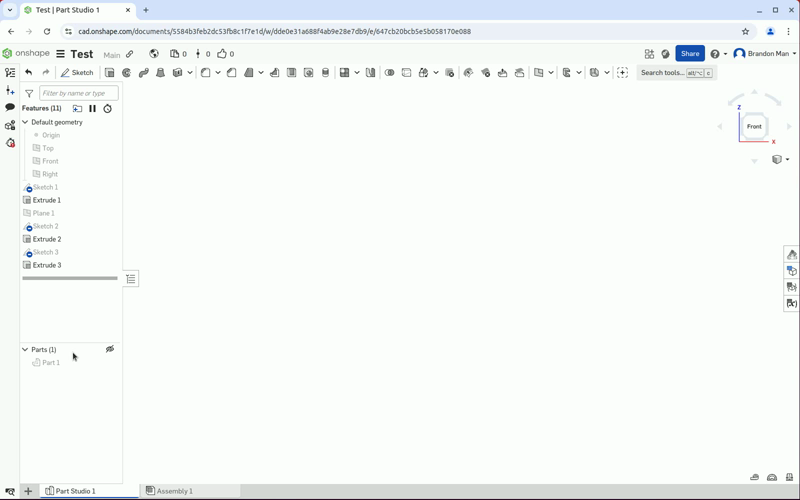
key(left)
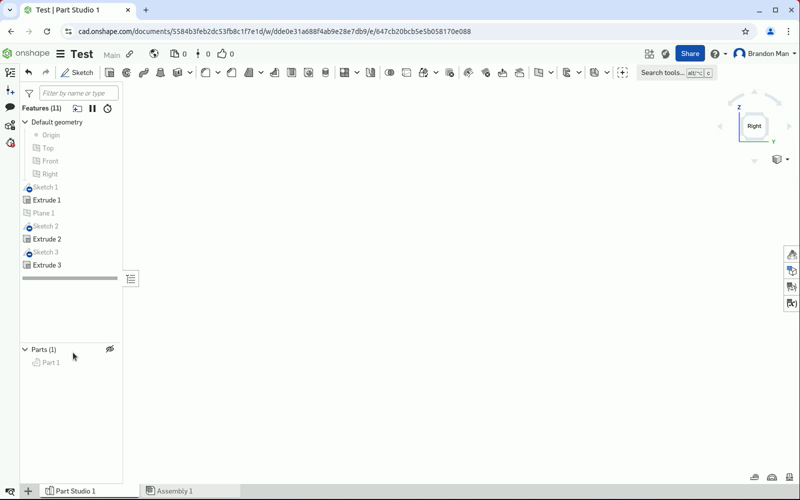
key_up(shift)
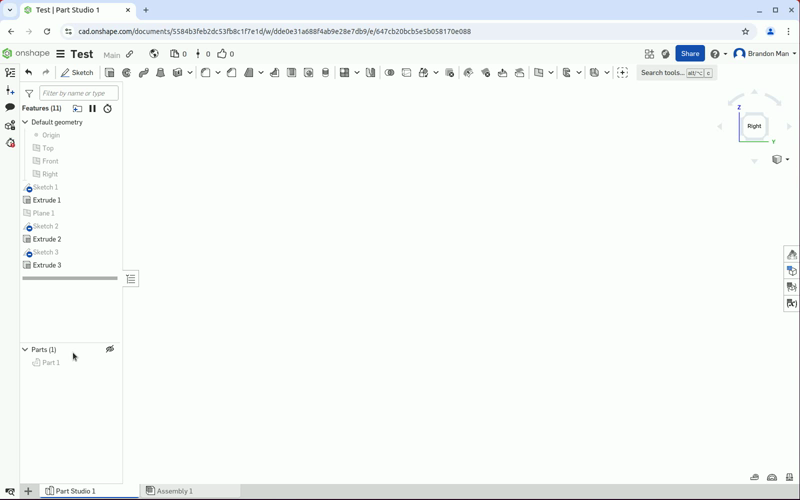
mouse_move(73, 352)
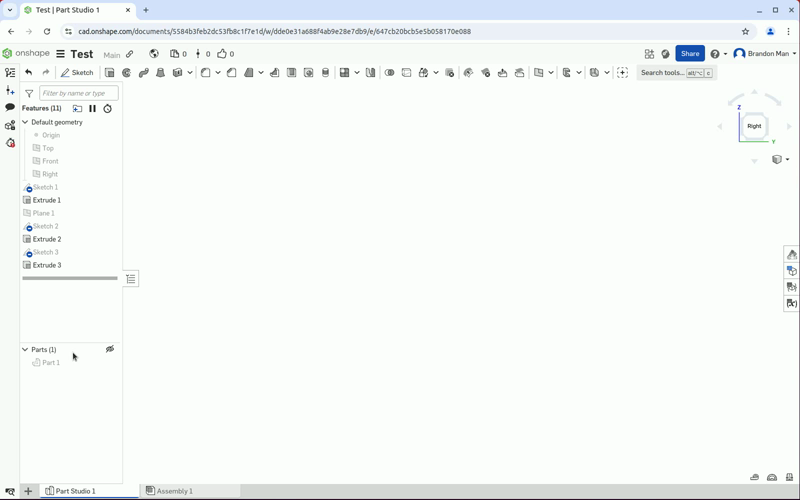
key(shift+y)
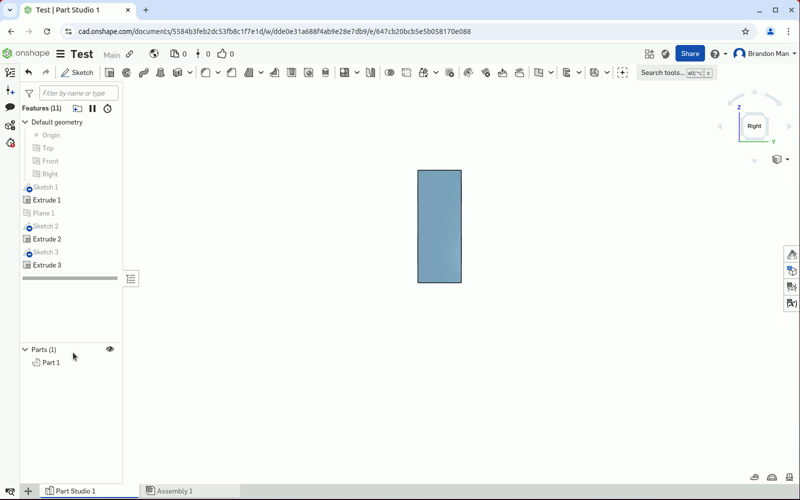
mouse_move(541, 75)
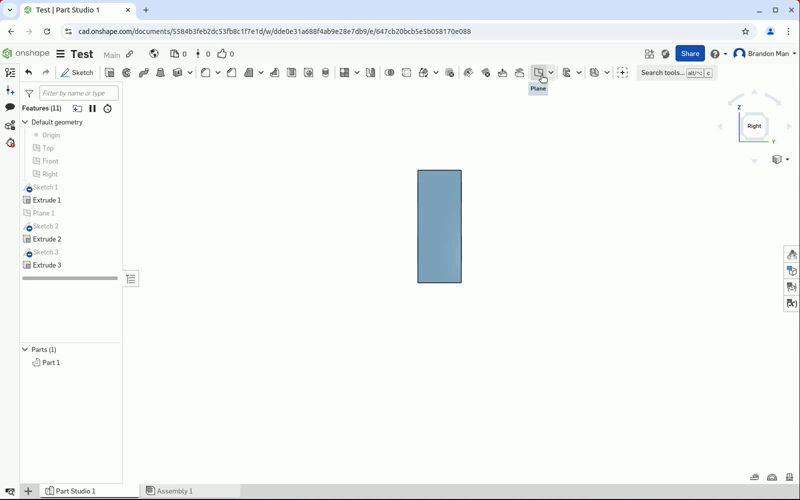
click(541, 75)
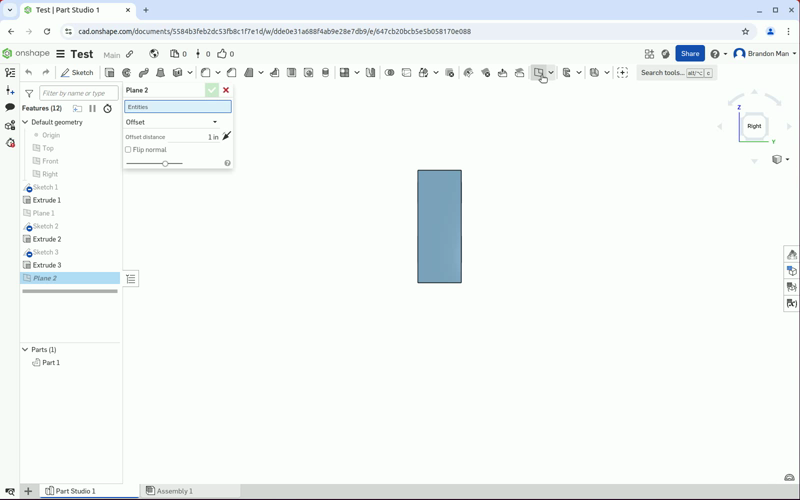
mouse_move(73, 176)
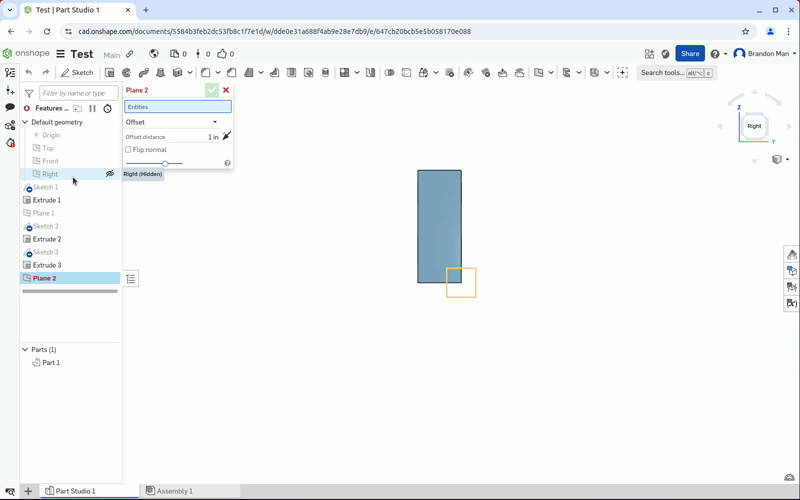
click(73, 176)
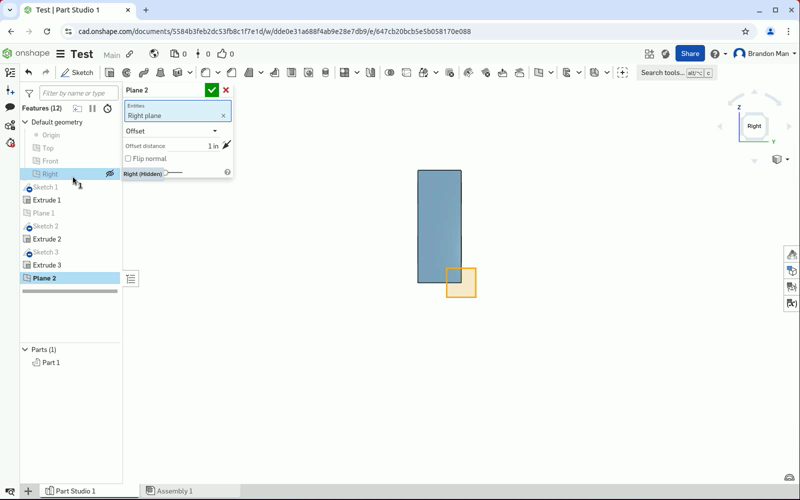
key(tab, 2)
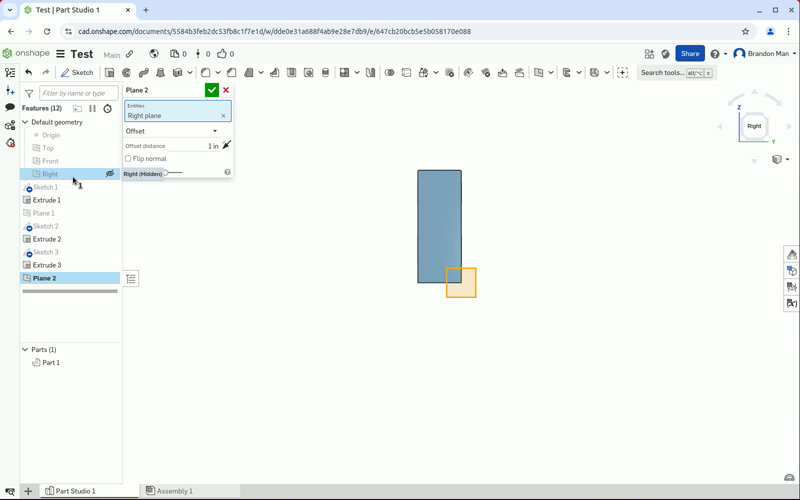
text(11.061)
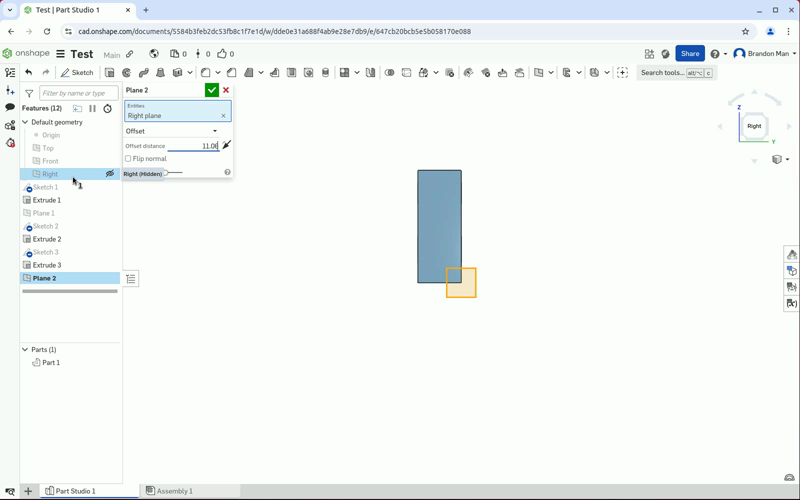
key(enter, 2)
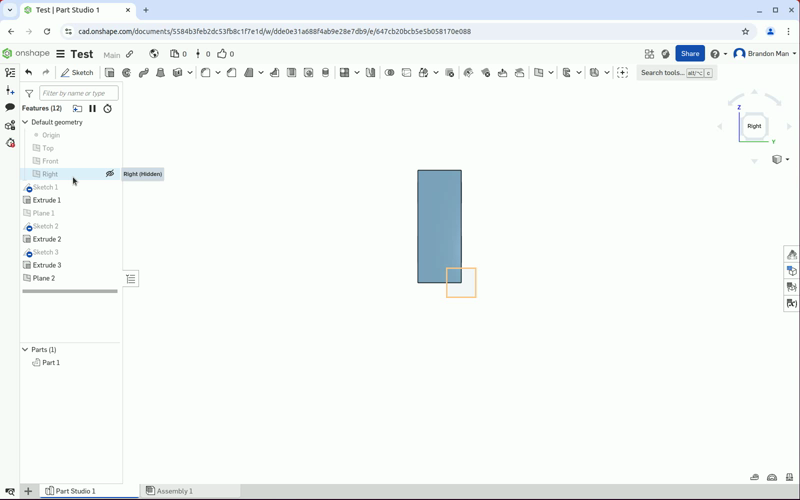
key(shift+s)
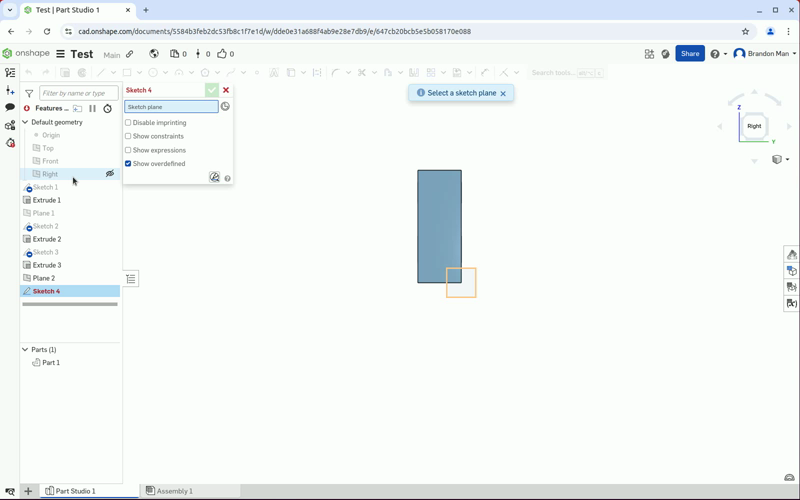
mouse_move(73, 280)
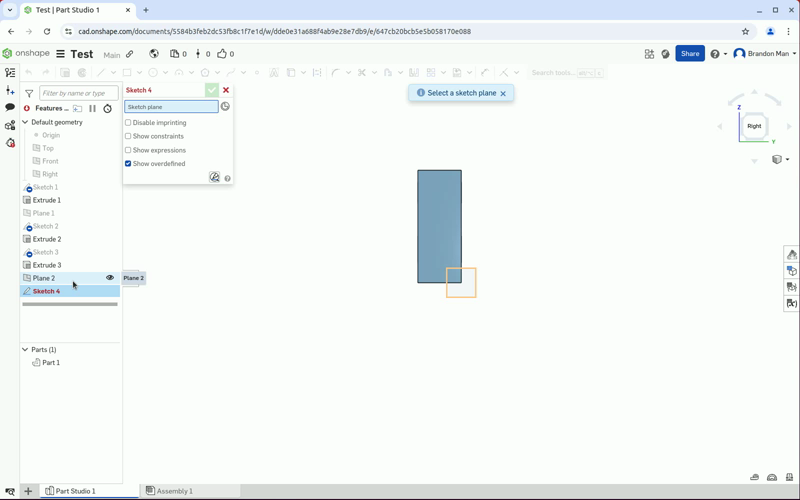
click(73, 280)
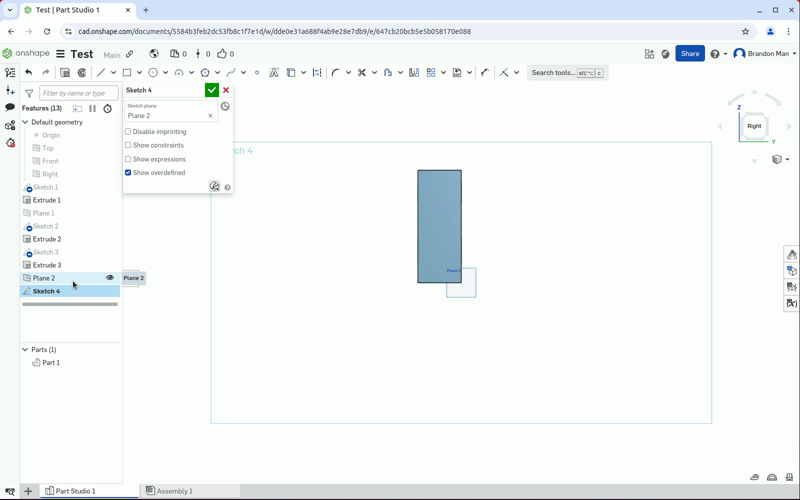
mouse_move(73, 352)
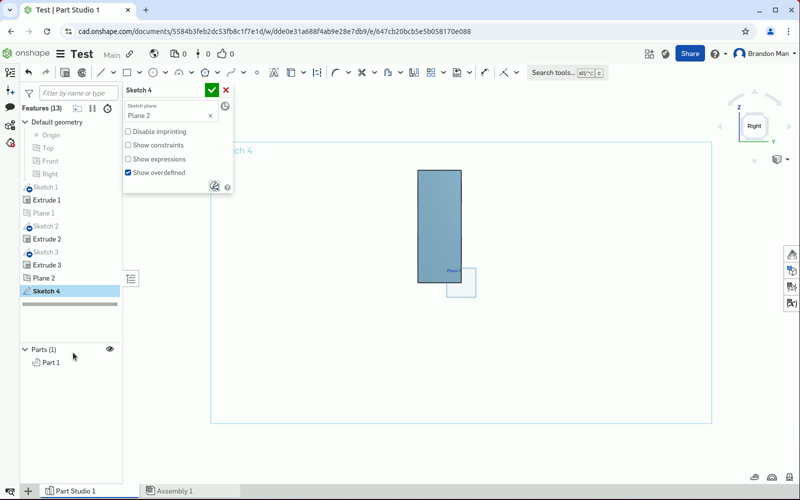
key(y)
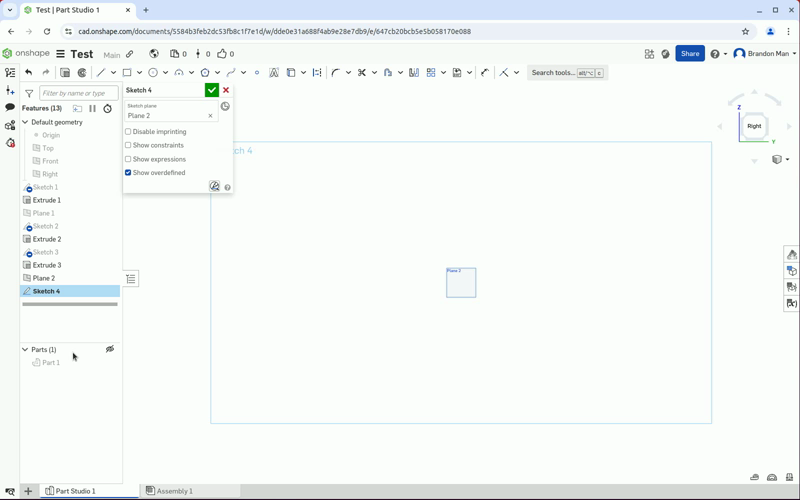
key(c)
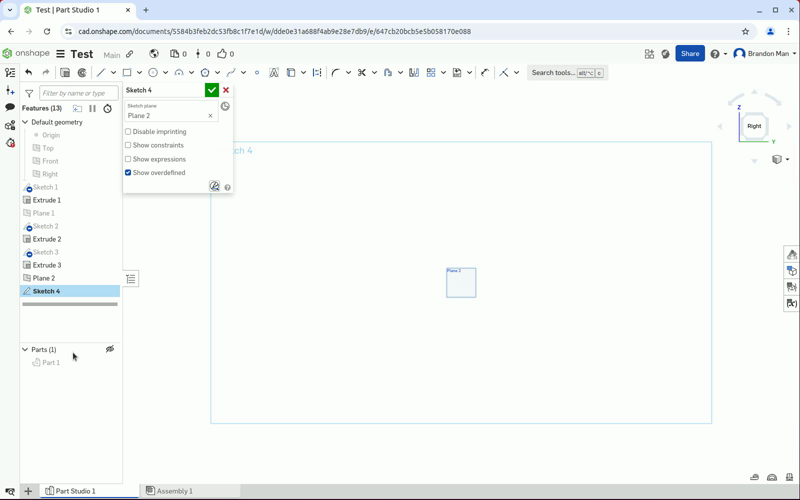
key_down(shift)
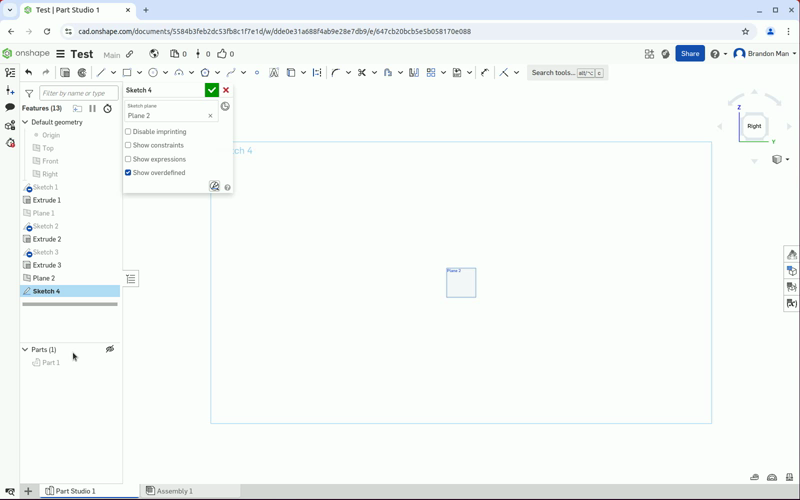
mouse_move(447, 211)
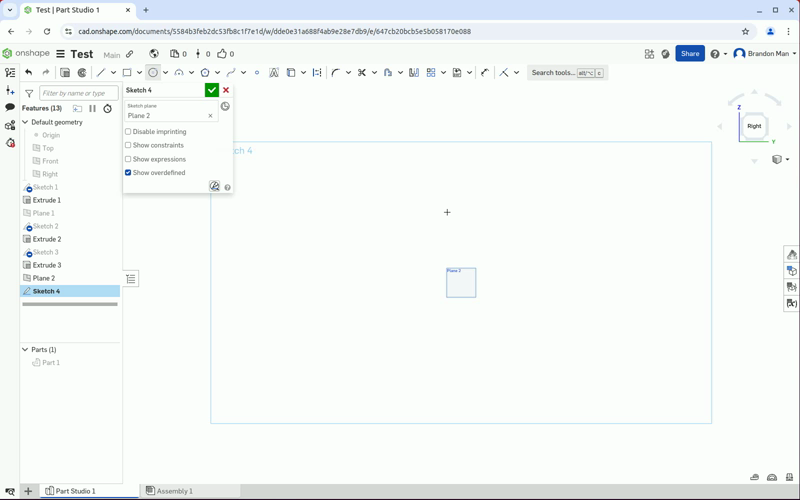
click(447, 211)
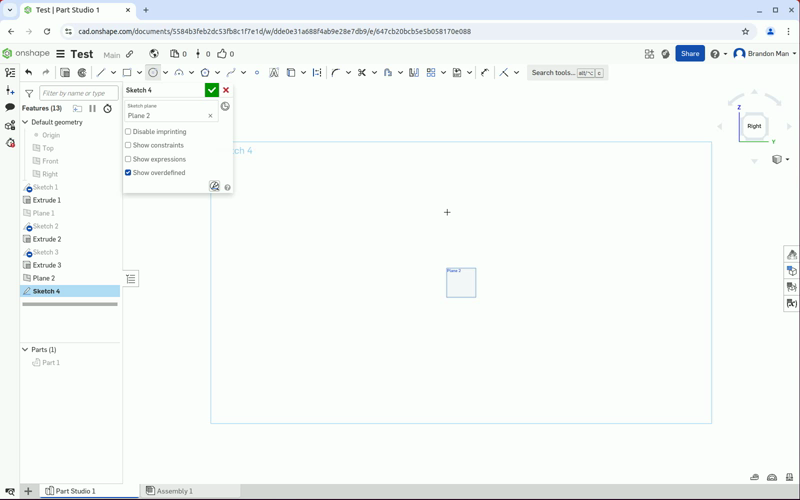
key_up(shift)
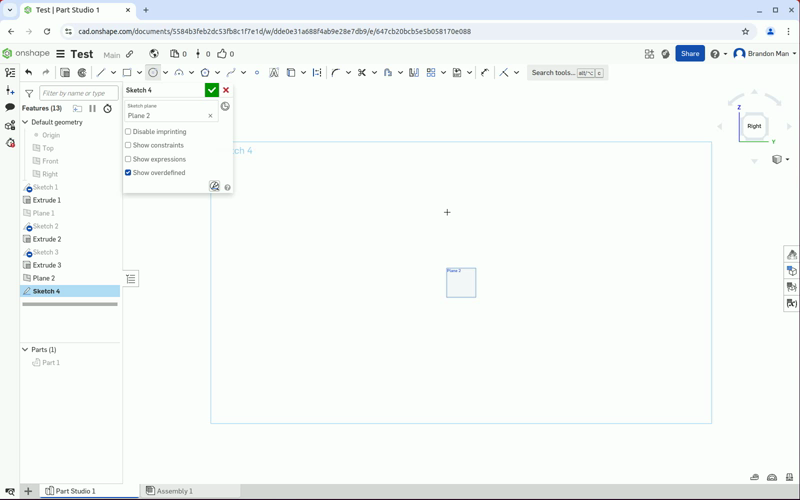
mouse_move(456, 211)
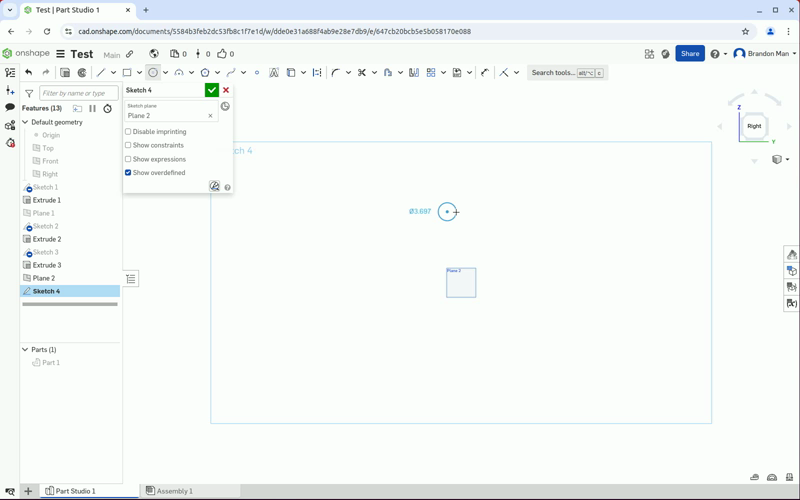
click(456, 211)
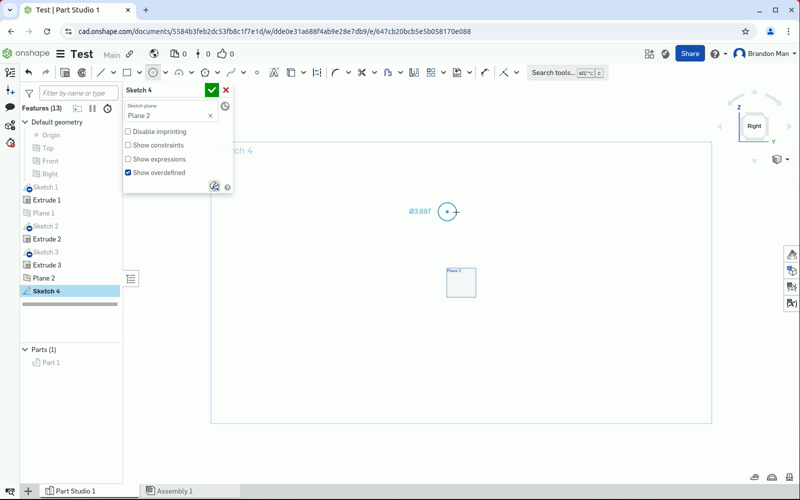
key(esc)
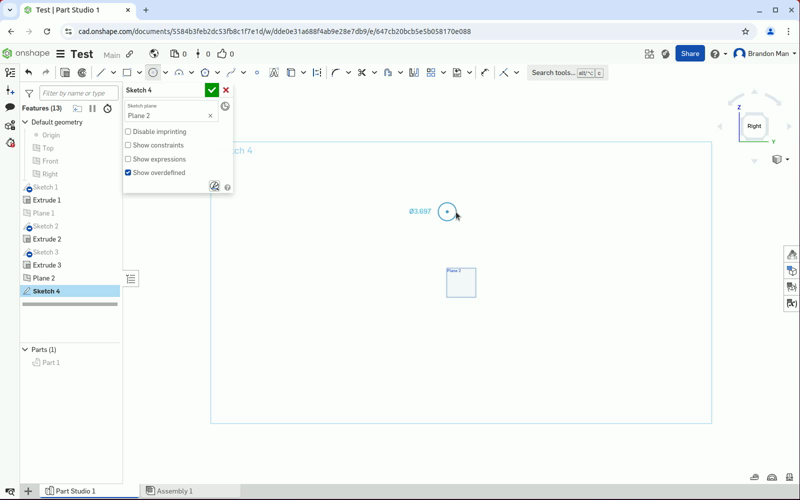
mouse_move(444, 214)
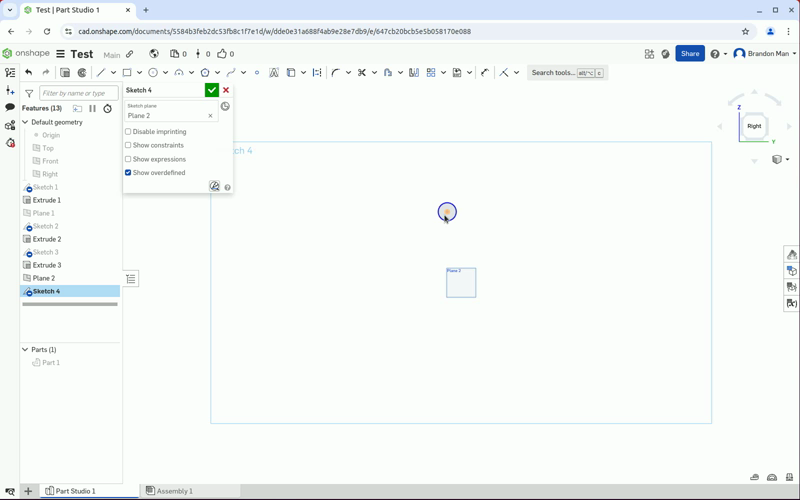
scroll(6)
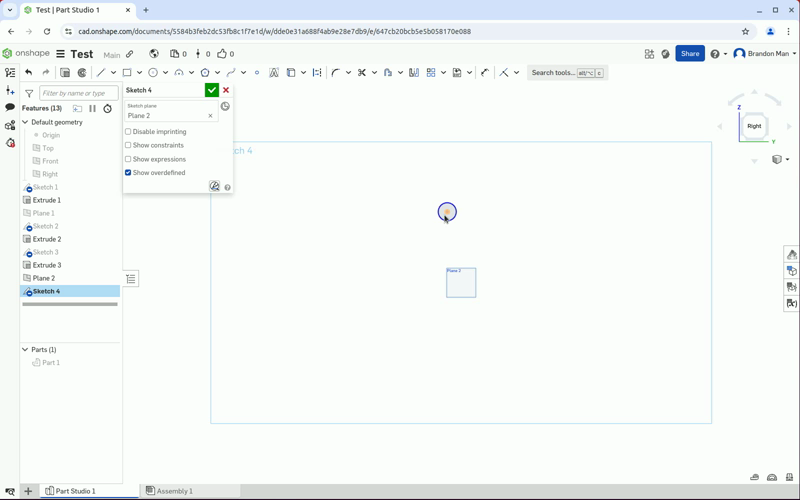
scroll(6)
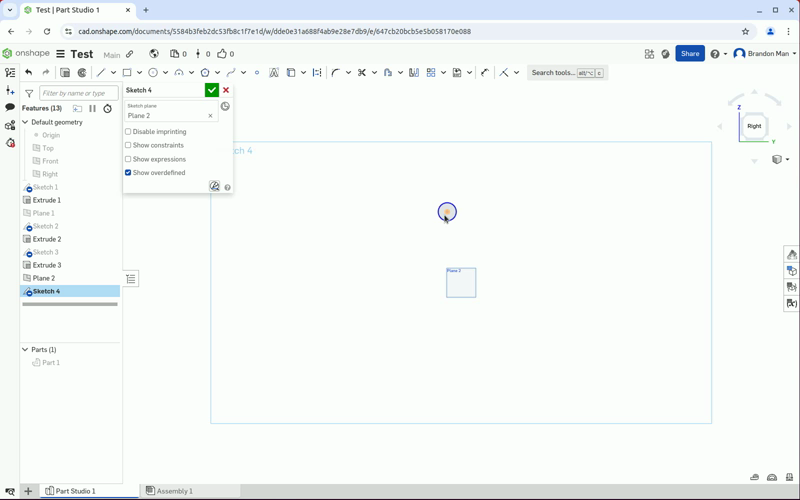
scroll(6)
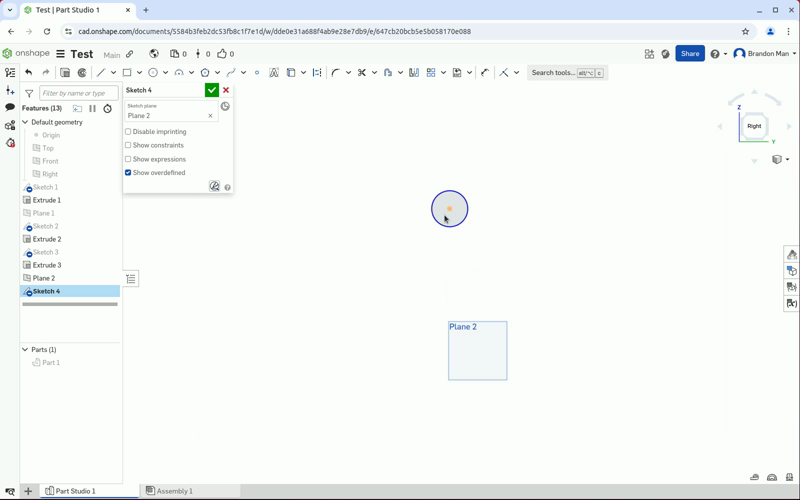
scroll(6)
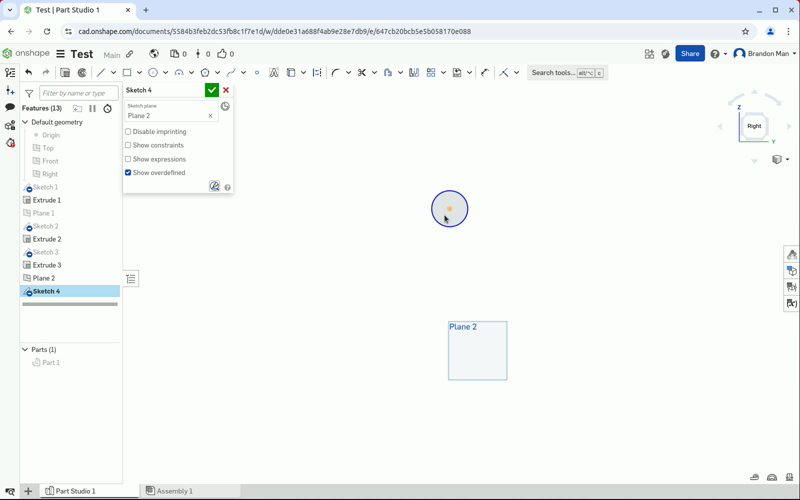
scroll(6)
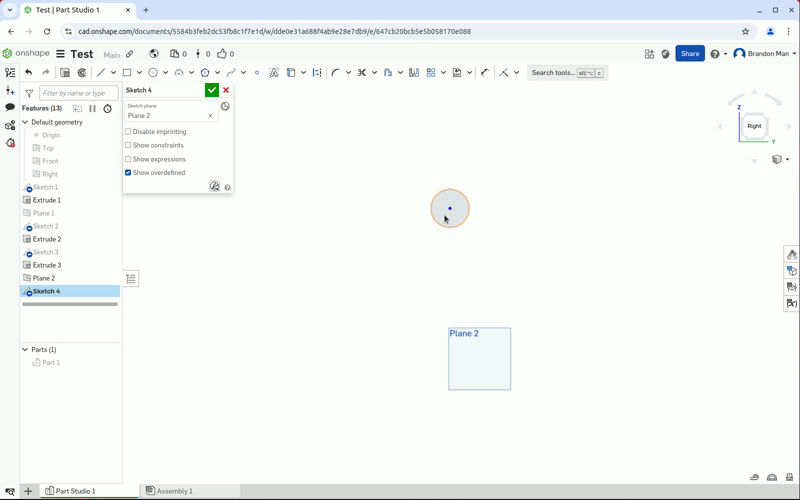
scroll(6)
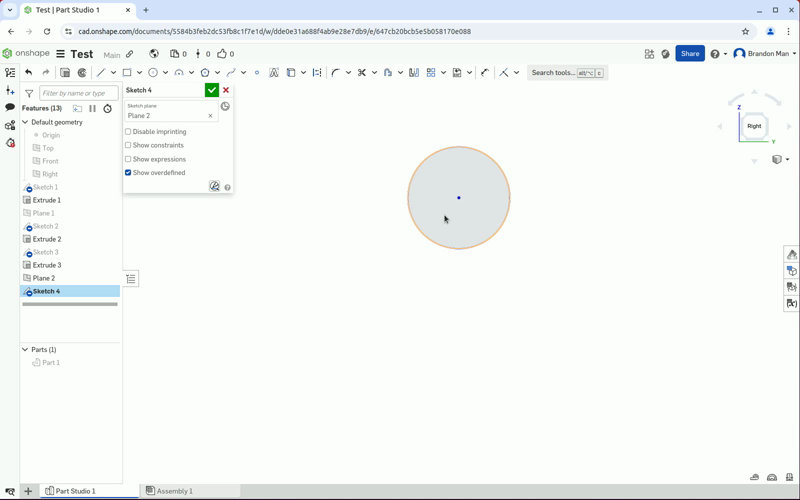
scroll(6)
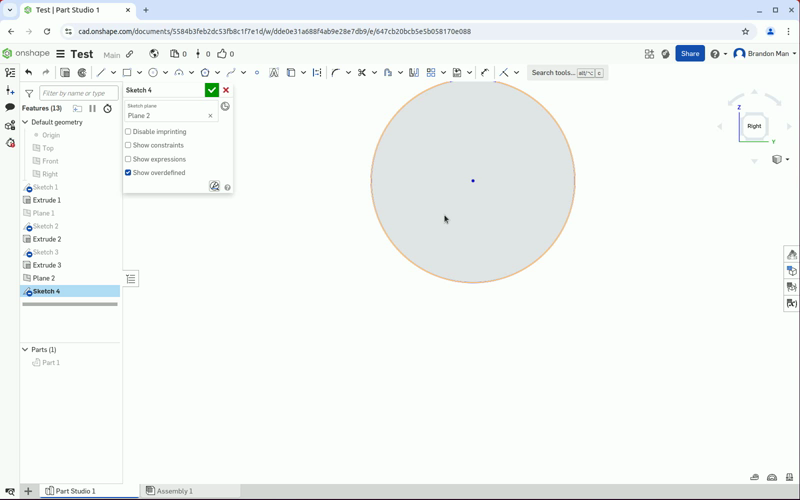
click(444, 214)
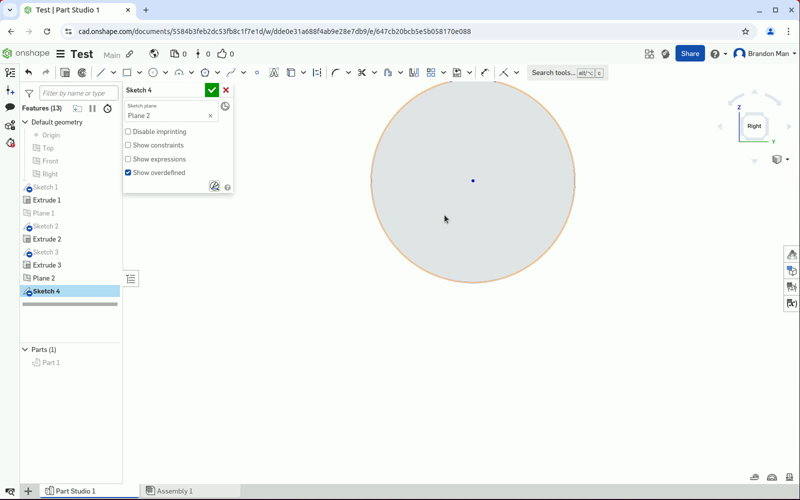
scroll(-6)
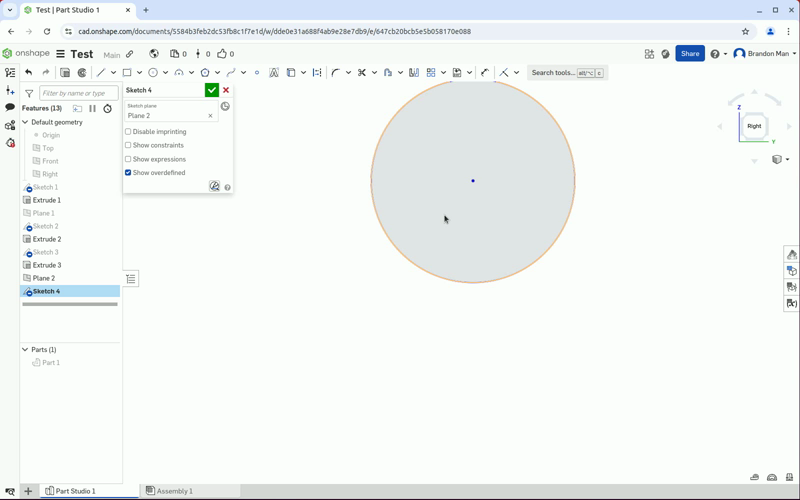
scroll(-6)
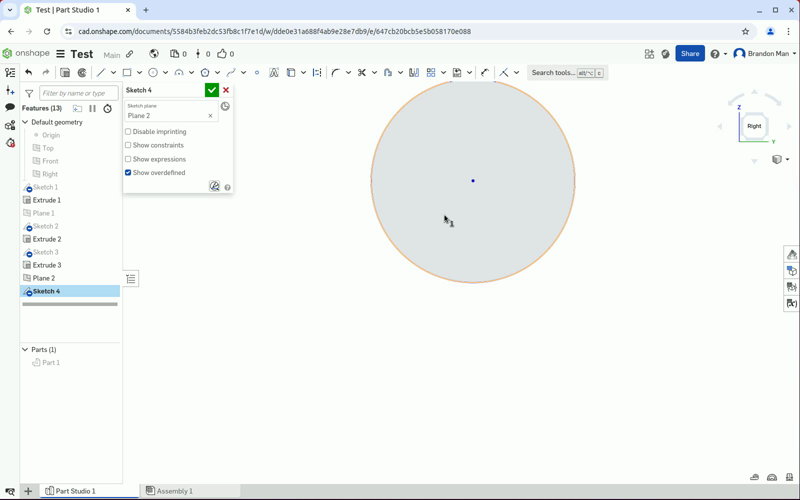
scroll(-6)
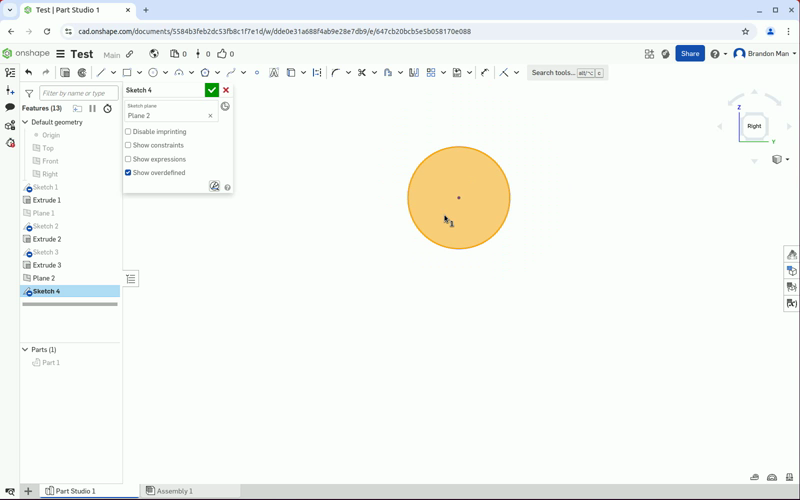
scroll(-6)
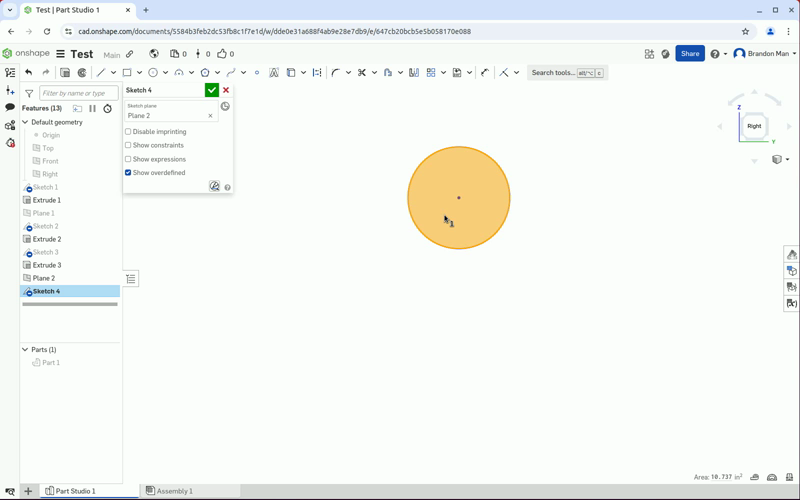
scroll(-6)
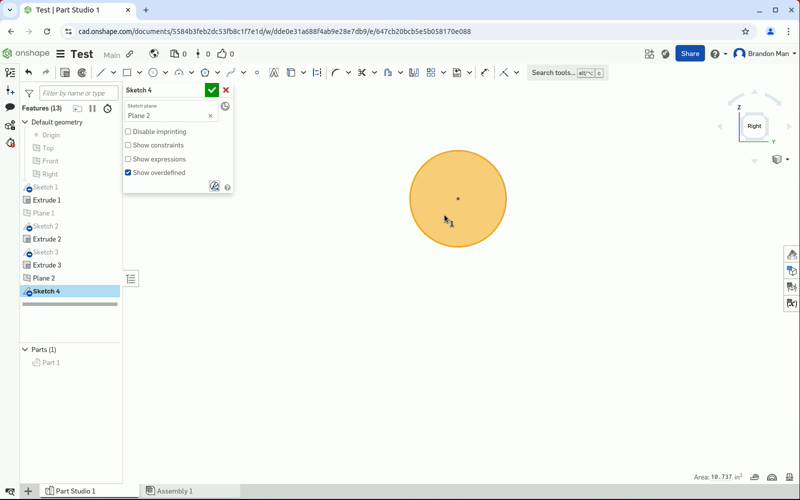
scroll(-6)
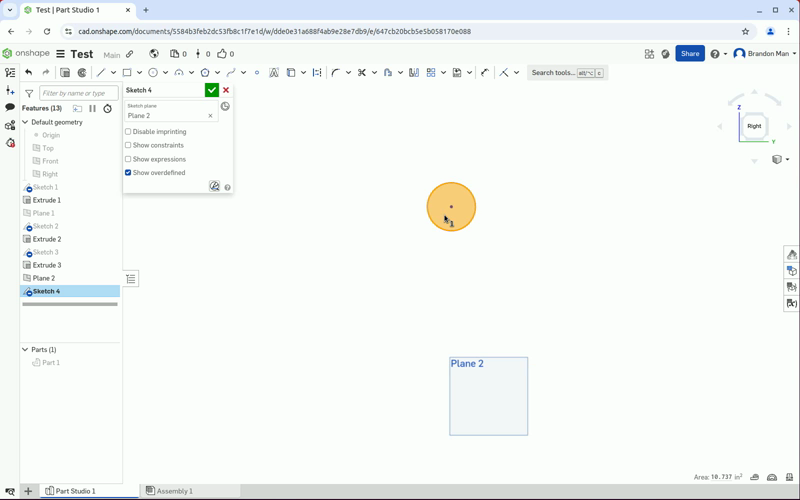
scroll(-6)
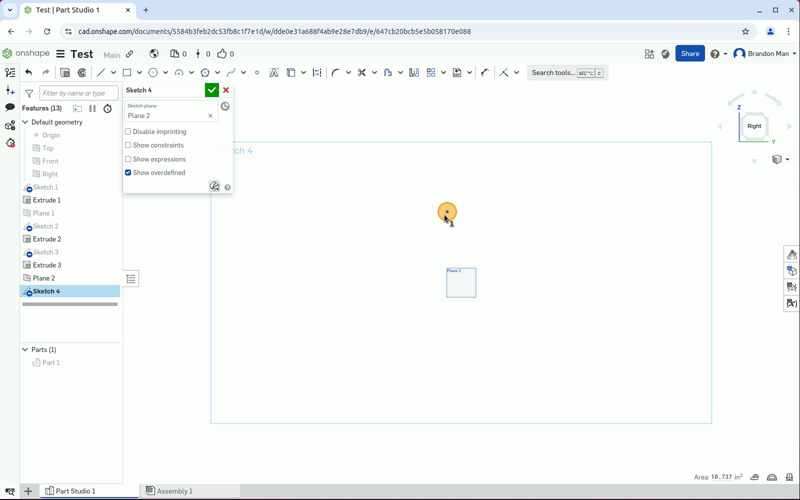
mouse_move(73, 352)
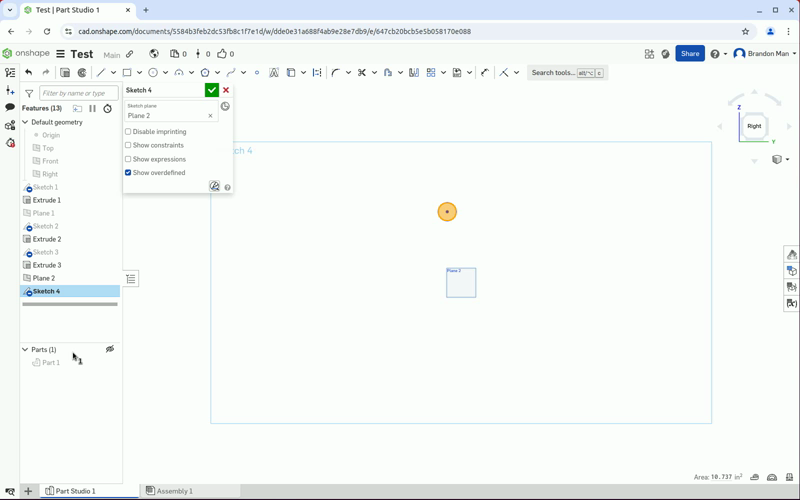
key(shift+y)
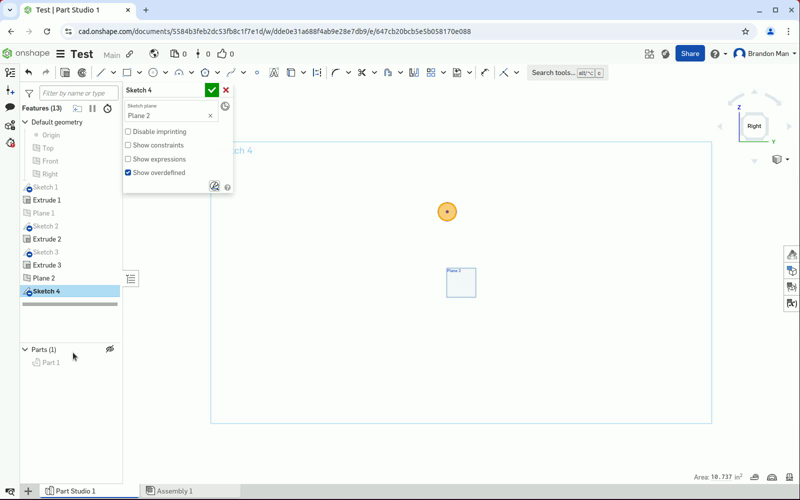
key(shift+e)
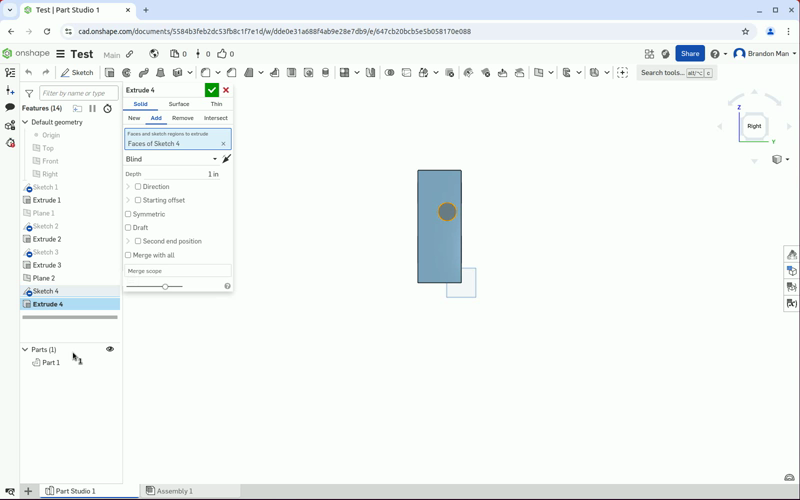
mouse_move(143, 106)
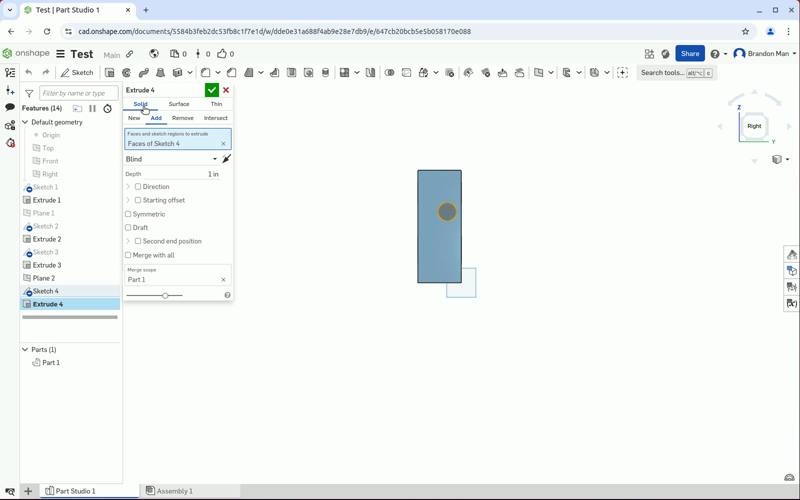
click(143, 106)
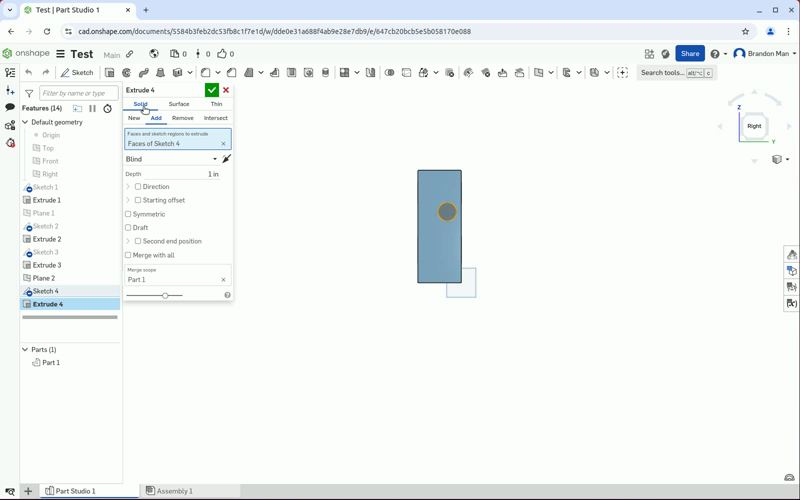
mouse_move(186, 120)
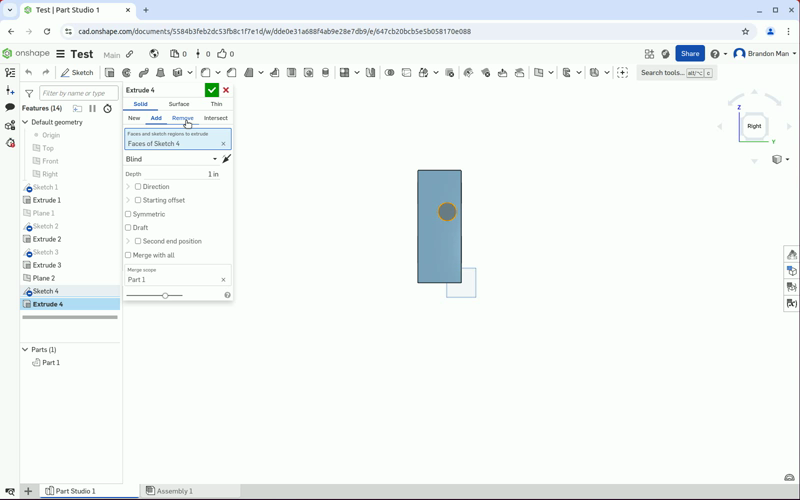
click(186, 120)
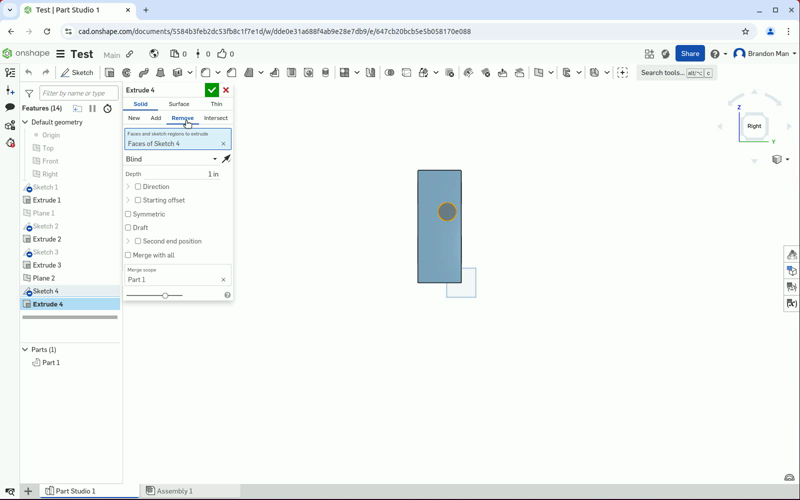
key(tab, 4)
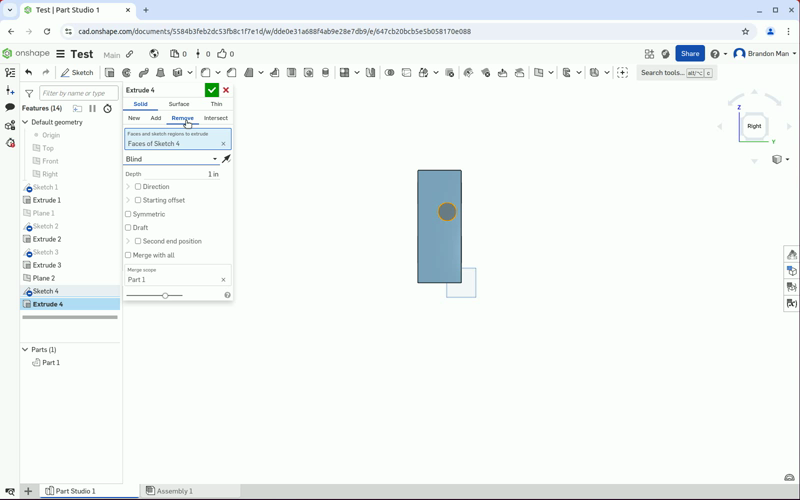
text(17.09)
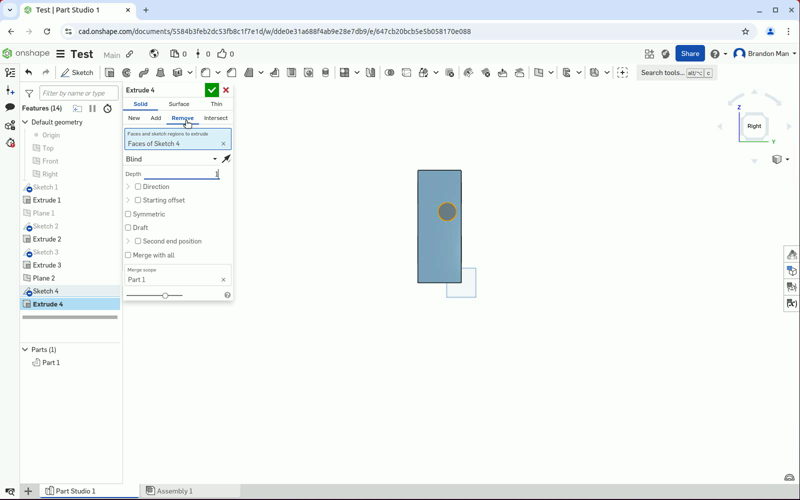
key(tab, 6)
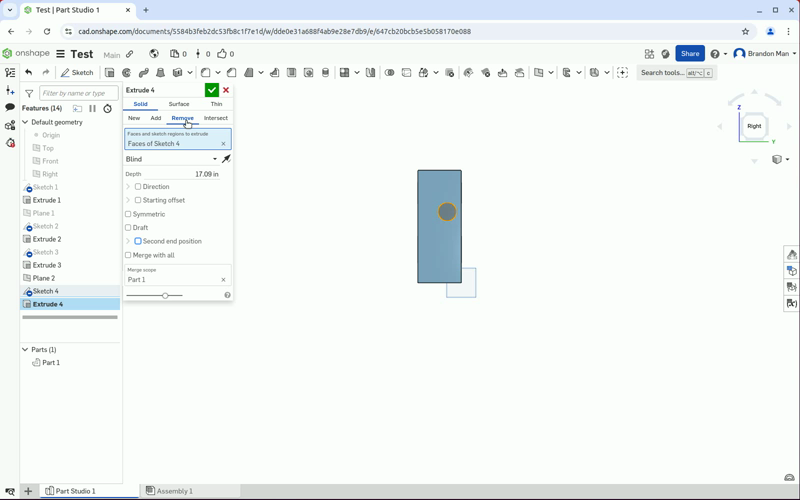
key(space)
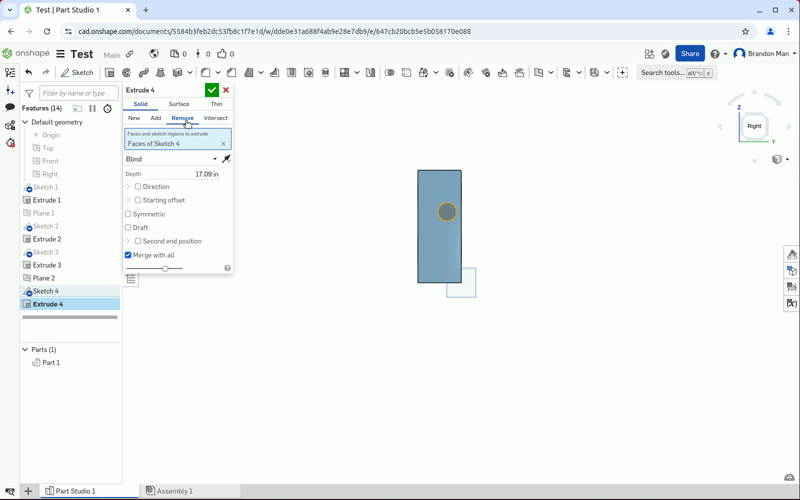
key(enter)
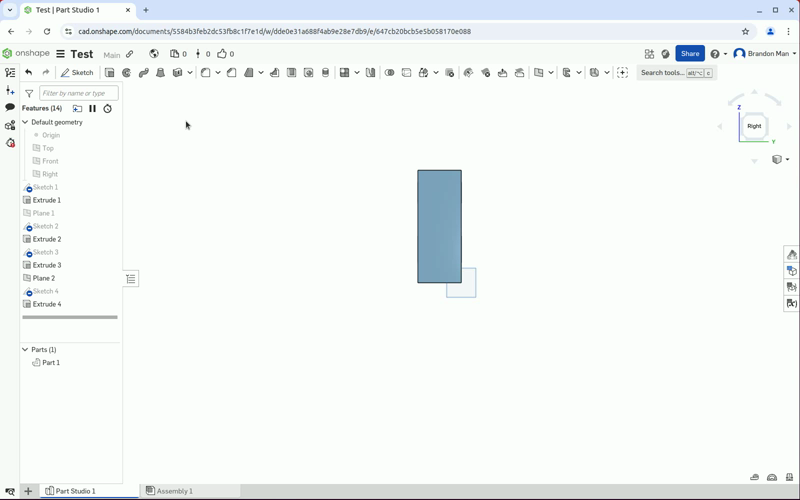
key(shift+h)
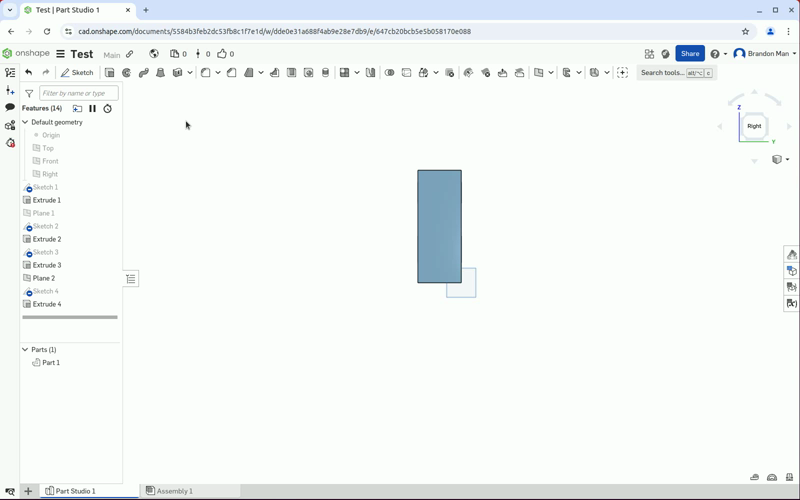
key(shift+h)
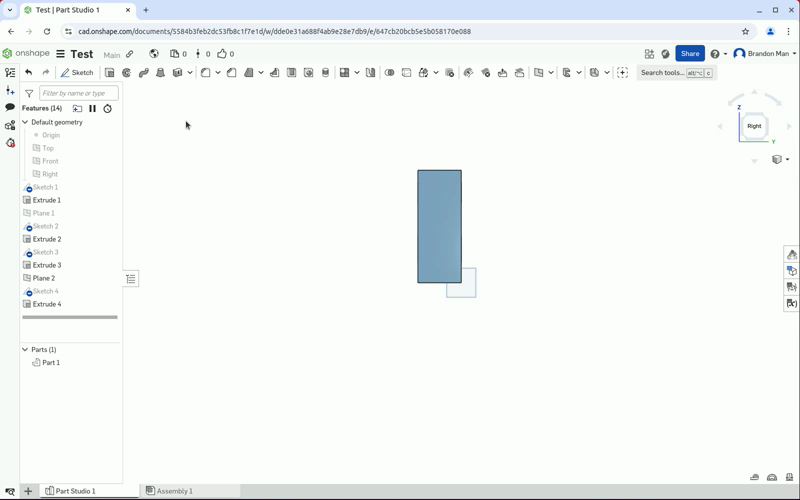
mouse_move(73, 189)
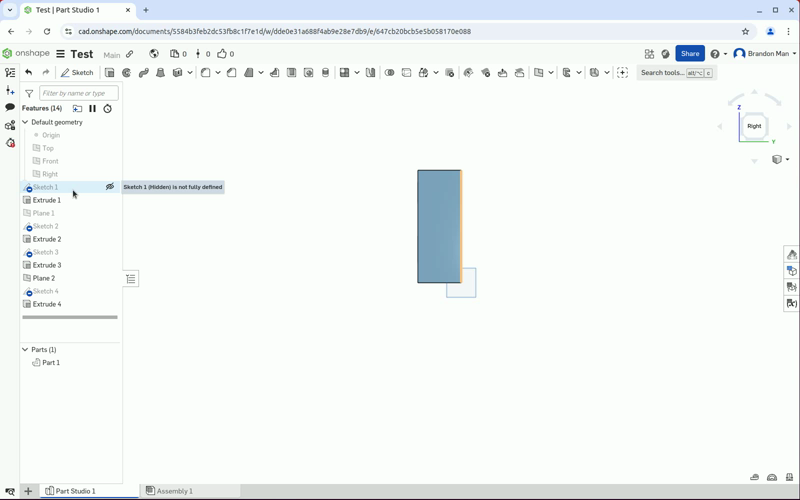
click(73, 189)
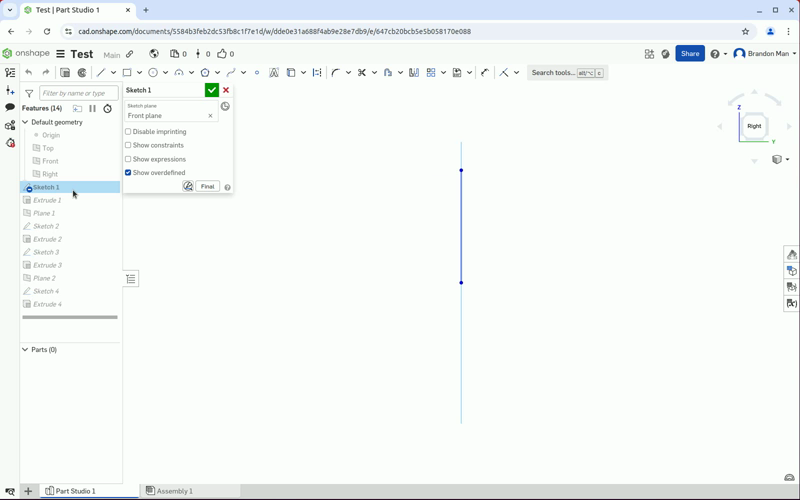
mouse_move(229, 92)
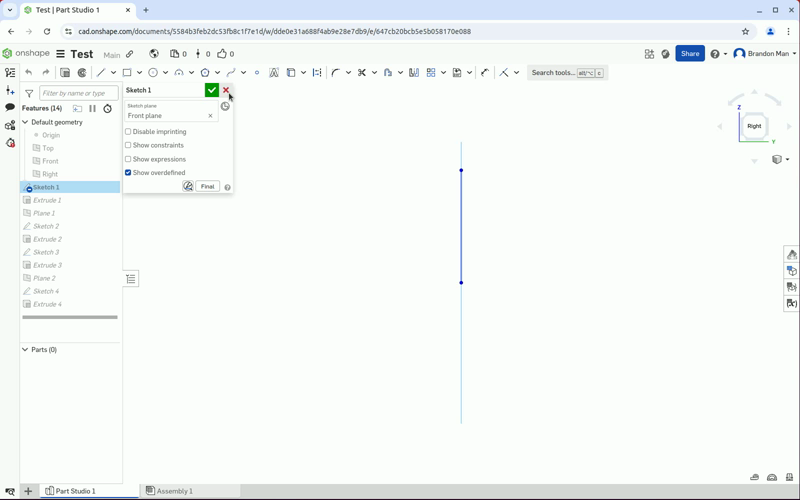
click(229, 92)
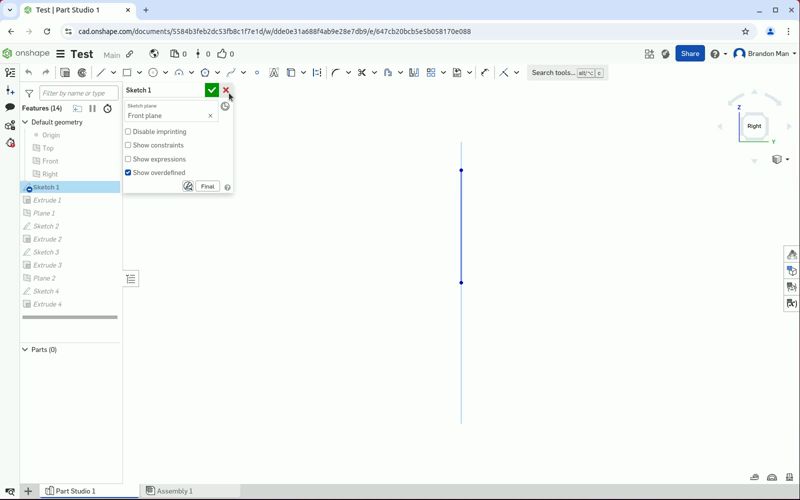
key(shift+s)
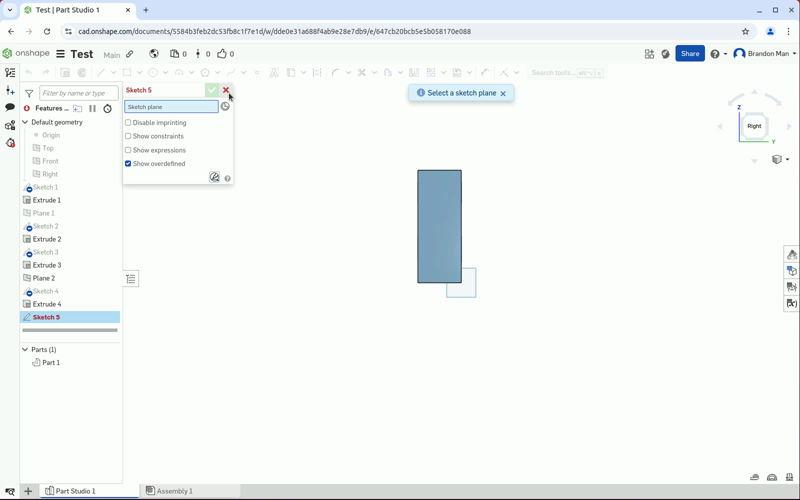
mouse_move(73, 280)
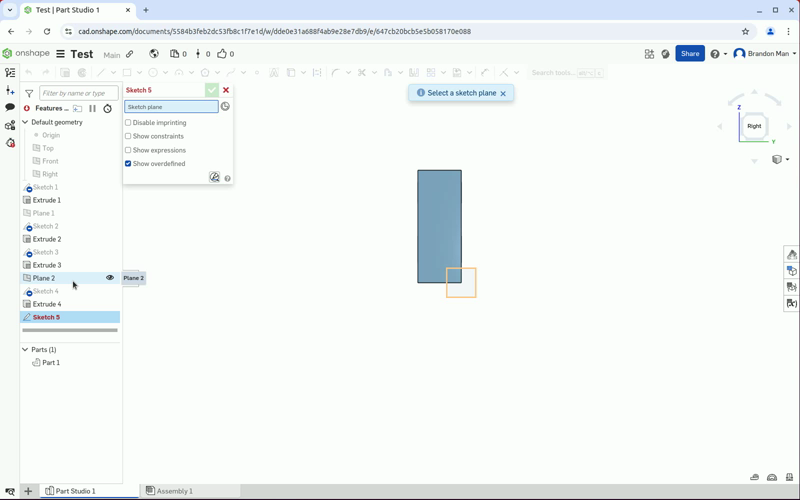
click(73, 280)
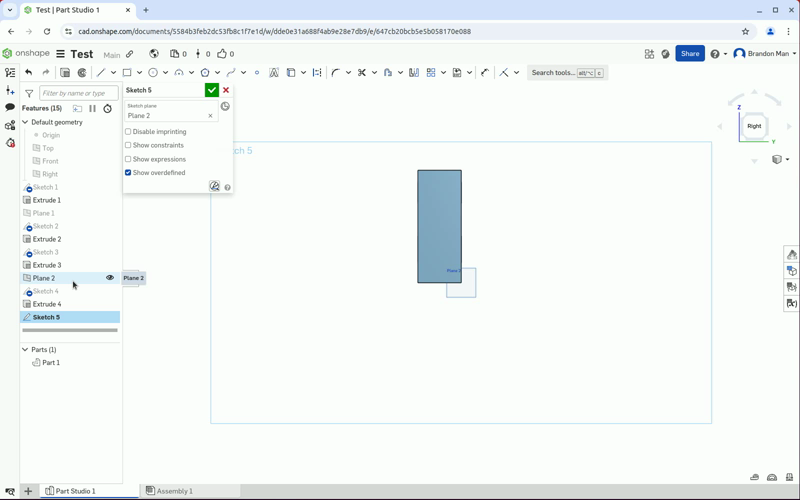
mouse_move(73, 352)
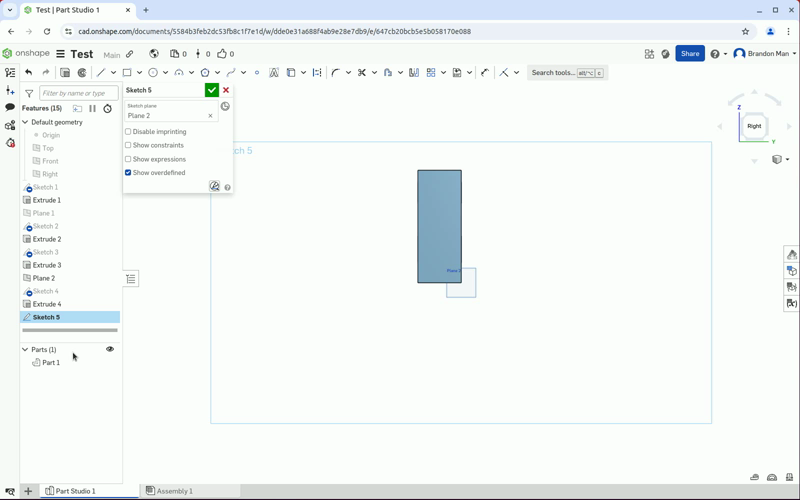
key(y)
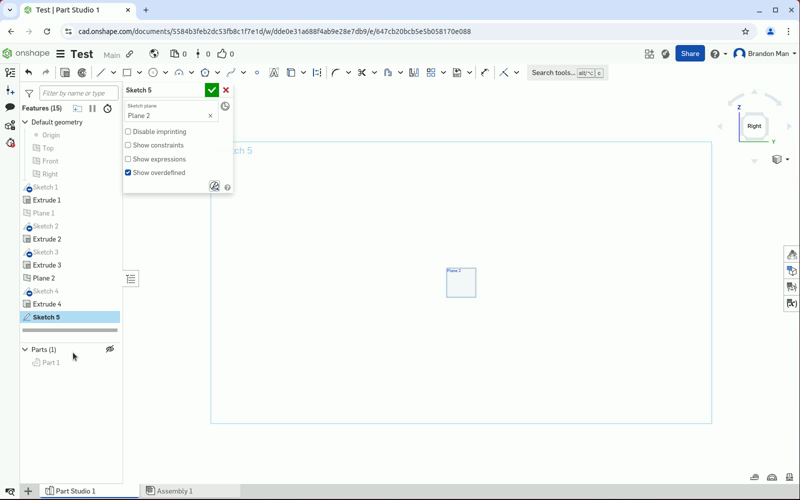
key(c)
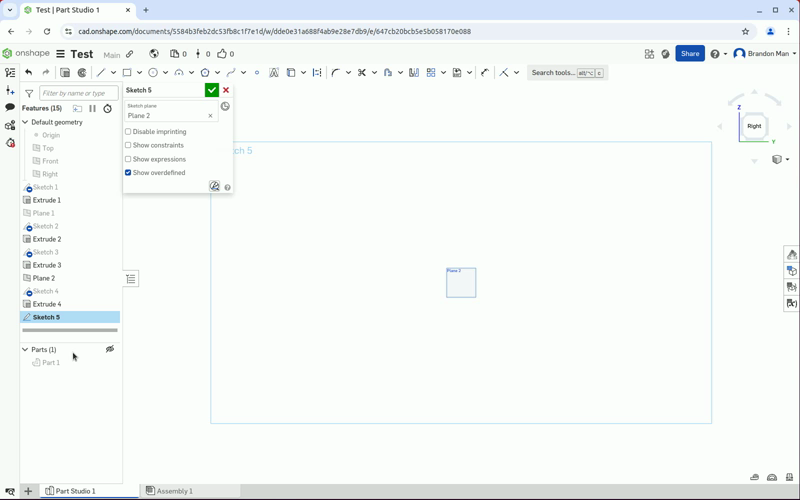
key_down(shift)
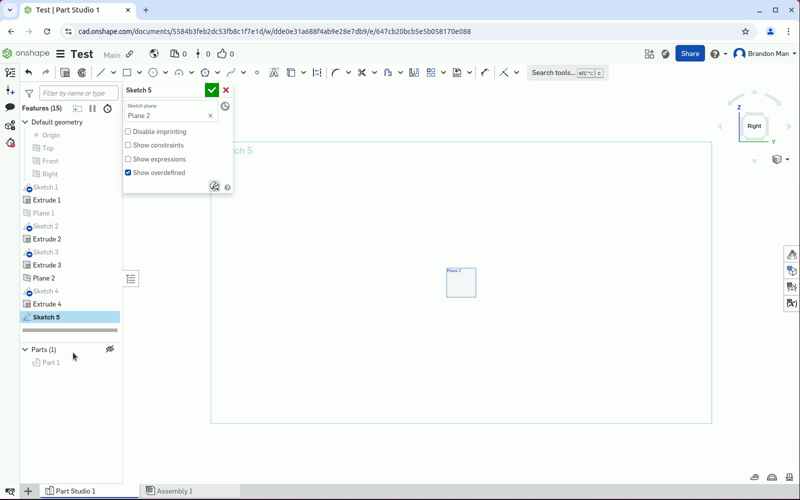
mouse_move(434, 254)
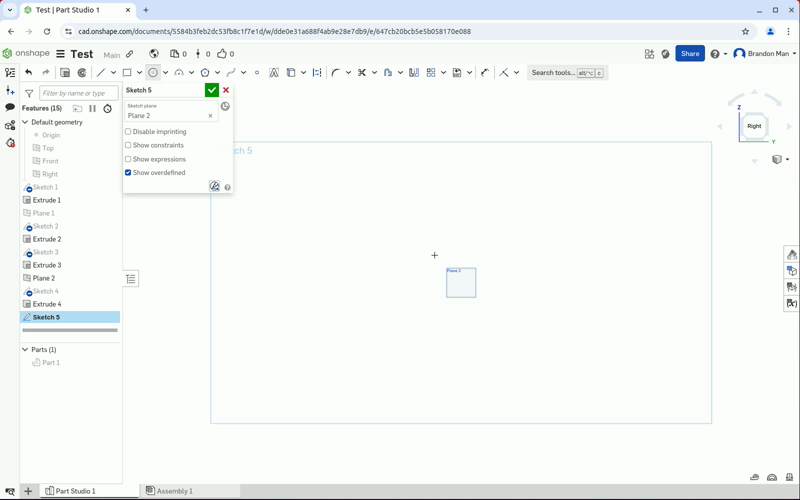
click(434, 254)
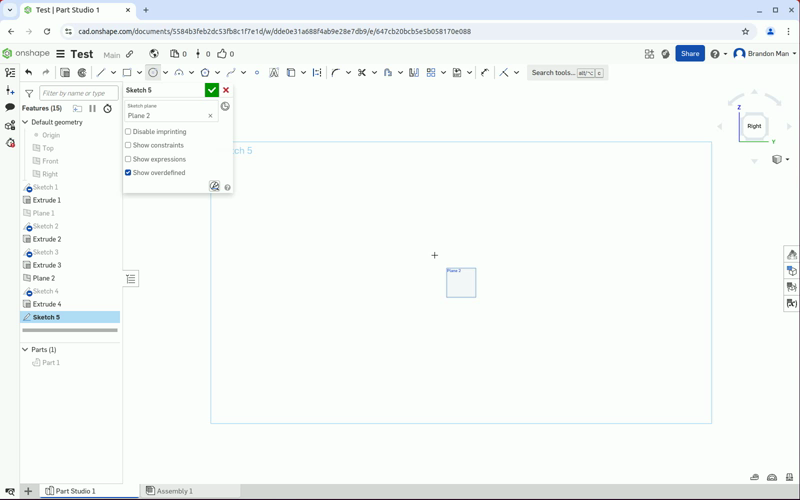
key_up(shift)
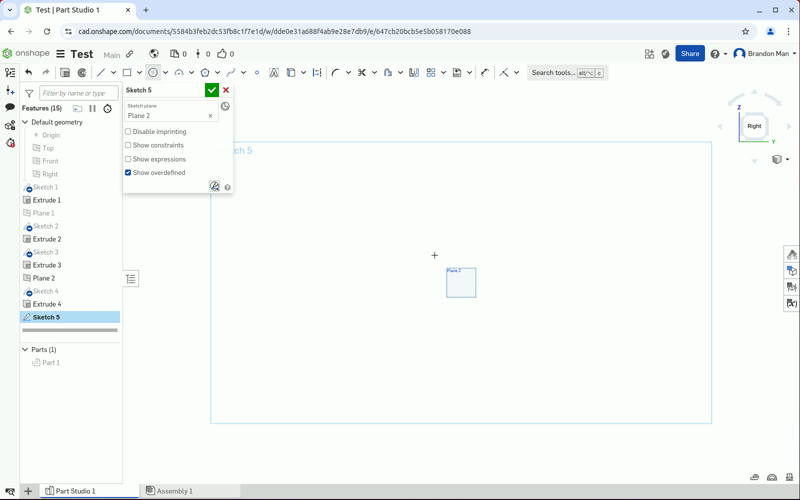
mouse_move(445, 254)
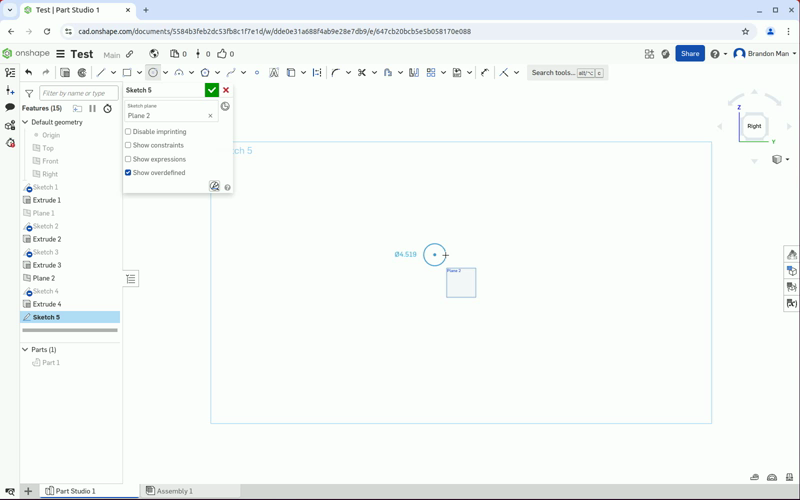
click(445, 254)
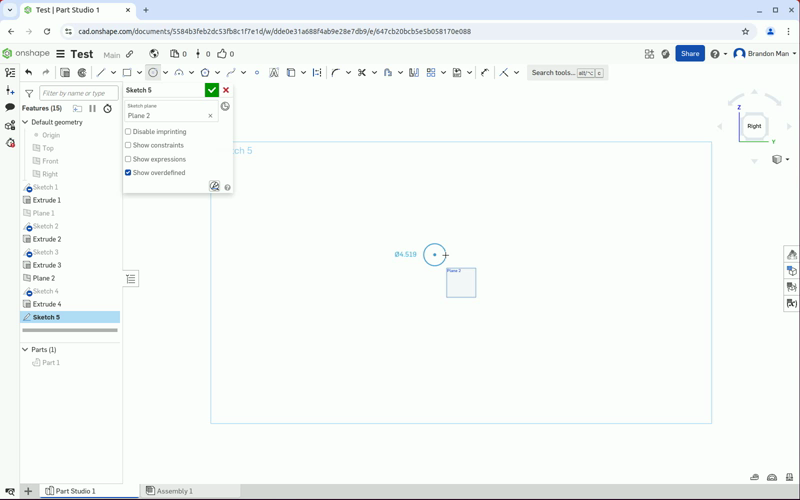
key(esc)
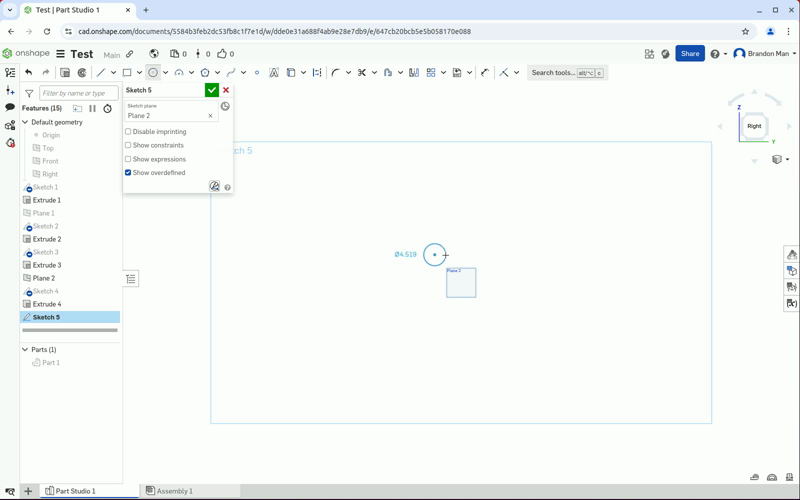
mouse_move(434, 255)
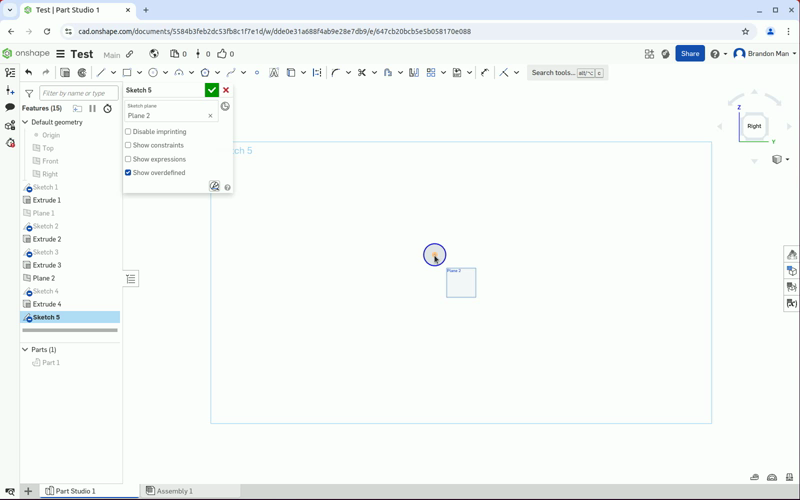
scroll(6)
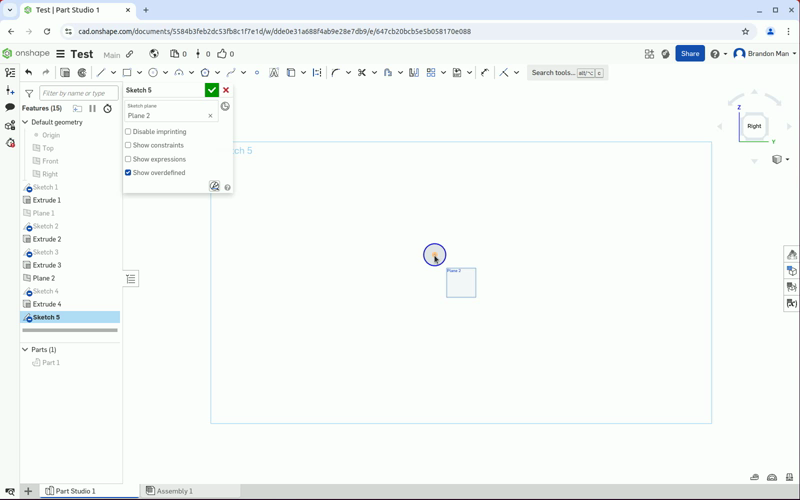
scroll(6)
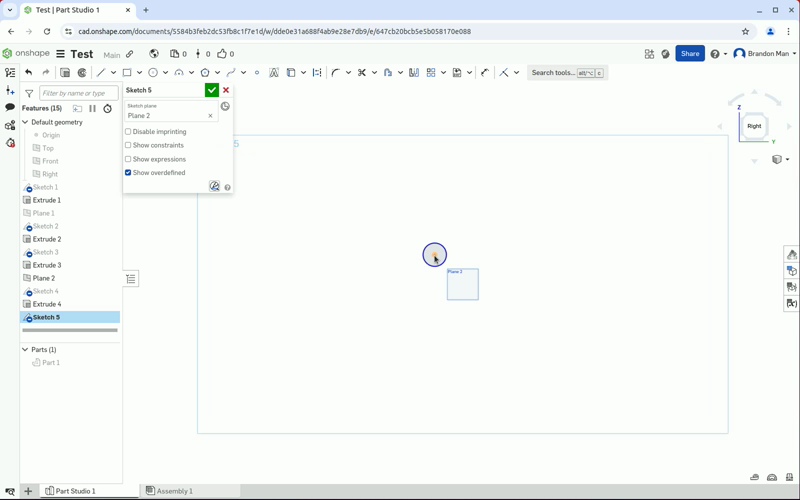
scroll(6)
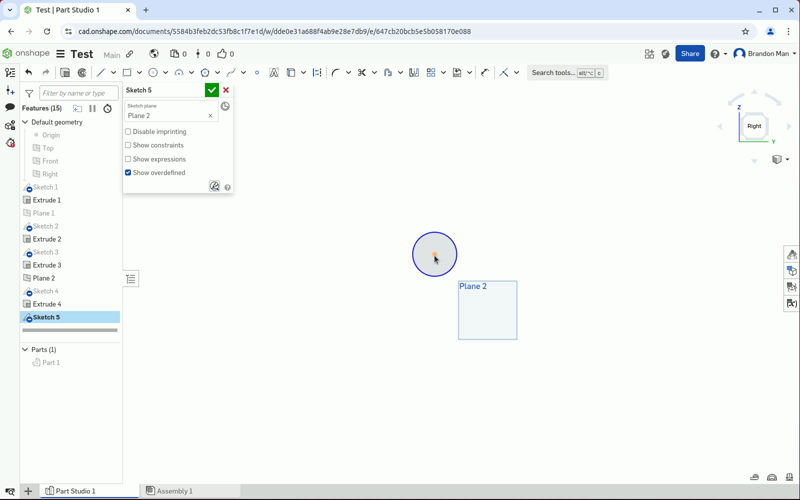
scroll(6)
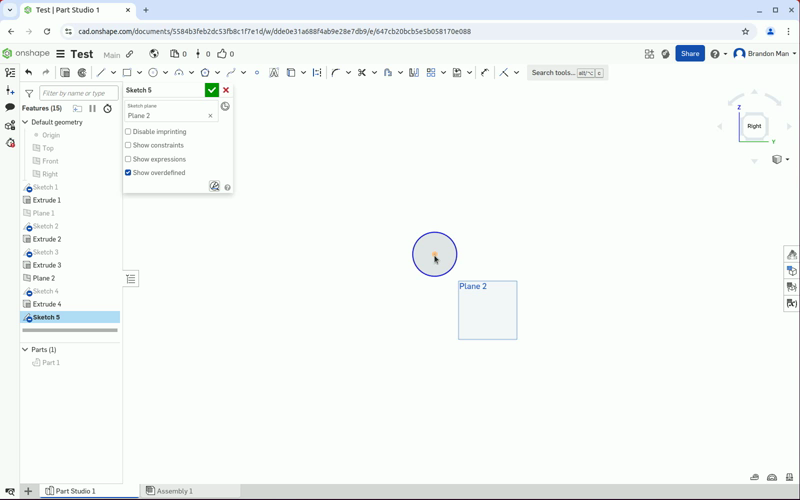
scroll(6)
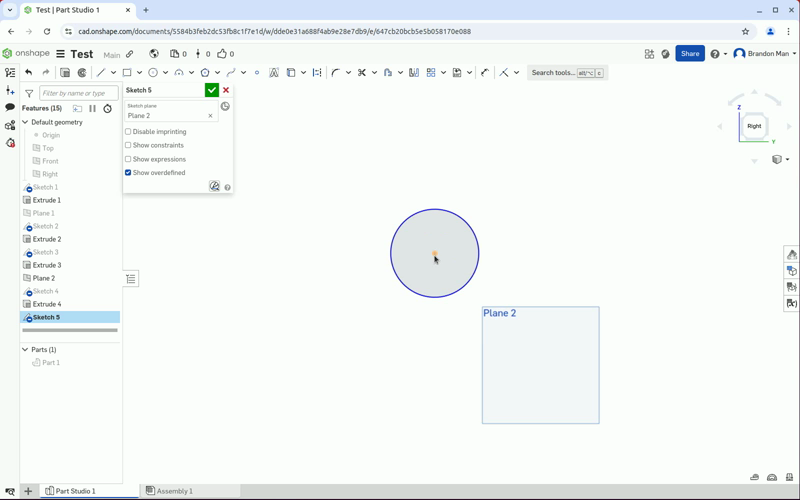
scroll(6)
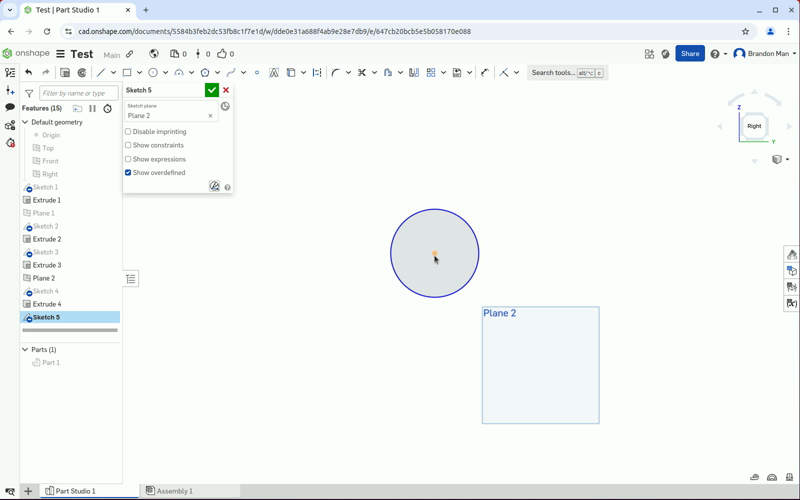
scroll(6)
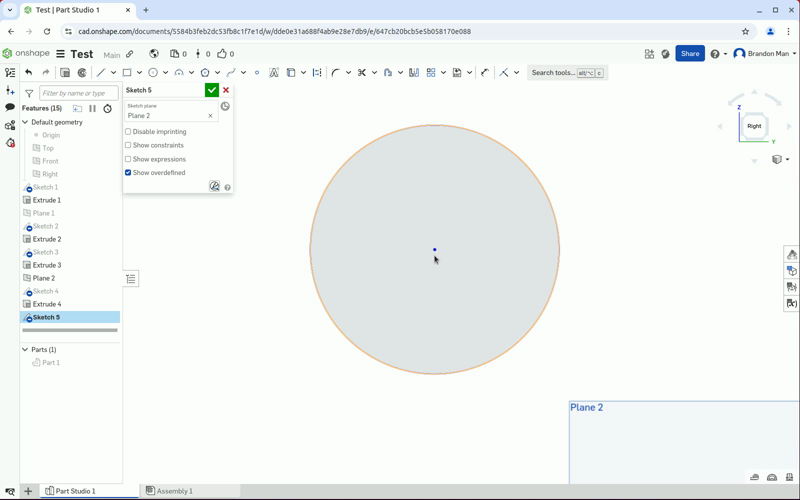
click(434, 255)
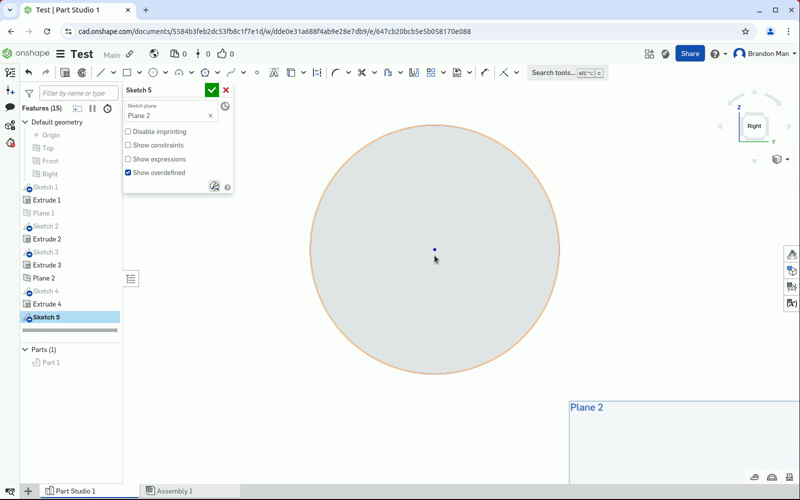
scroll(-6)
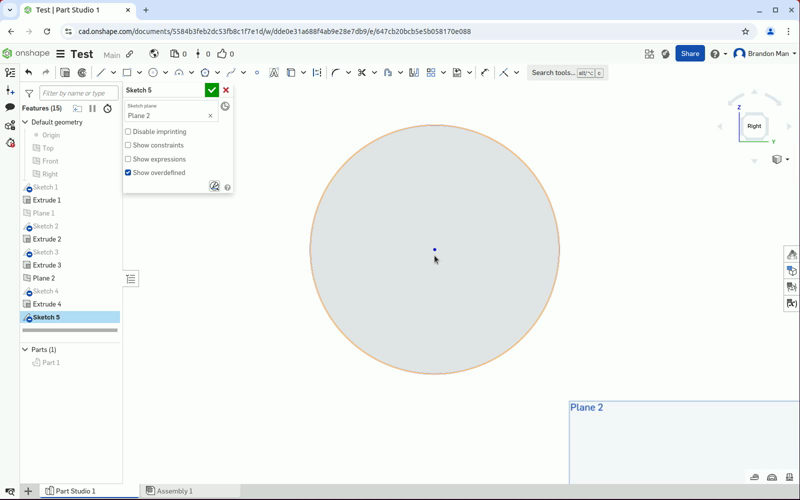
scroll(-6)
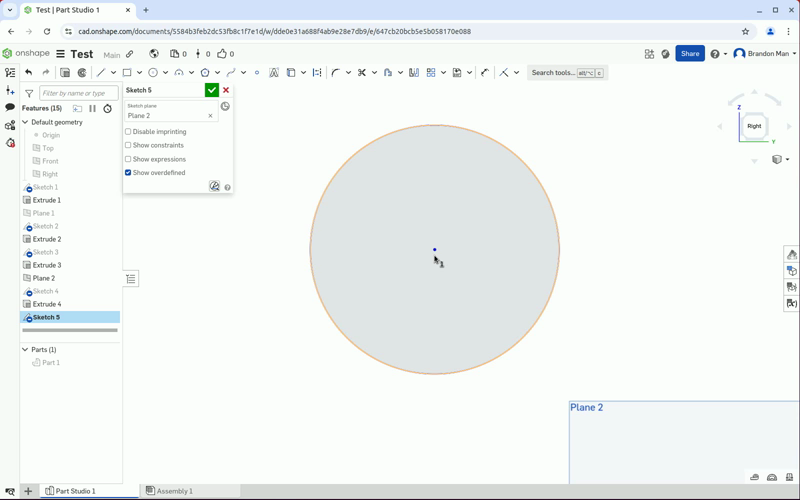
scroll(-6)
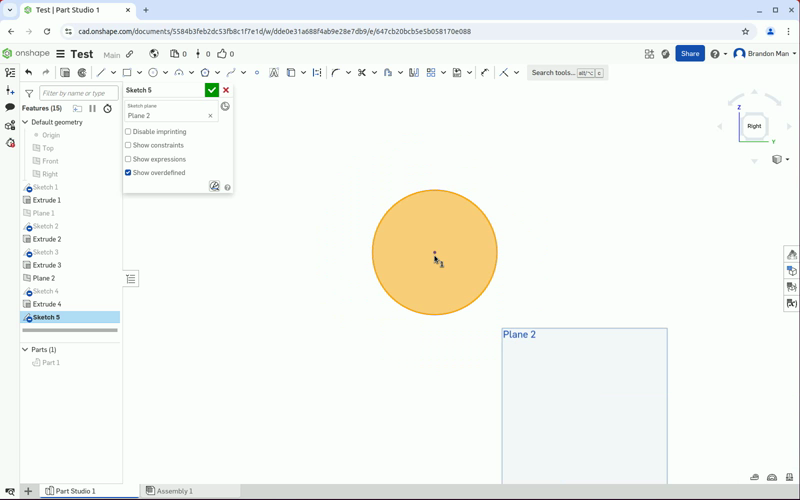
scroll(-6)
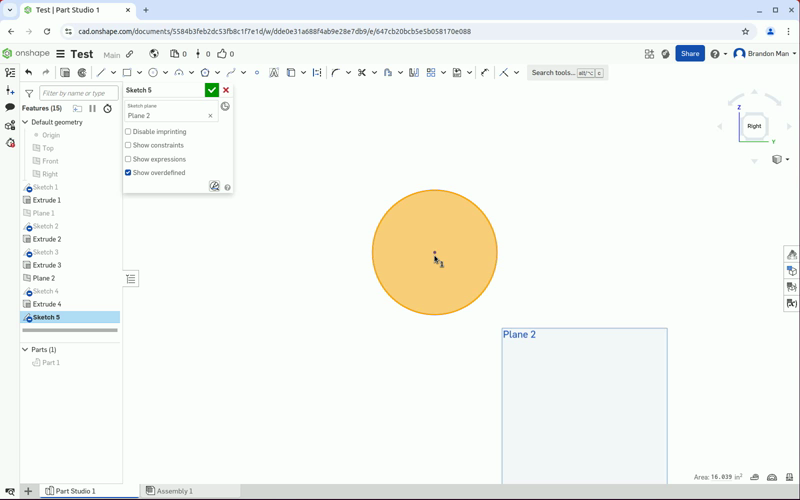
scroll(-6)
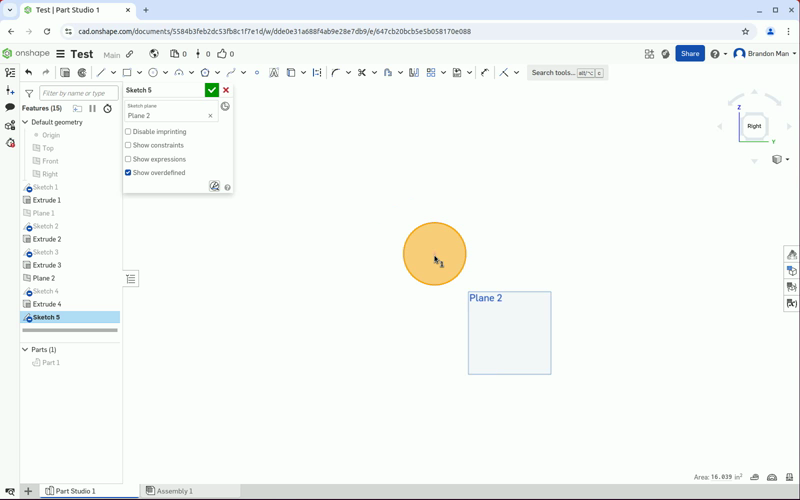
scroll(-6)
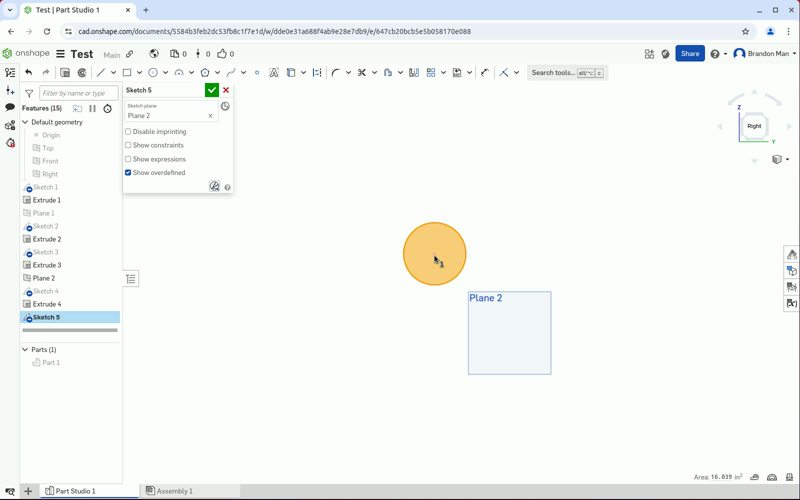
scroll(-6)
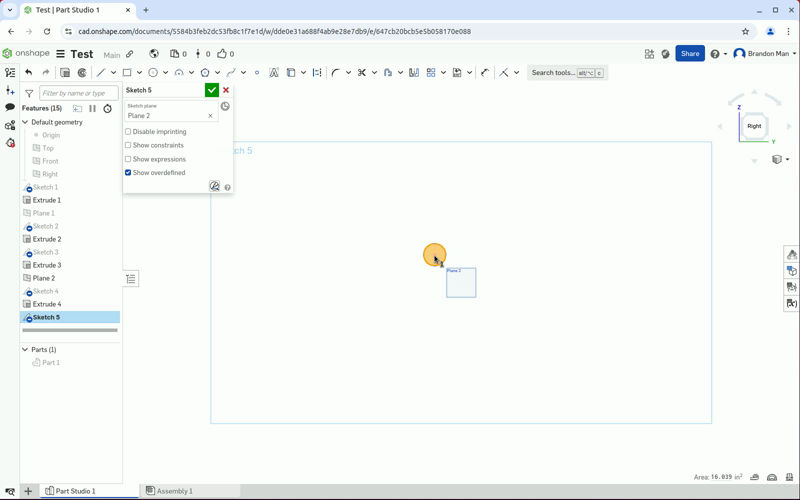
mouse_move(73, 352)
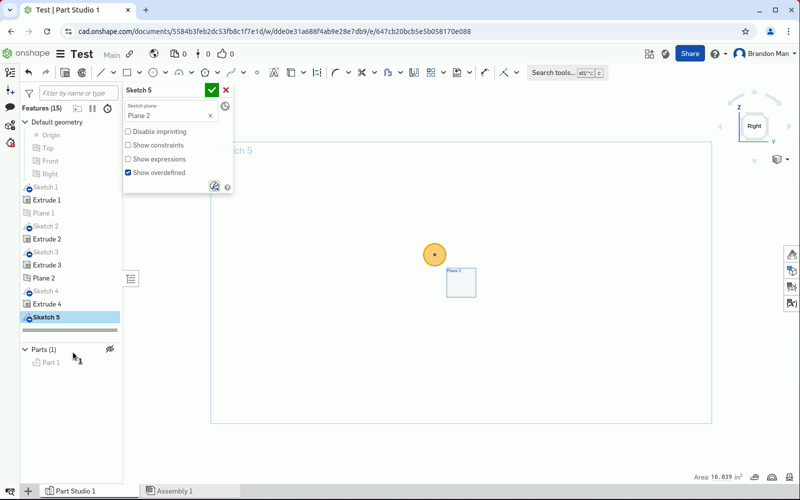
key(shift+y)
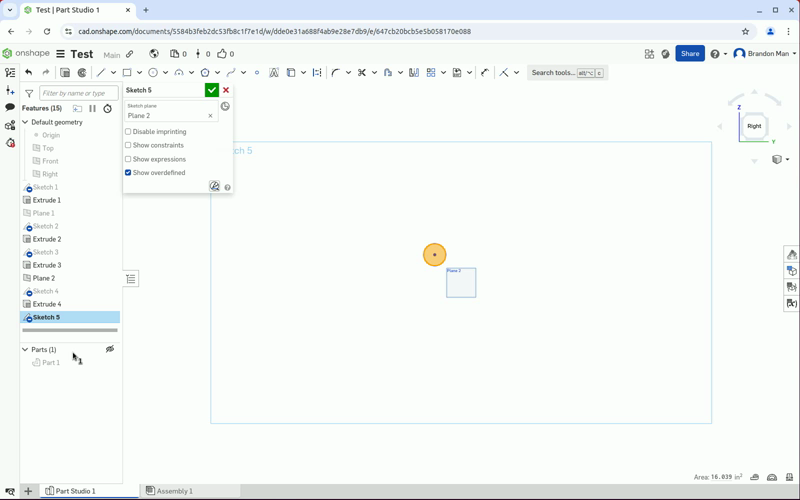
key(shift+e)
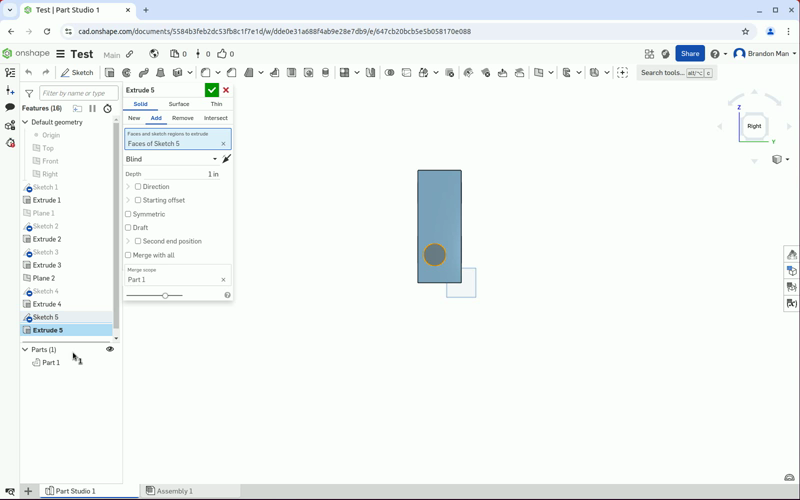
mouse_move(143, 106)
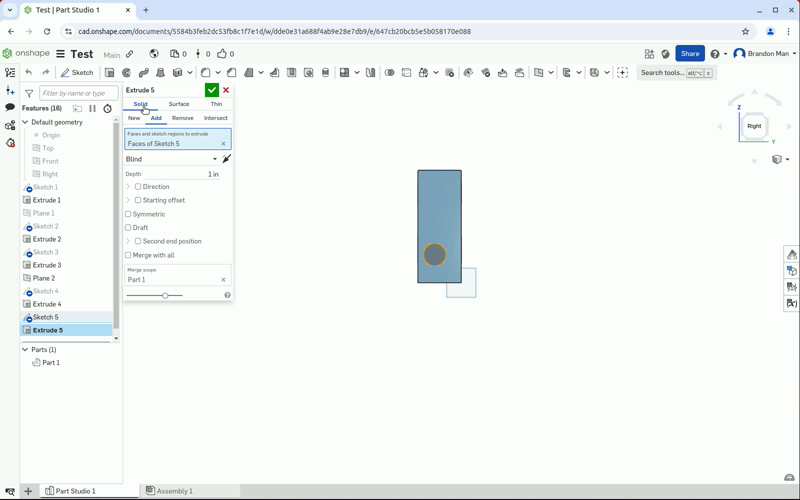
click(143, 106)
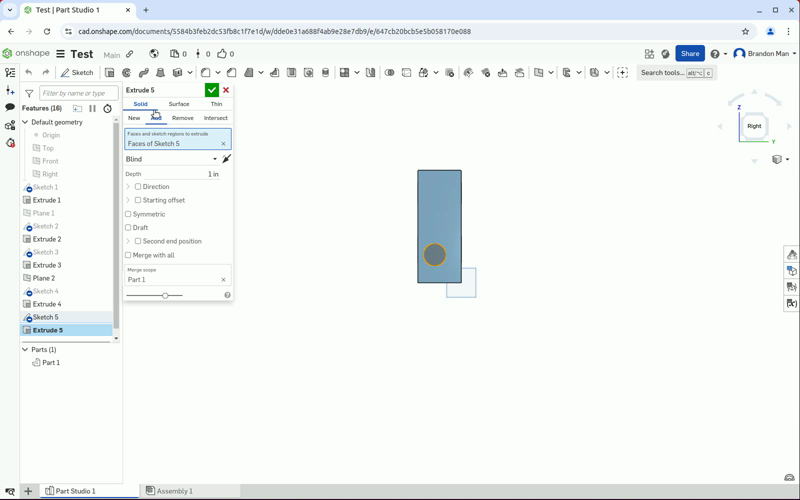
mouse_move(186, 120)
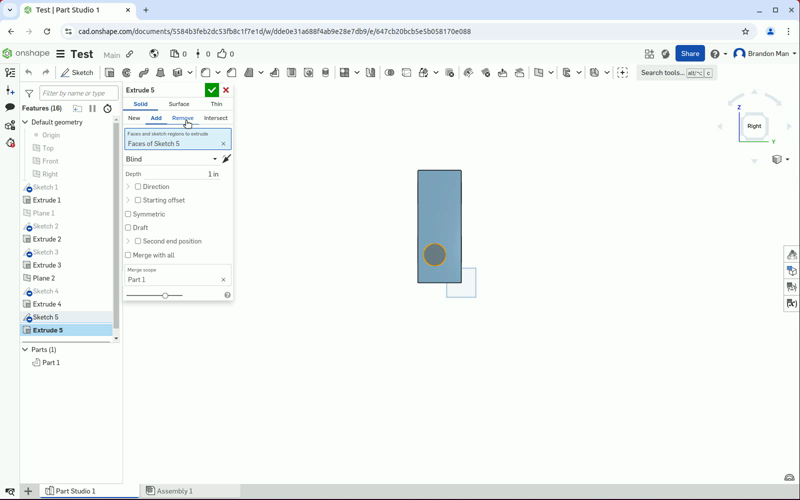
click(186, 120)
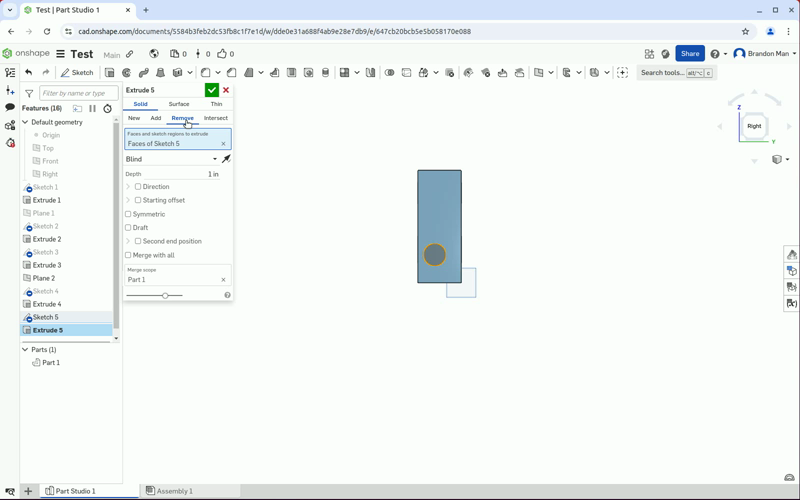
key(tab, 4)
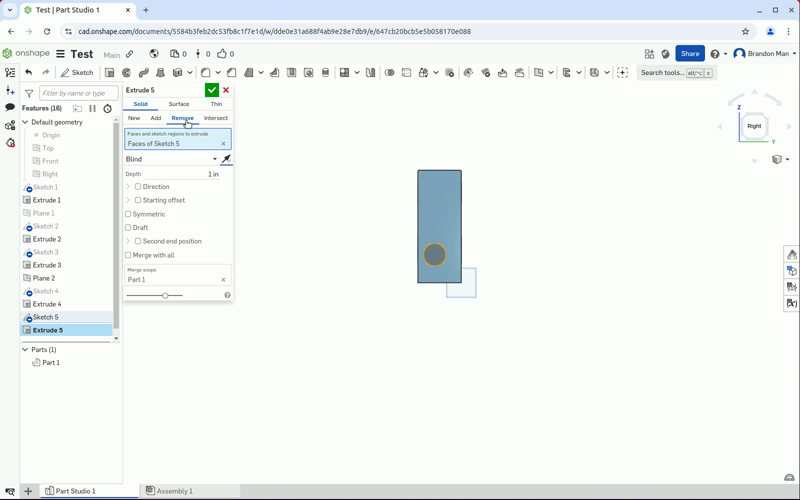
text(17.09)
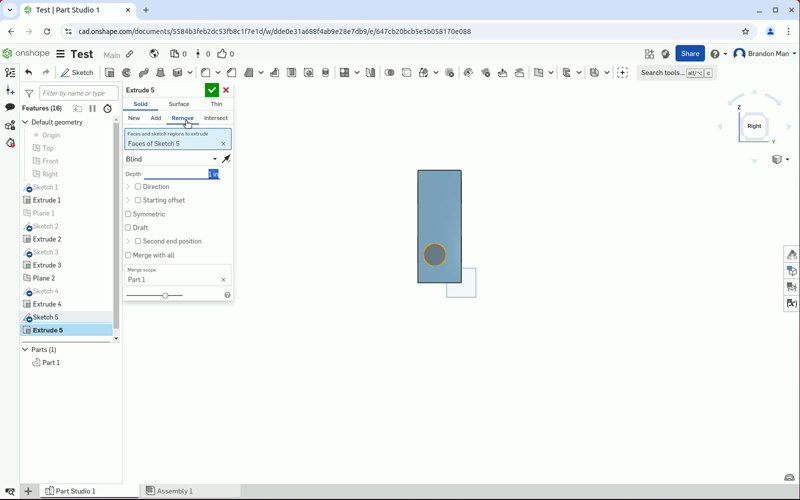
key(tab, 6)
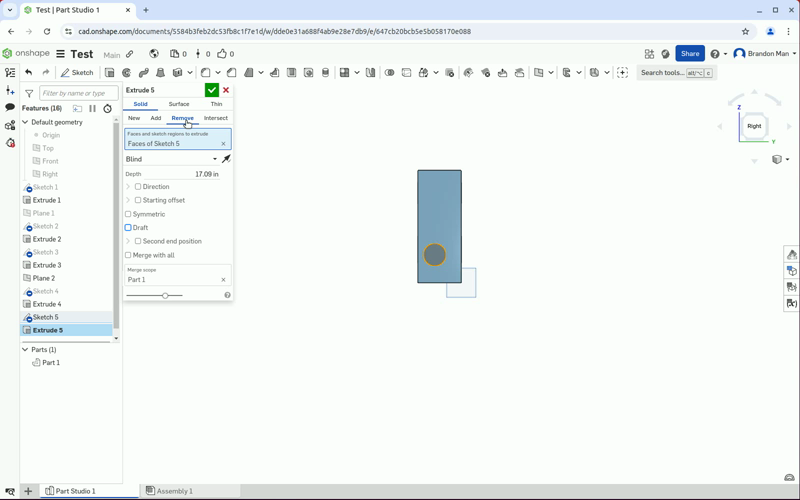
key(space)
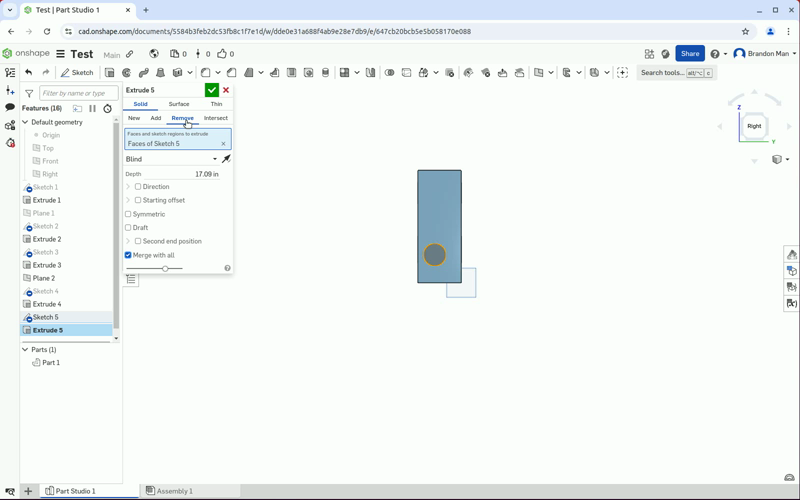
key(enter)
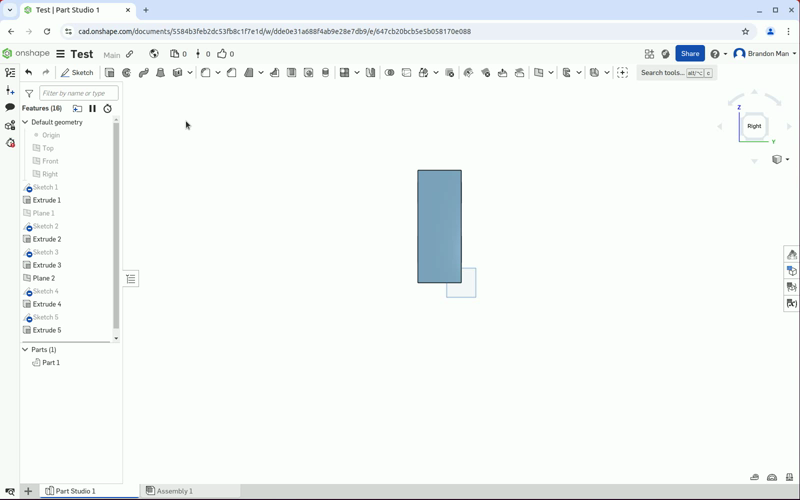
key(shift+h)
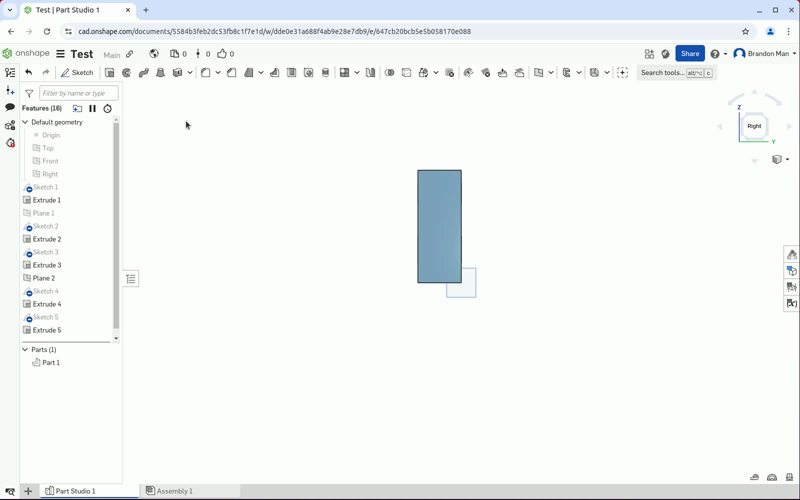
key(shift+h)
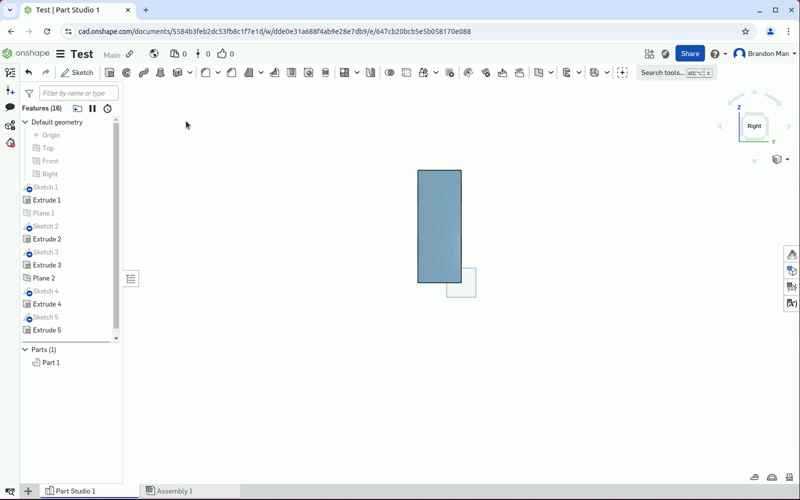
mouse_move(69, 189)
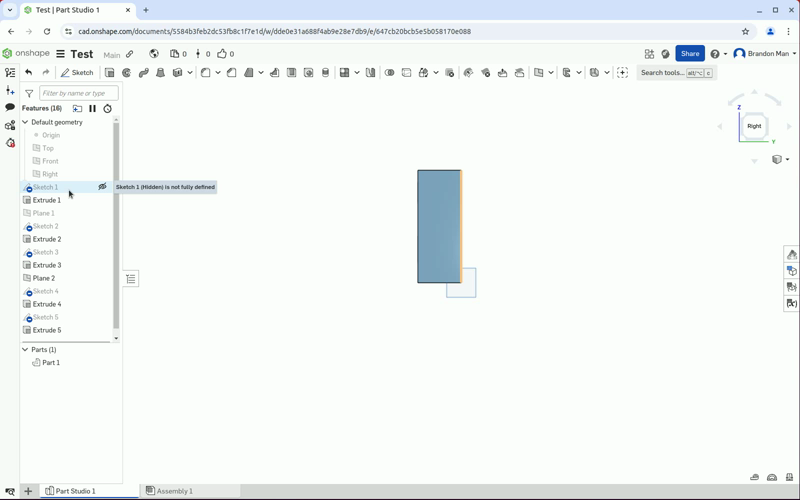
click(69, 189)
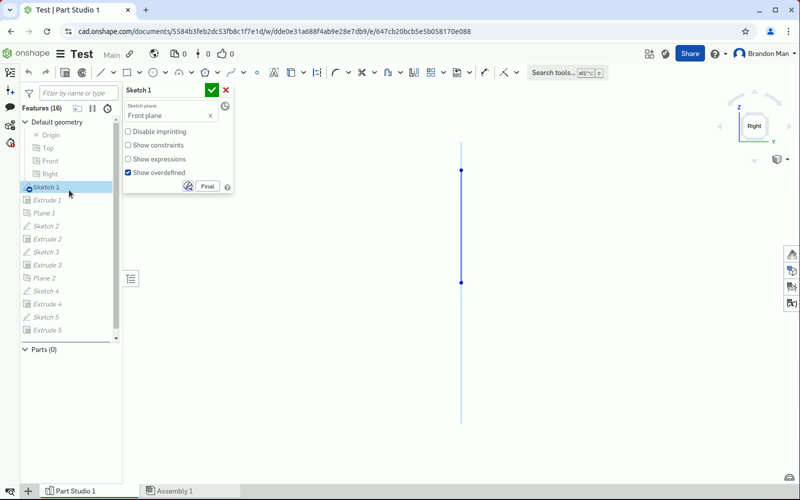
mouse_move(229, 92)
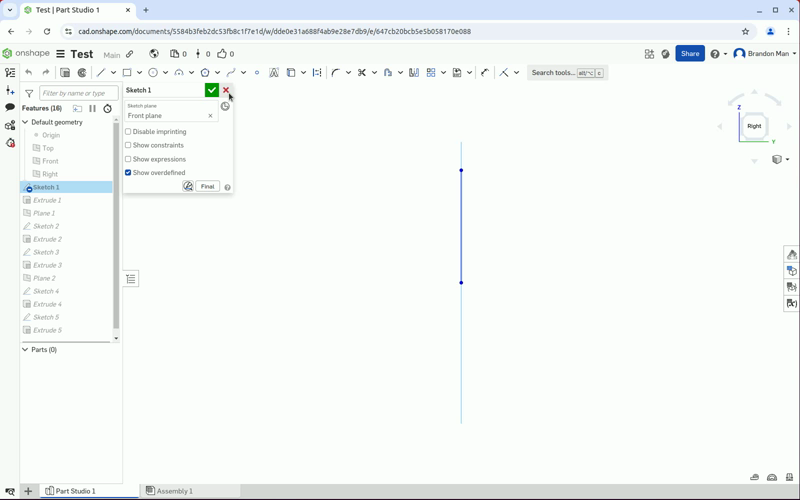
click(229, 92)
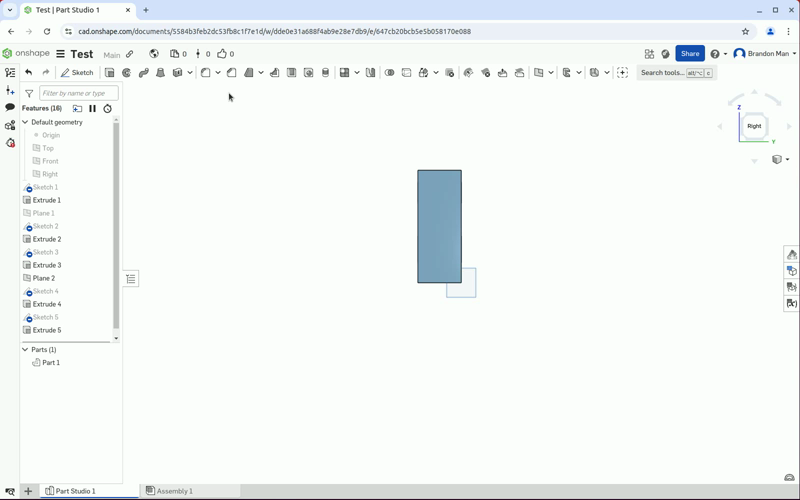
mouse_move(73, 352)
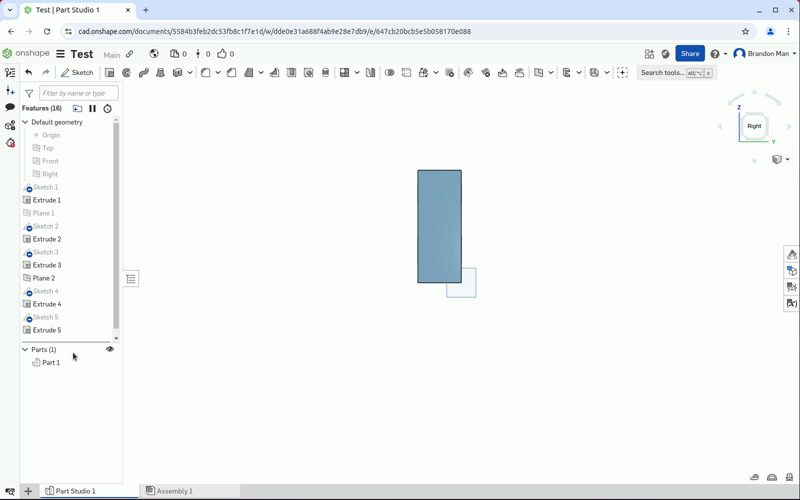
key(y)
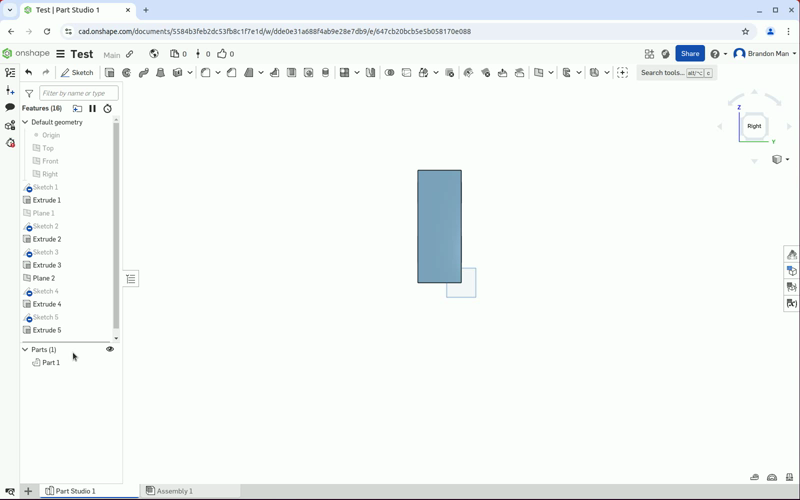
key(shift+p)
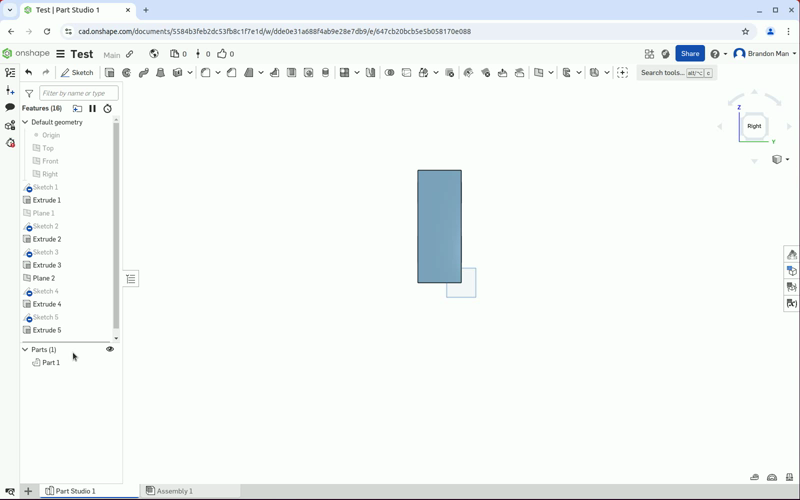
key(space)
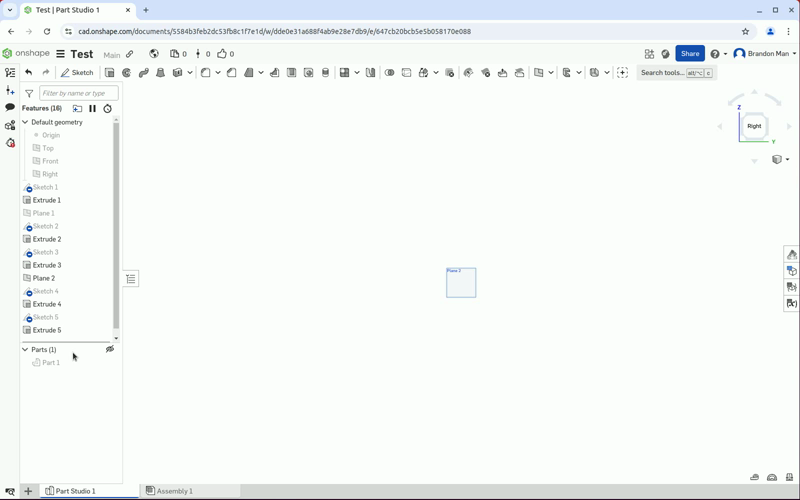
key_down(shift)
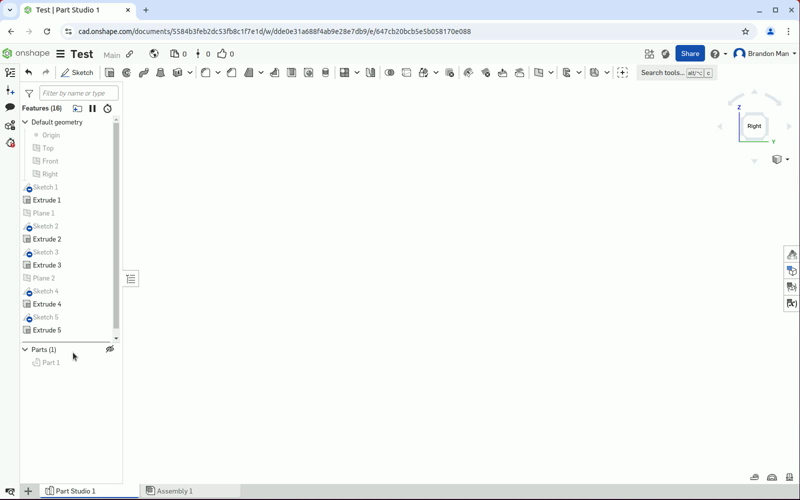
key(right)
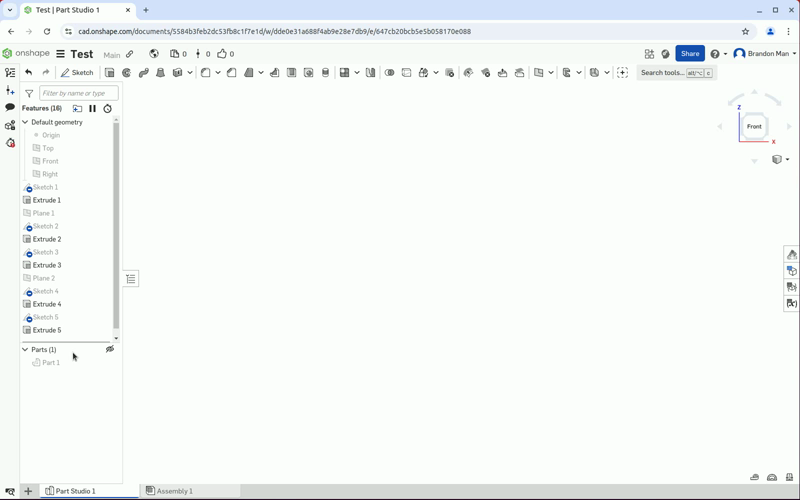
key_up(shift)
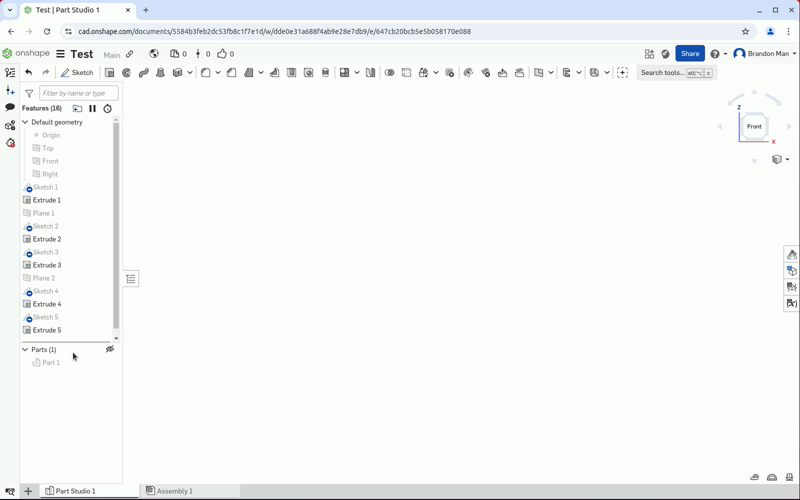
key(space)
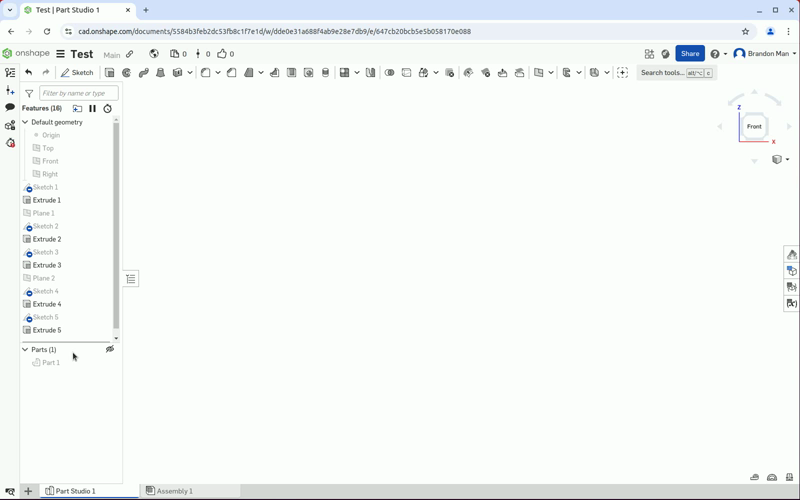
key_down(shift)
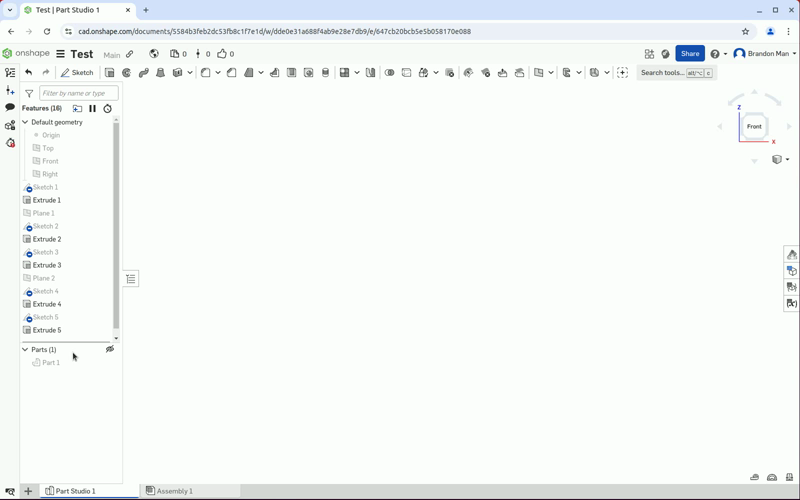
key(down)
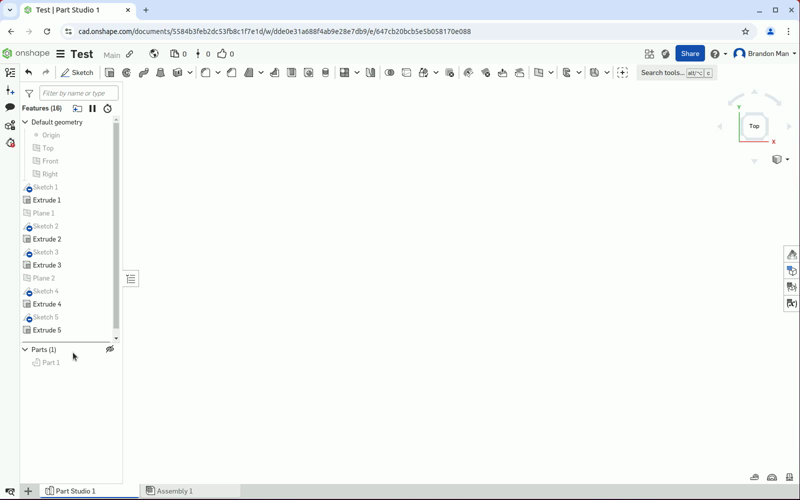
key_up(shift)
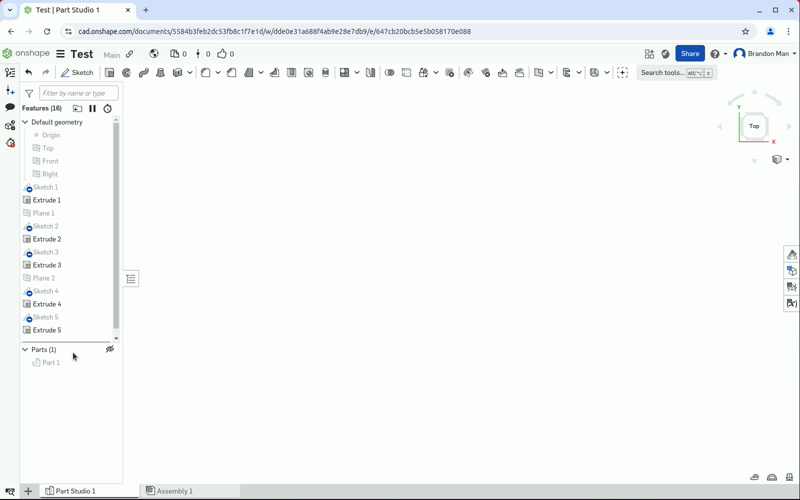
mouse_move(73, 352)
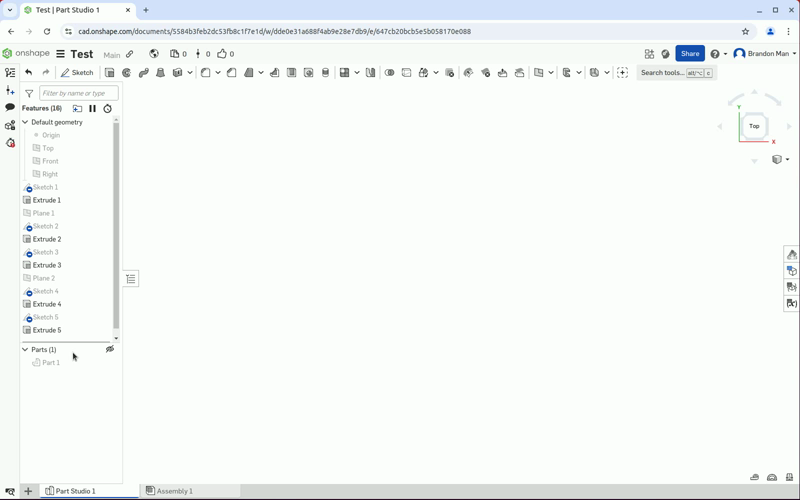
key(shift+y)
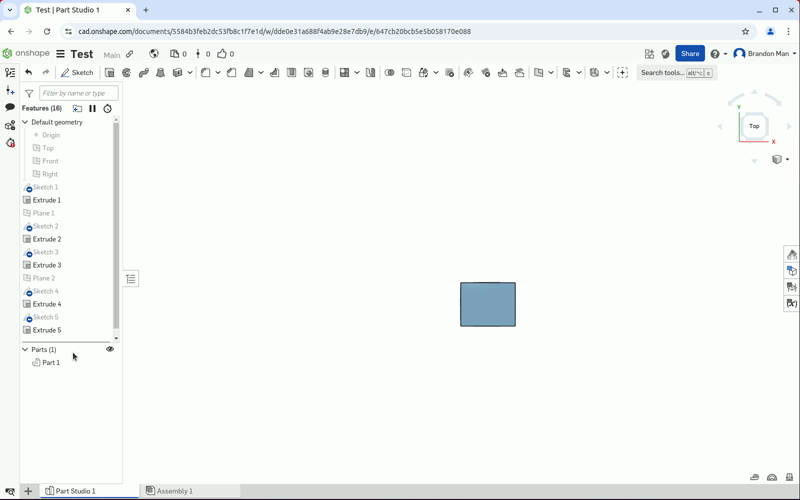
mouse_move(541, 75)
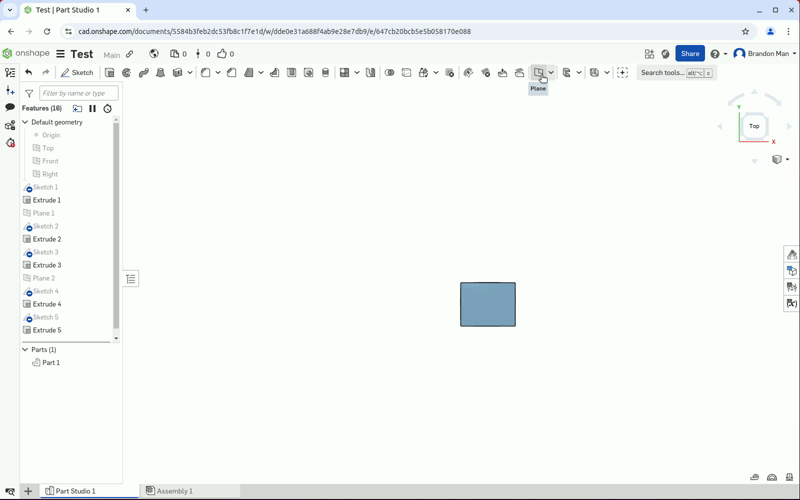
click(541, 75)
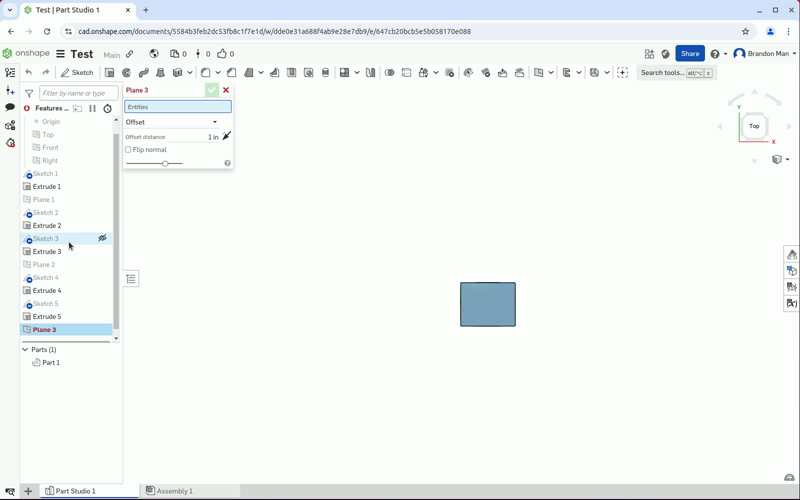
scroll(3)
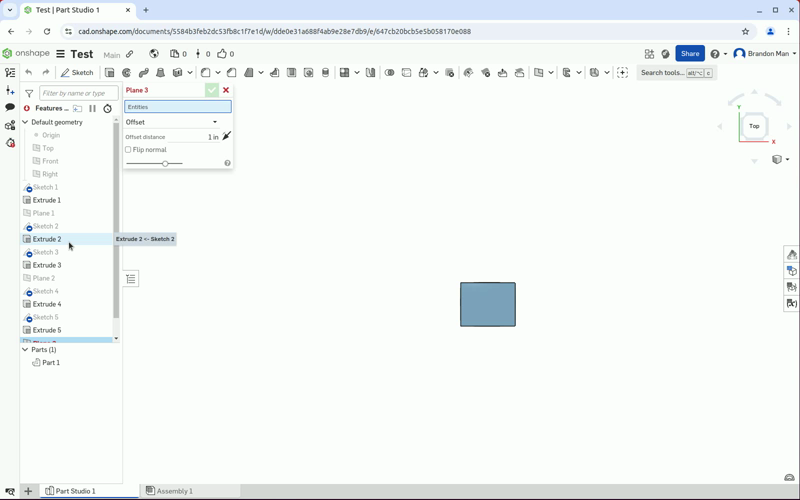
mouse_move(69, 150)
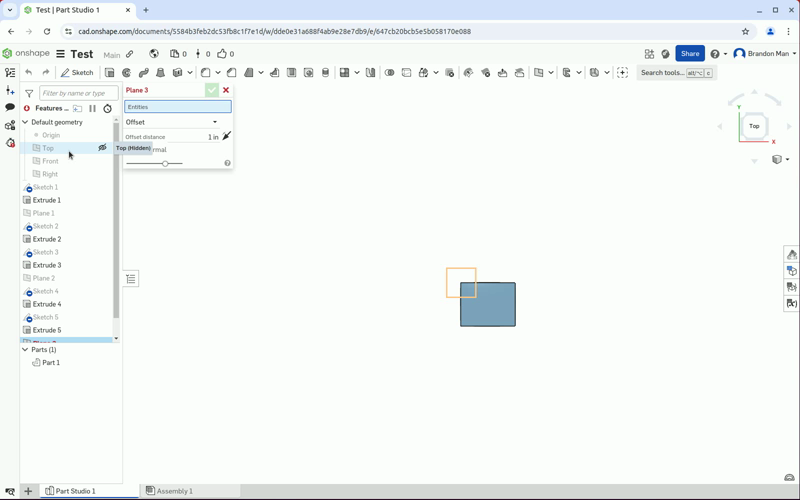
click(69, 150)
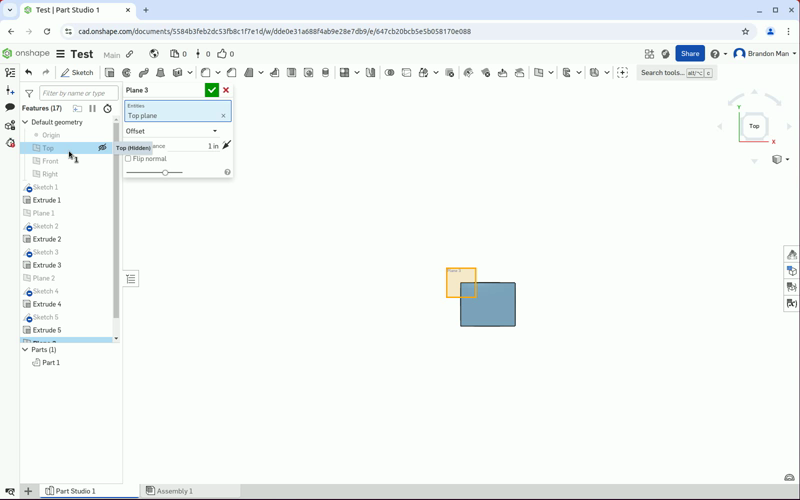
key(tab, 2)
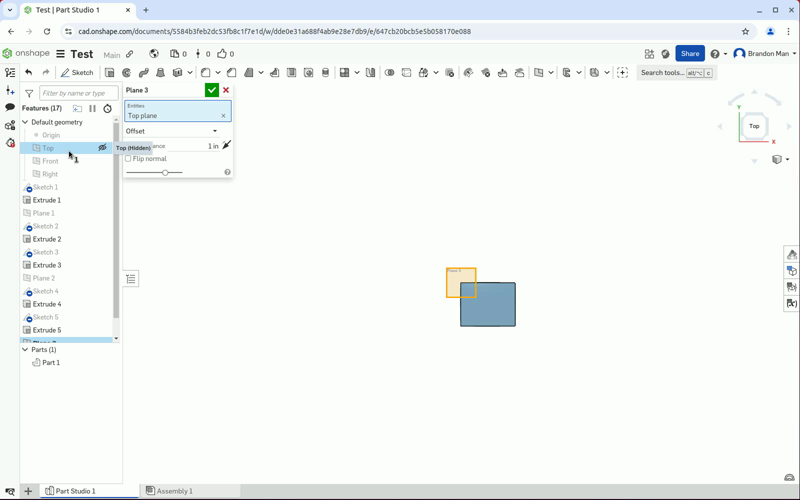
text(23.108)
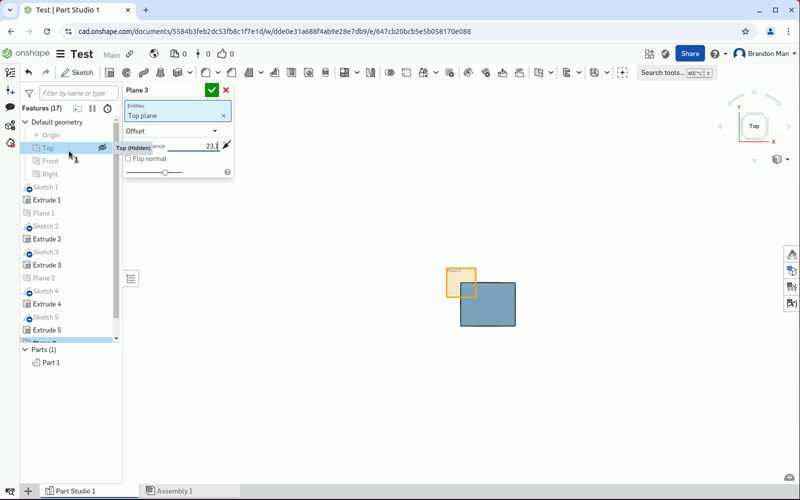
key(enter, 2)
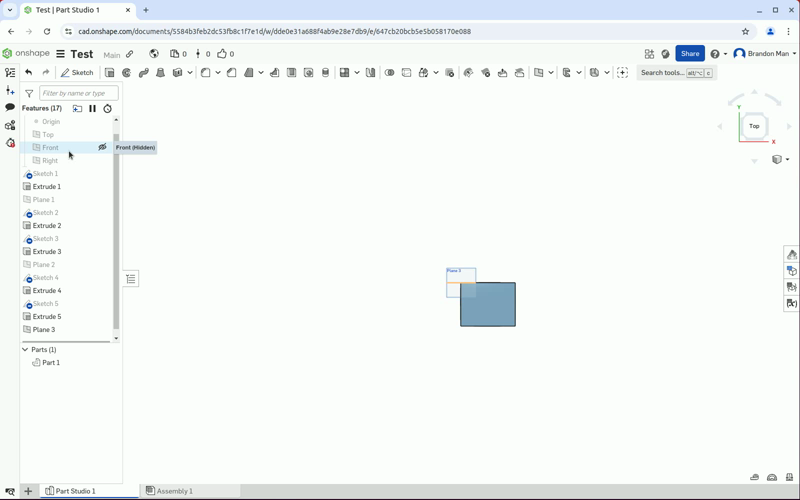
key(shift+s)
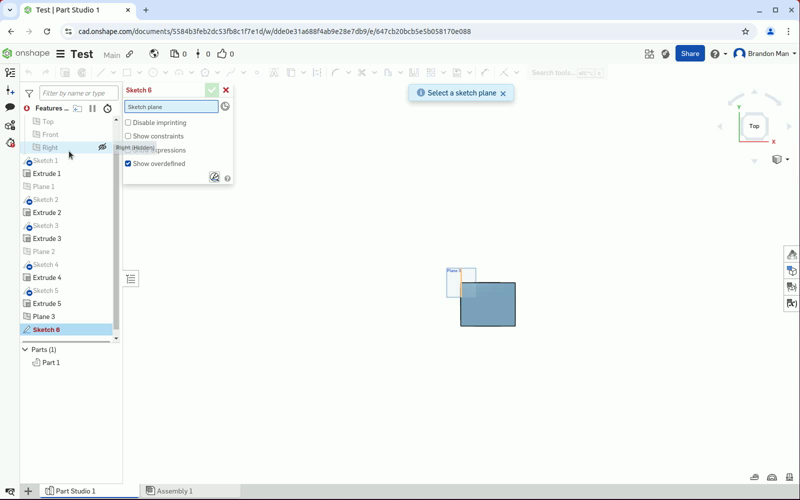
mouse_move(69, 319)
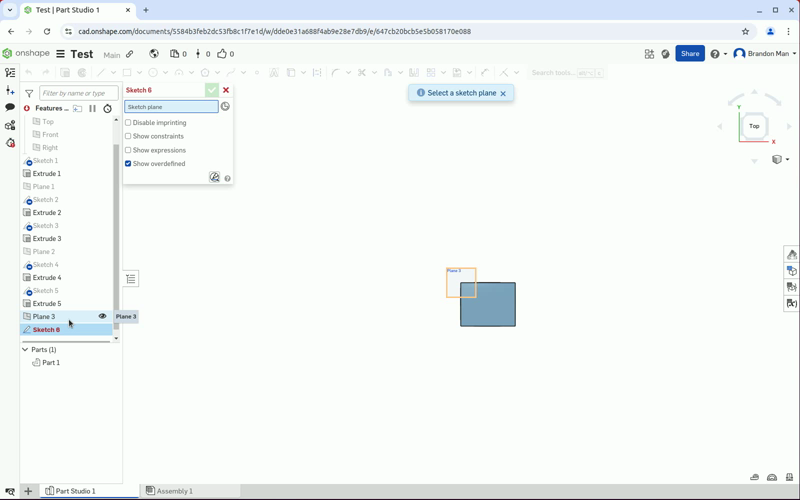
click(69, 319)
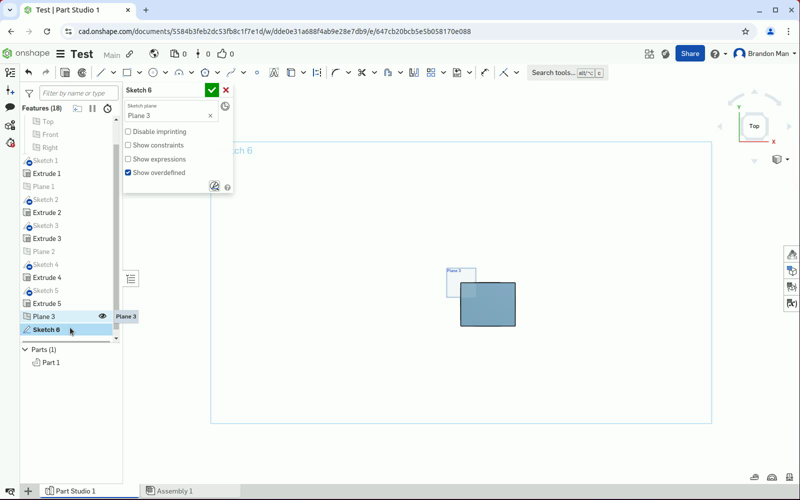
mouse_move(73, 352)
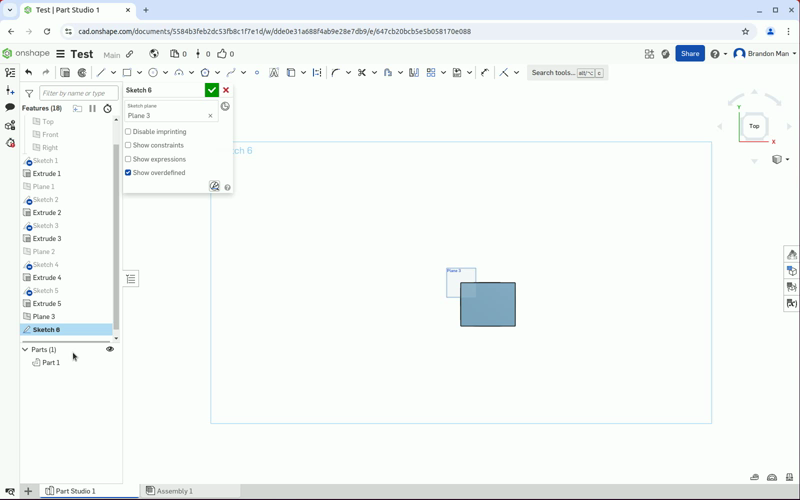
key(y)
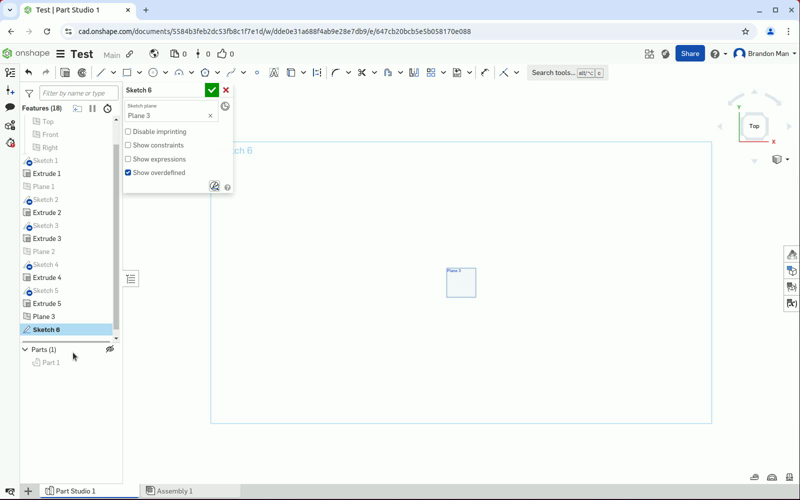
key(c)
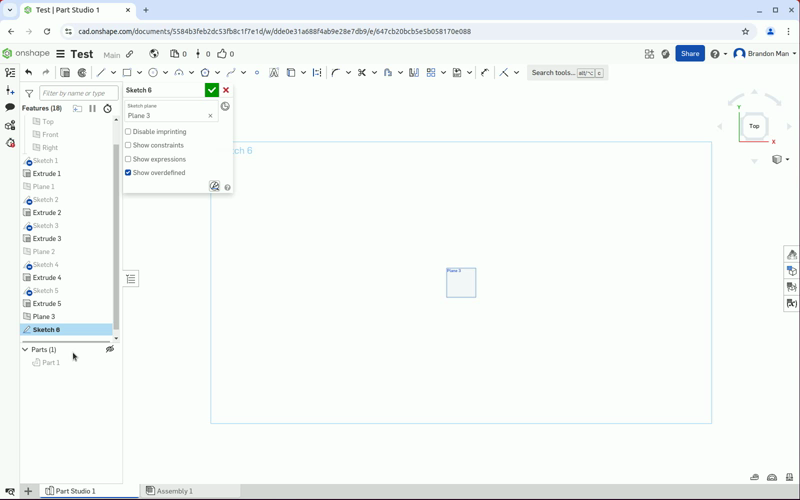
key_down(shift)
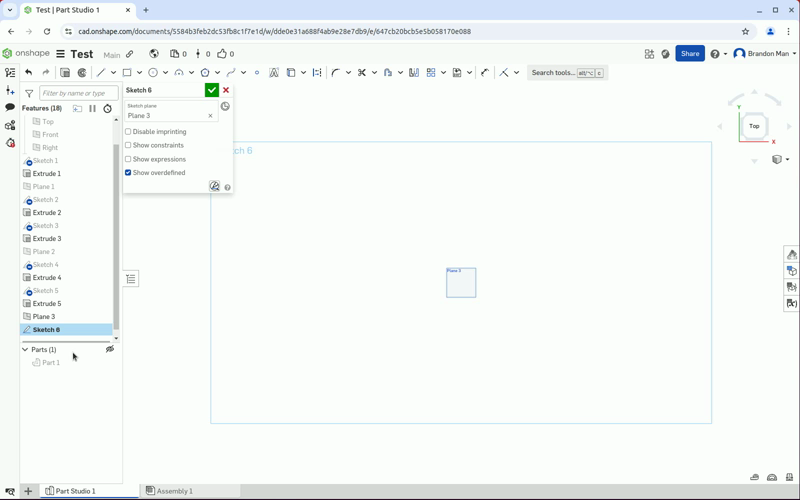
mouse_move(487, 305)
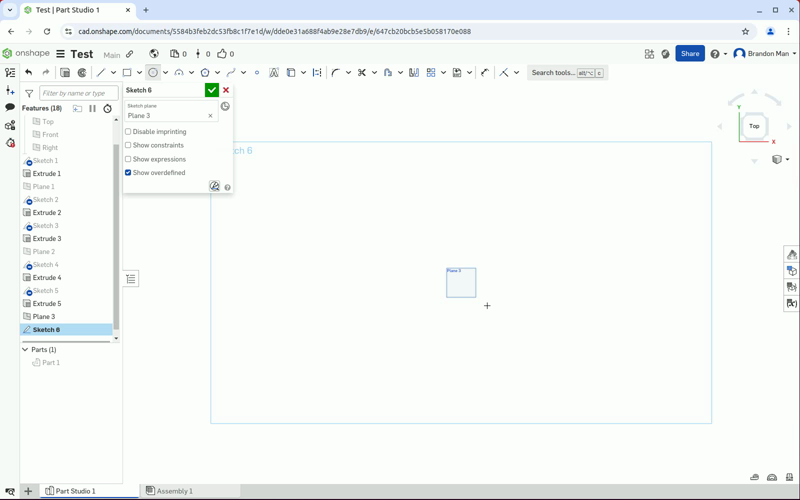
click(487, 305)
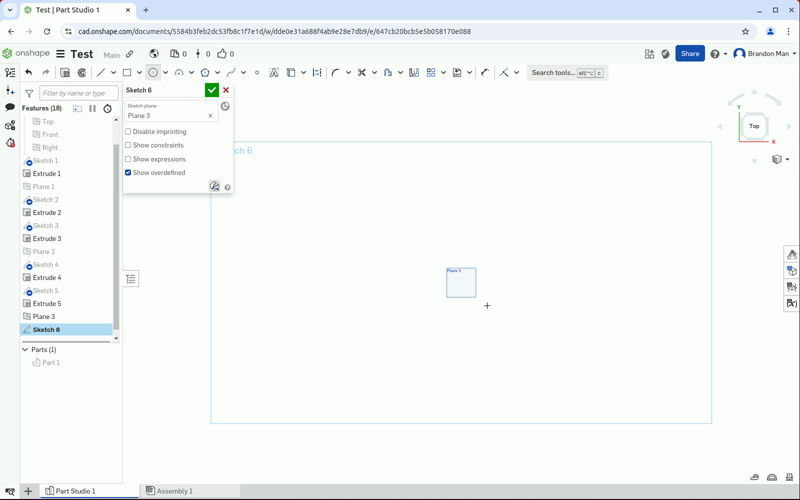
key_up(shift)
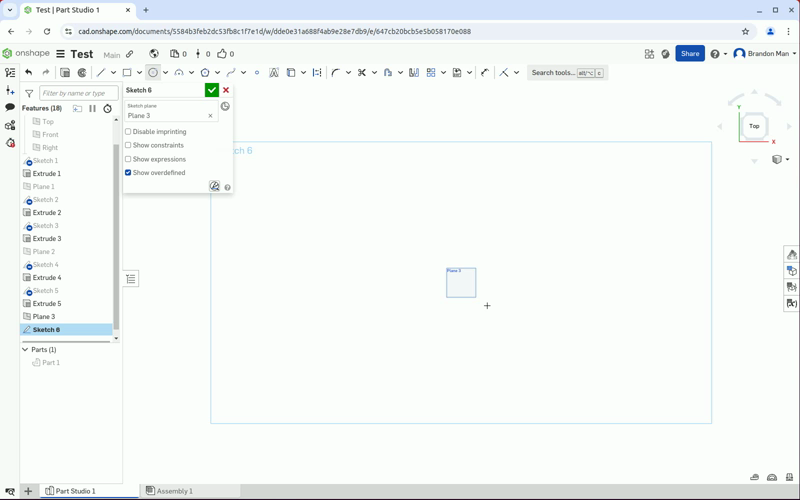
mouse_move(493, 305)
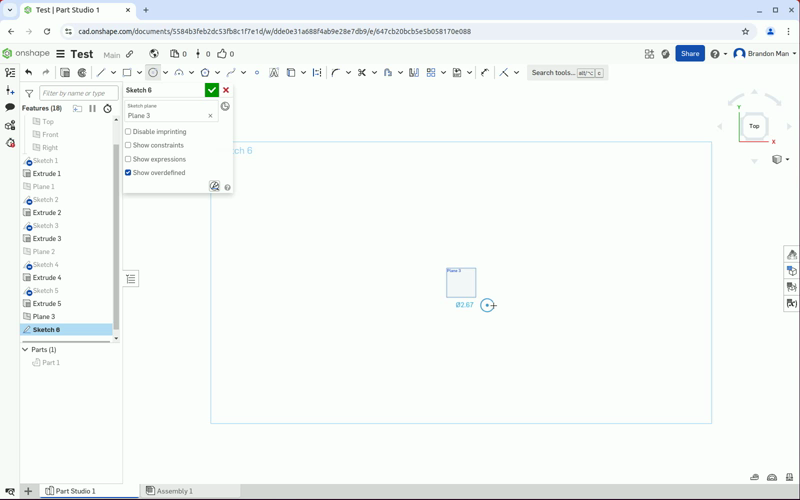
click(493, 305)
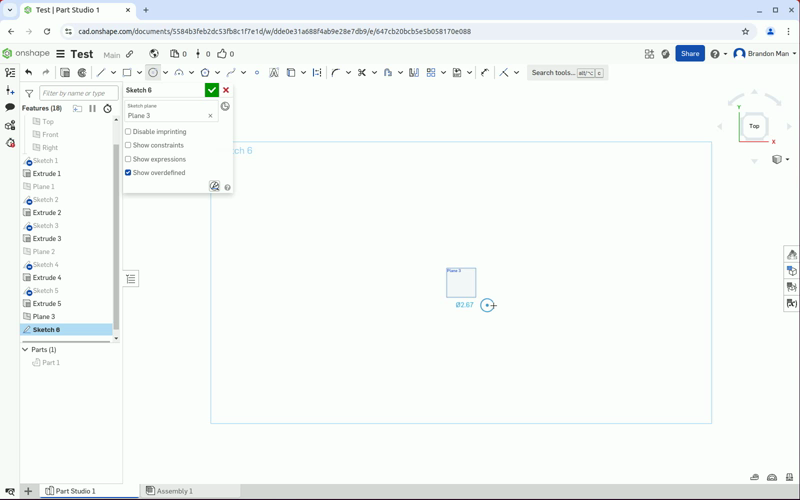
key(esc)
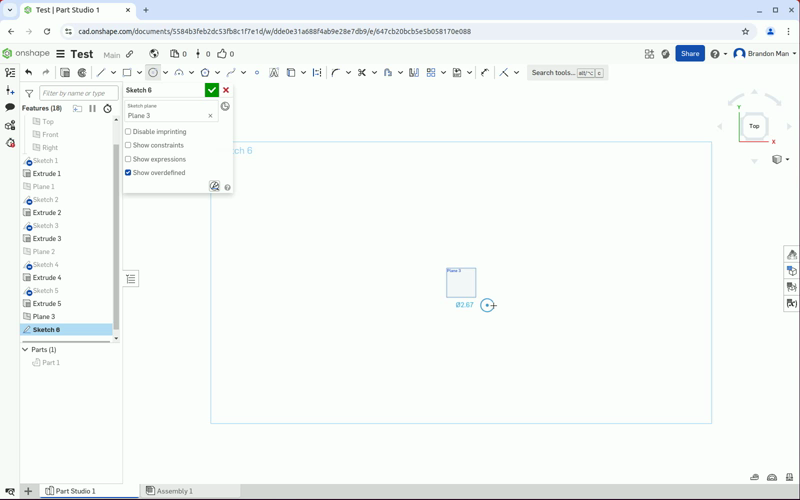
mouse_move(486, 311)
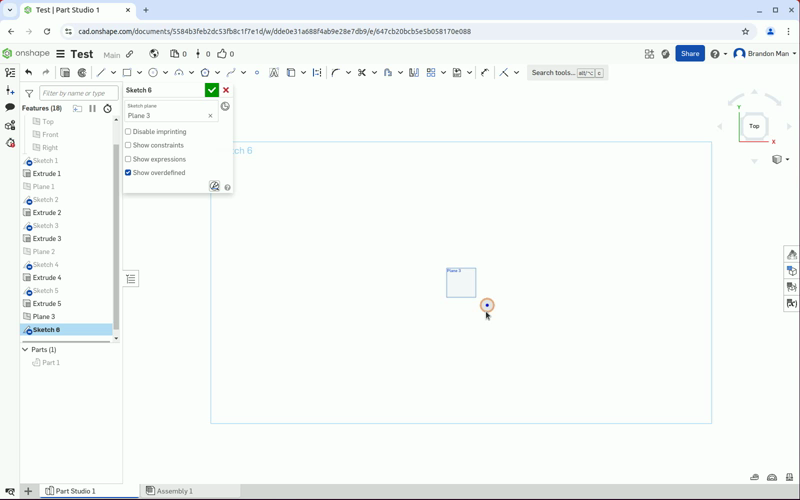
scroll(6)
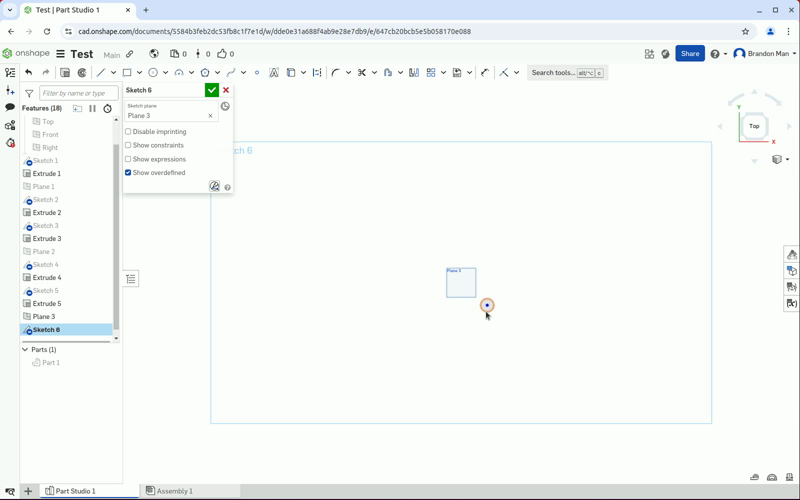
scroll(6)
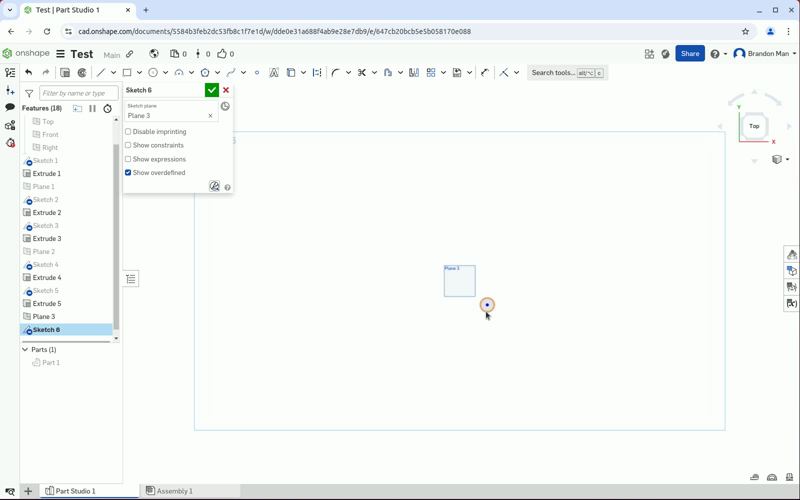
scroll(6)
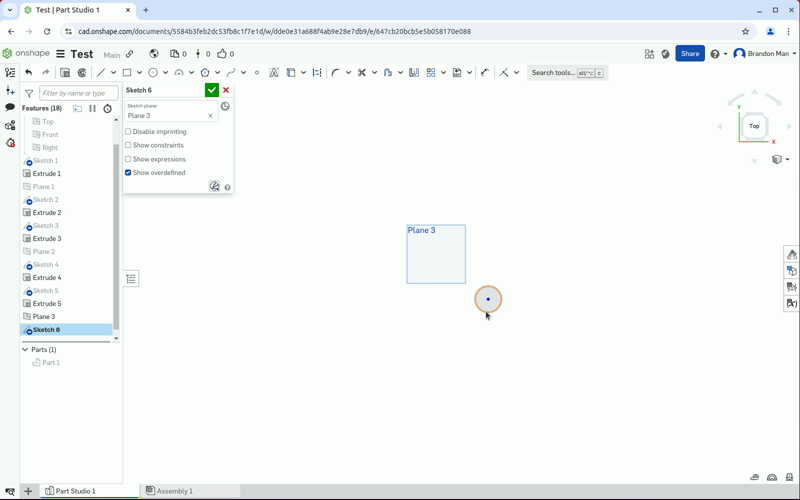
scroll(6)
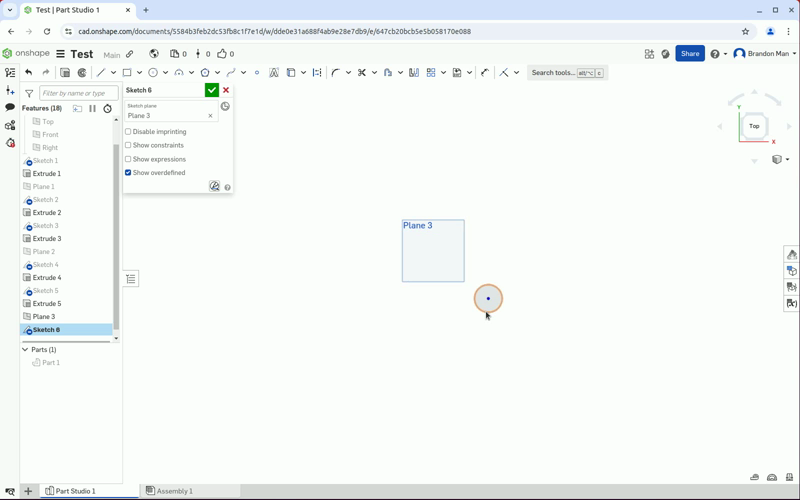
scroll(6)
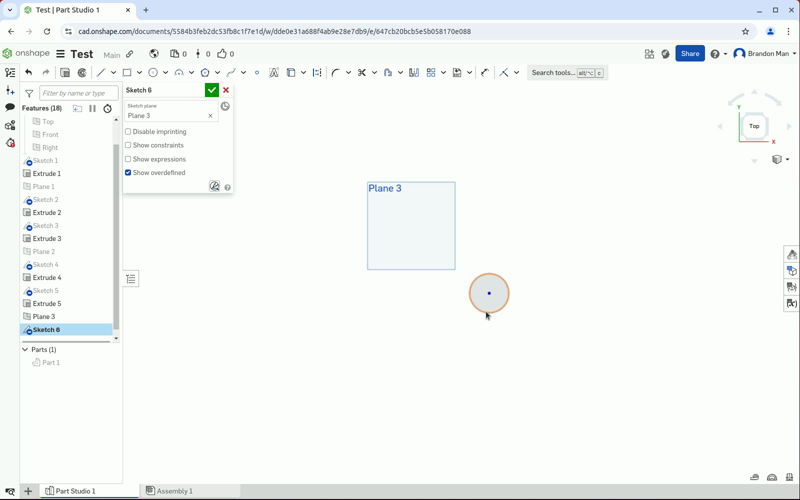
scroll(6)
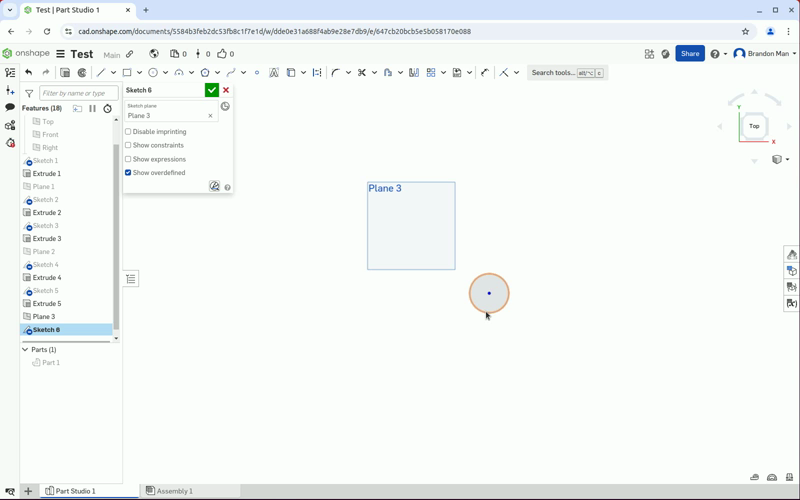
scroll(6)
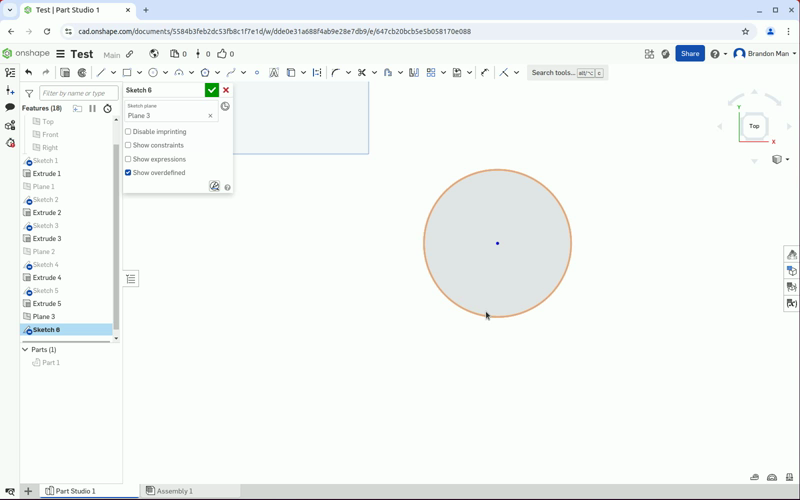
click(486, 311)
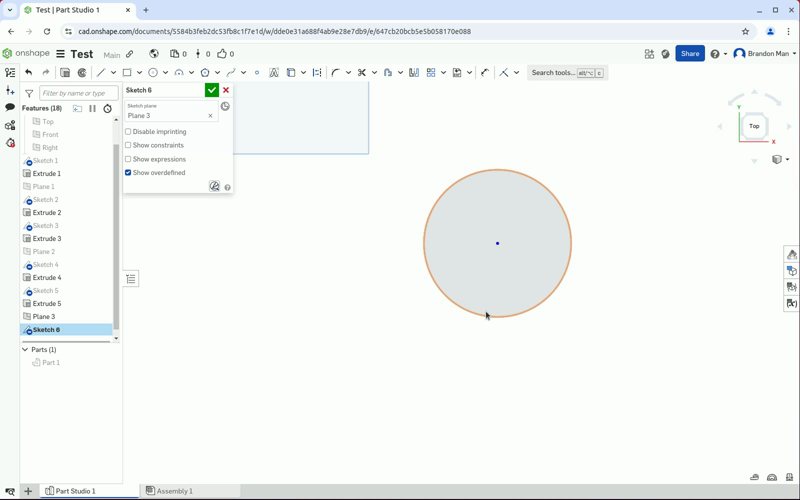
scroll(-6)
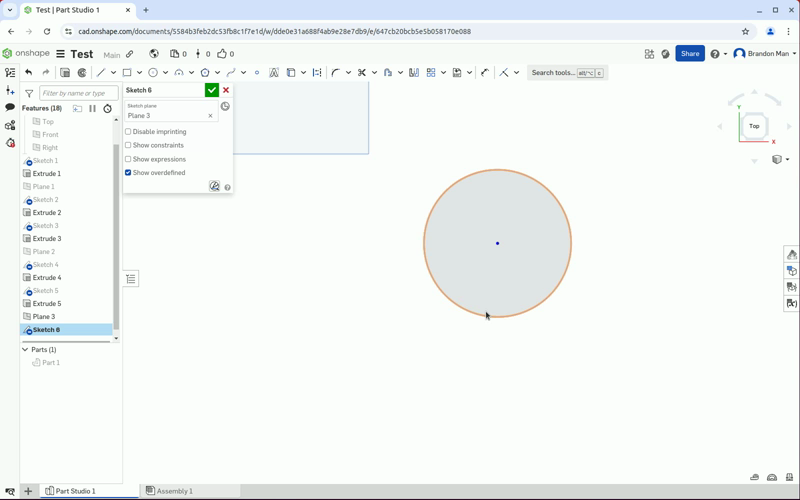
scroll(-6)
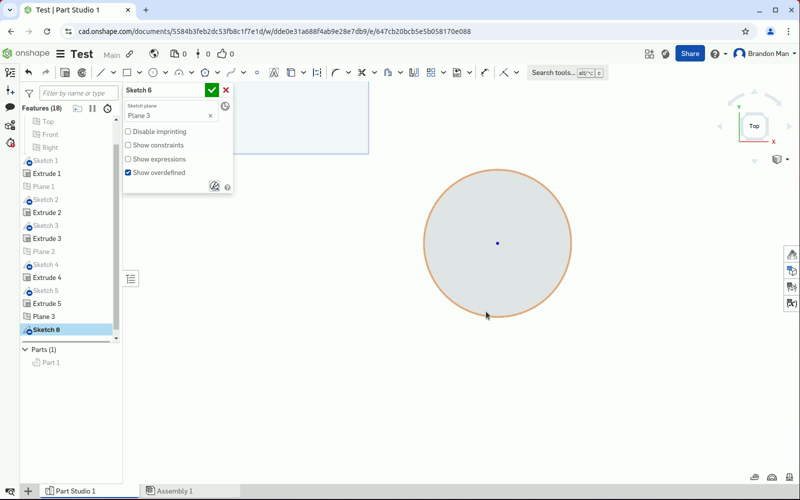
scroll(-6)
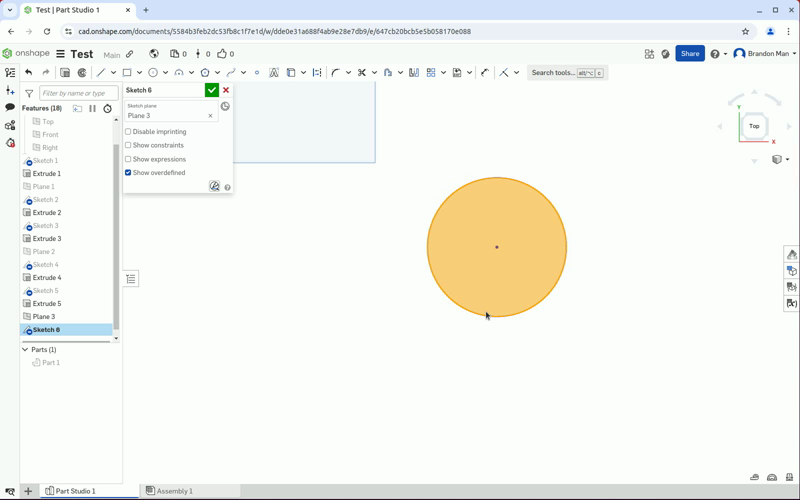
scroll(-6)
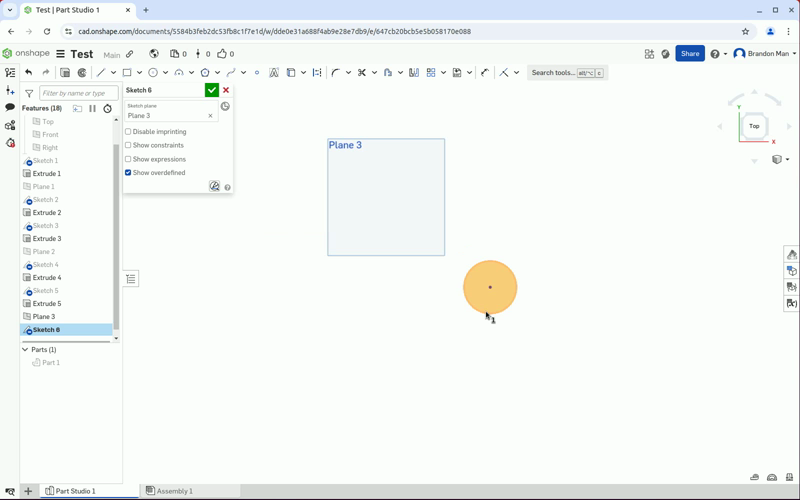
scroll(-6)
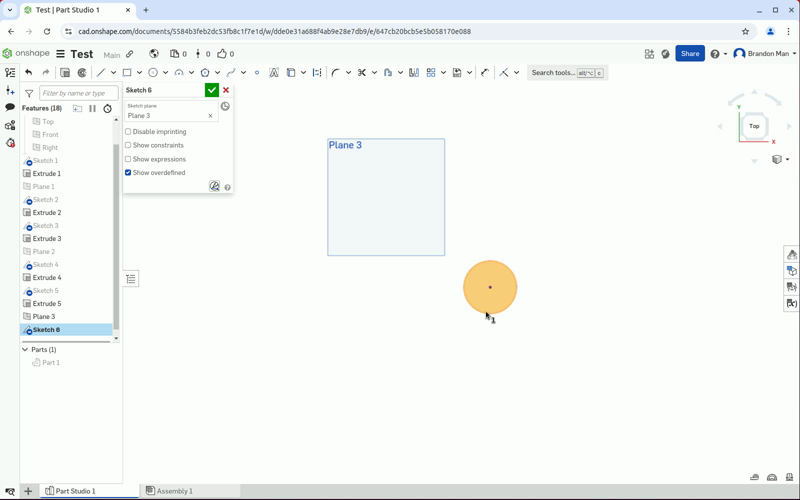
scroll(-6)
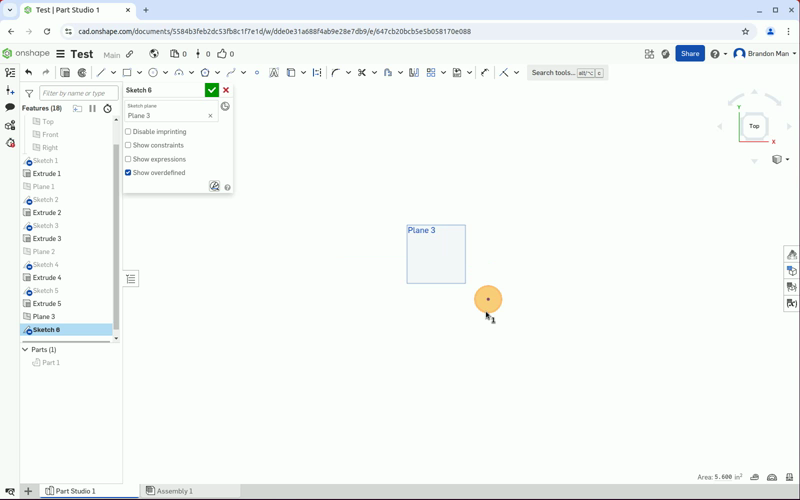
scroll(-6)
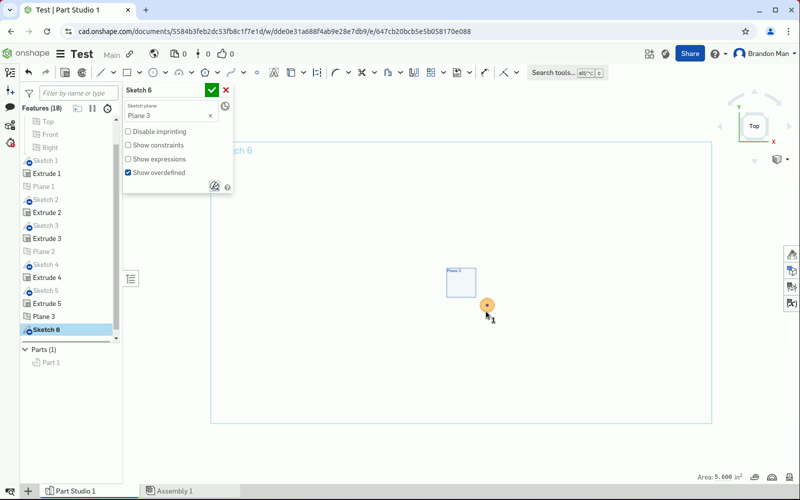
mouse_move(73, 352)
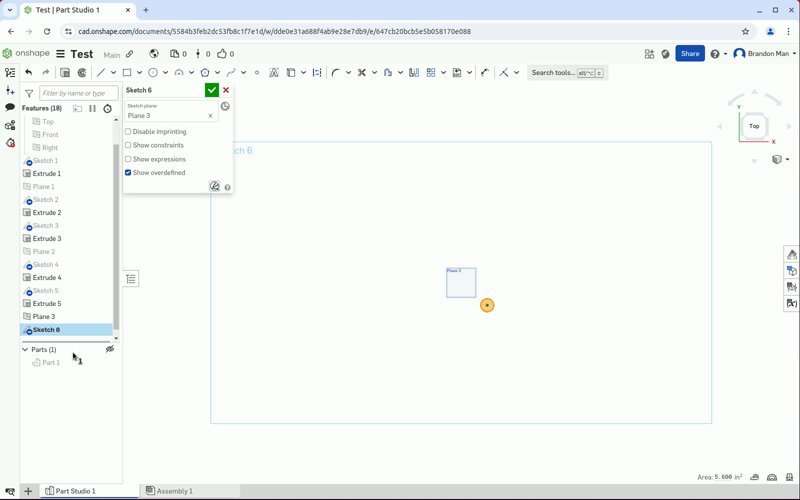
key(shift+y)
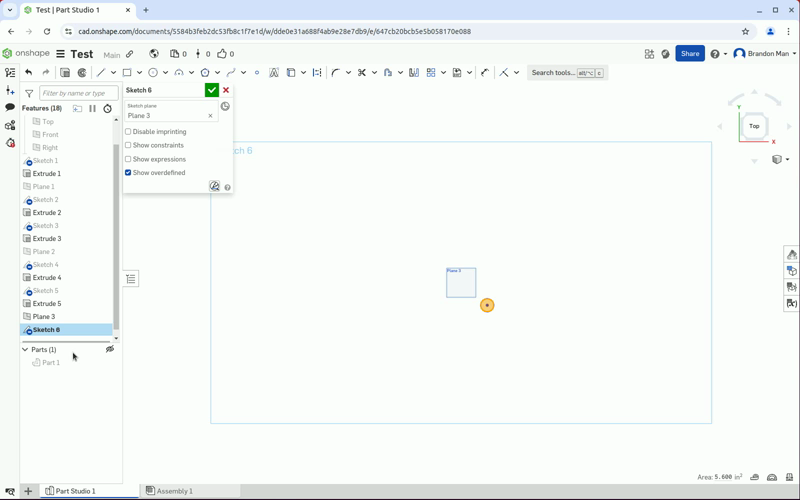
key(shift+e)
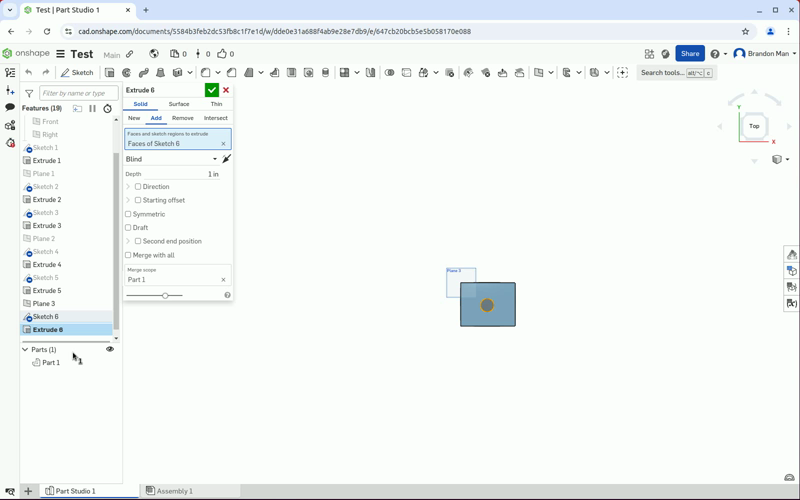
mouse_move(143, 106)
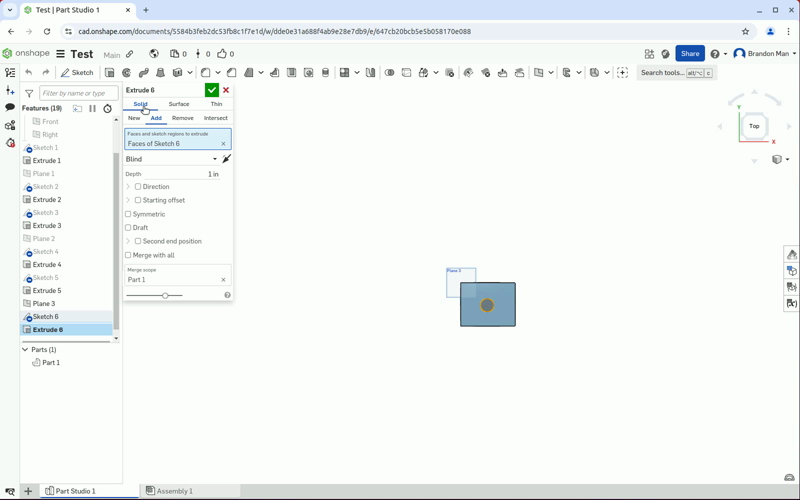
click(143, 106)
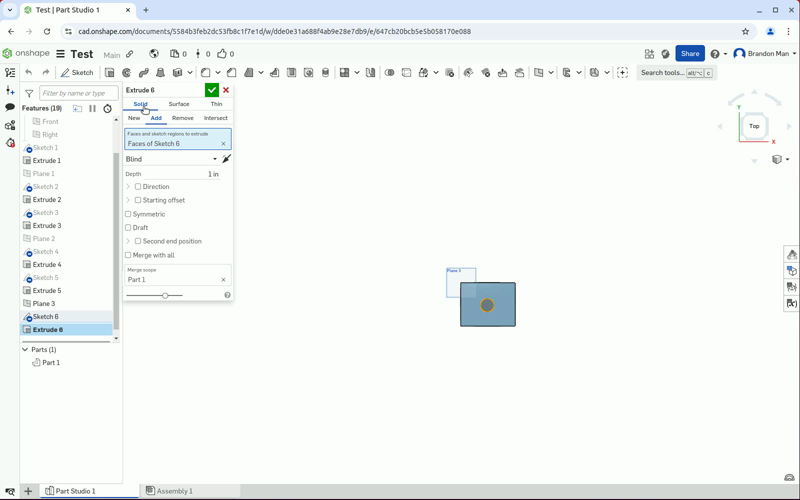
mouse_move(186, 120)
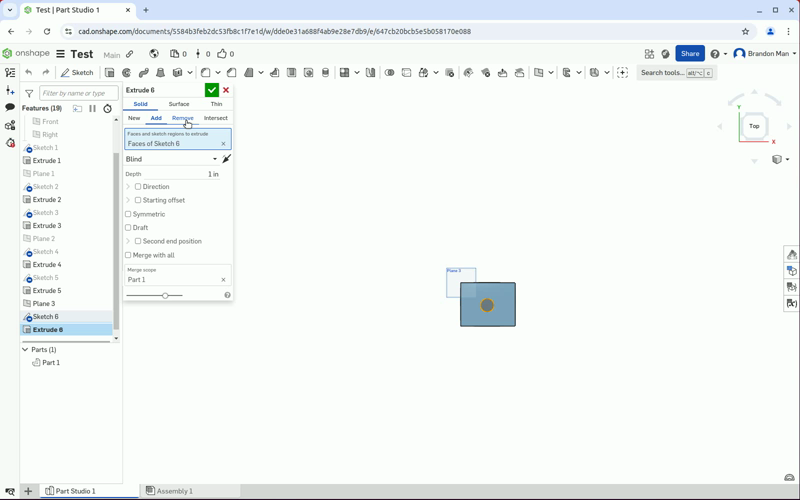
click(186, 120)
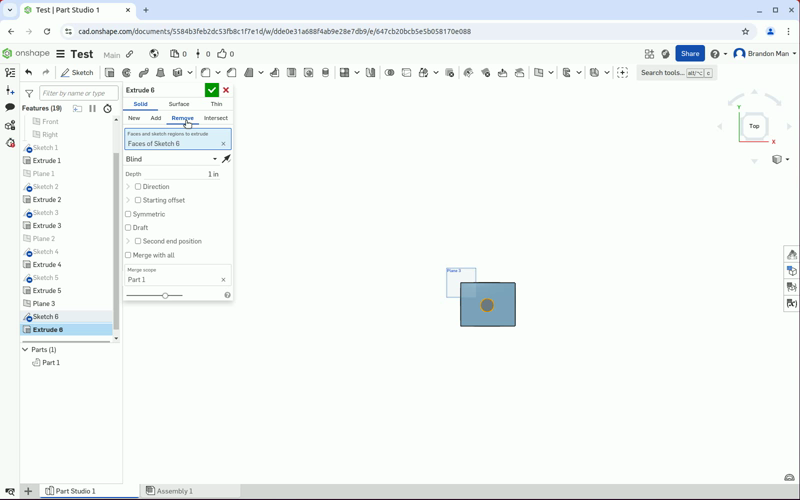
key(tab, 4)
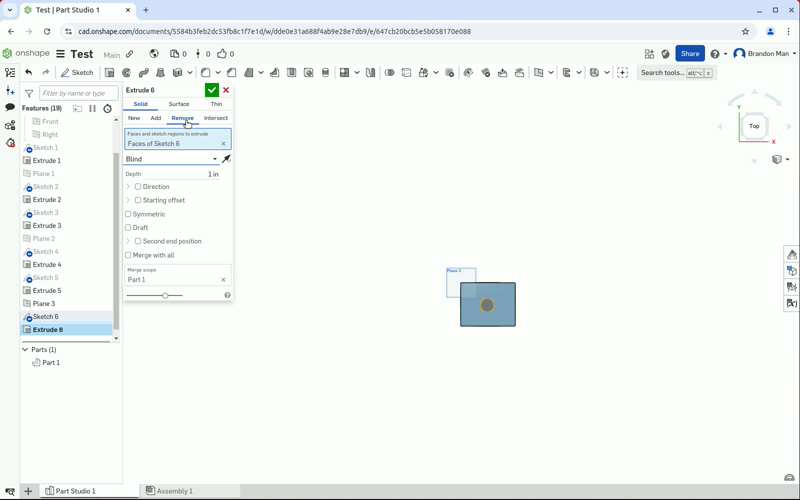
text(30.811)
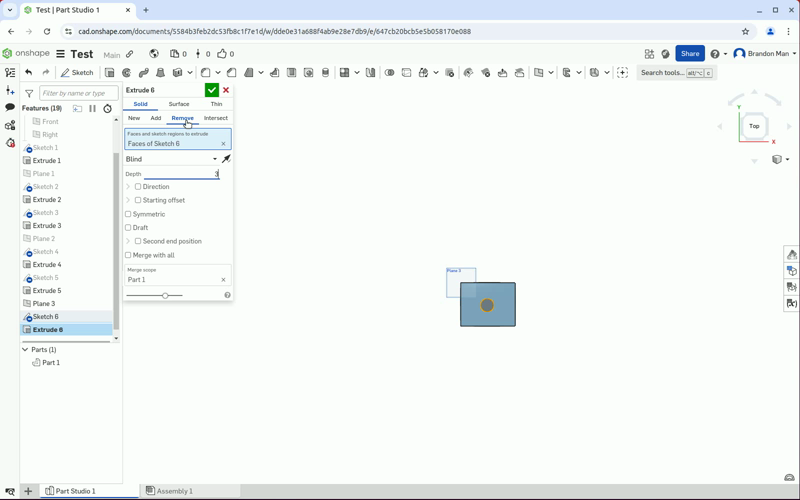
key(tab, 6)
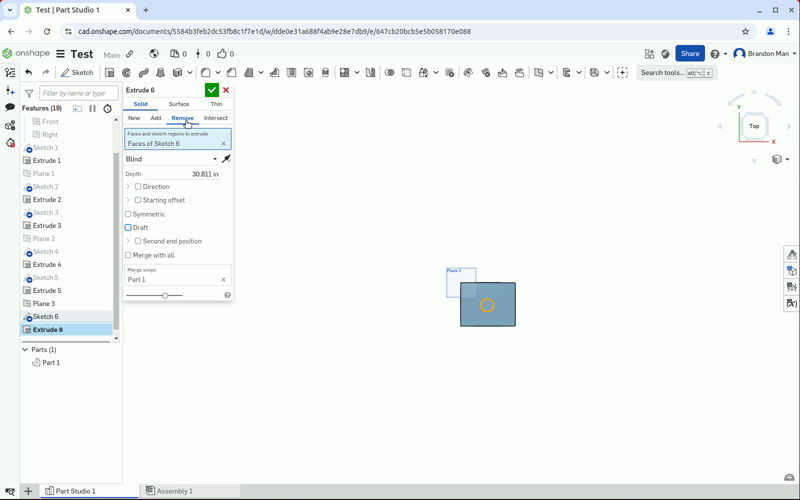
key(space)
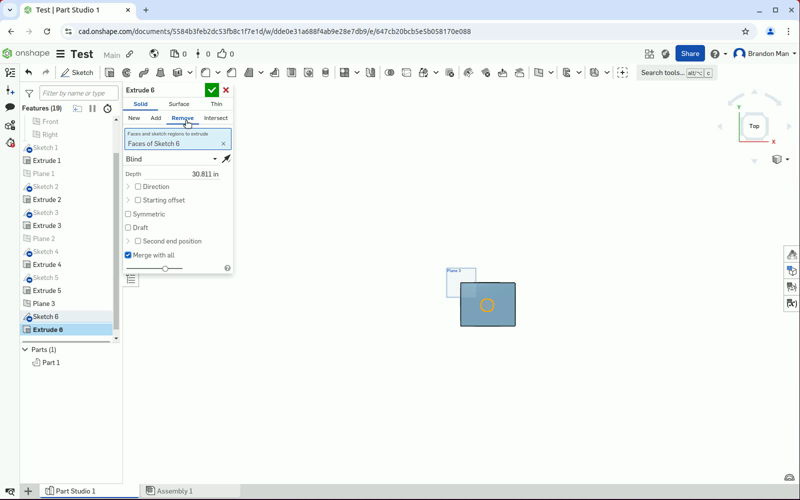
key(enter)
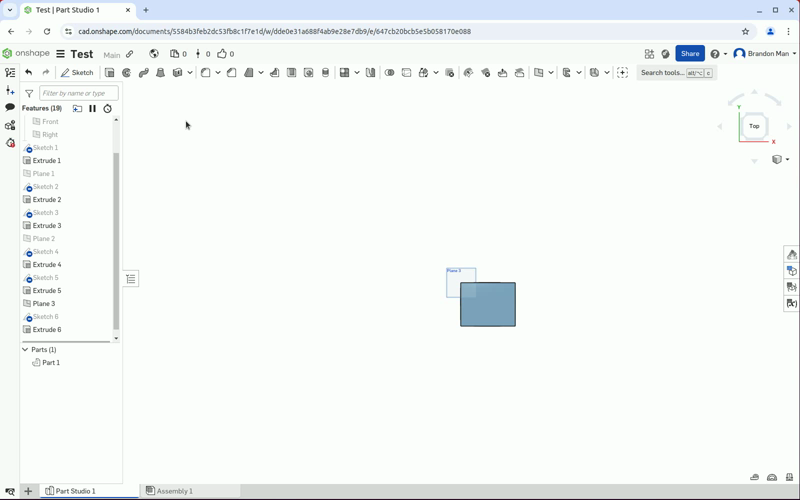
key(shift+h)
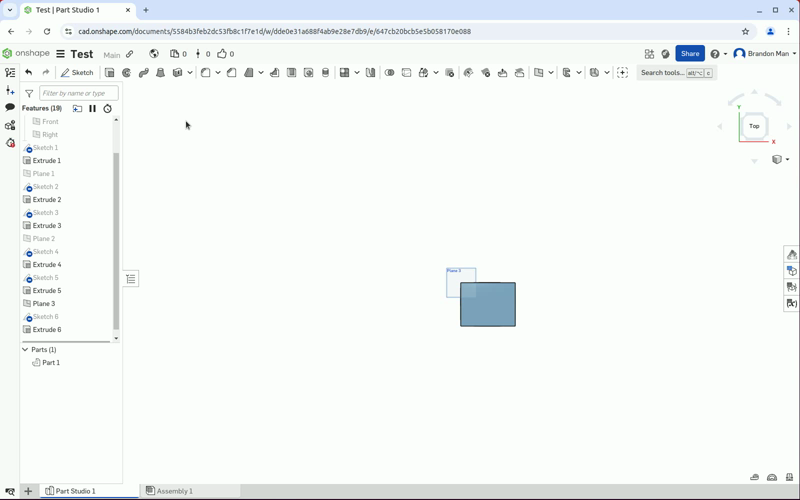
key(shift+h)
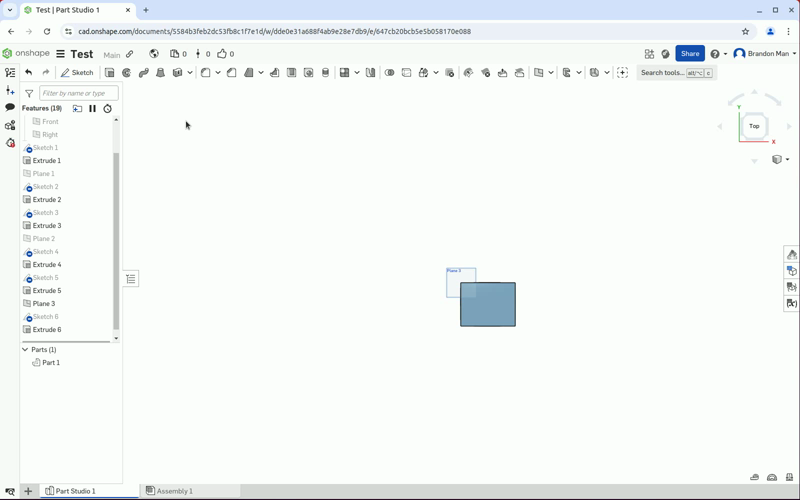
key(shift+7)
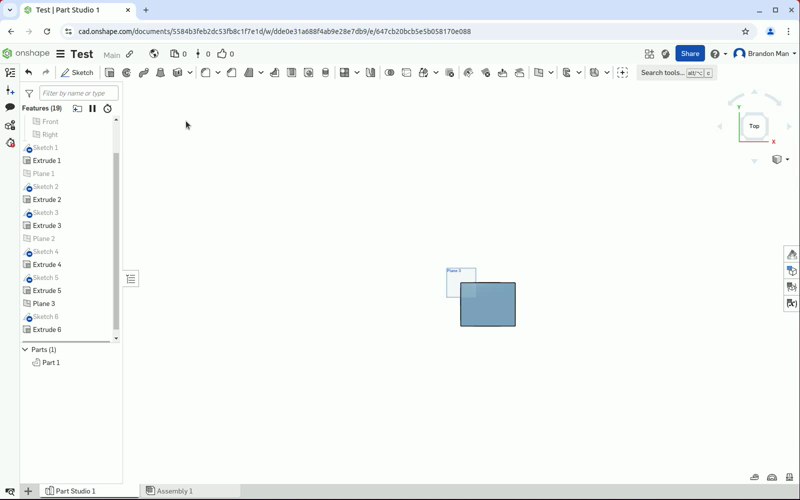
key(up, 3)
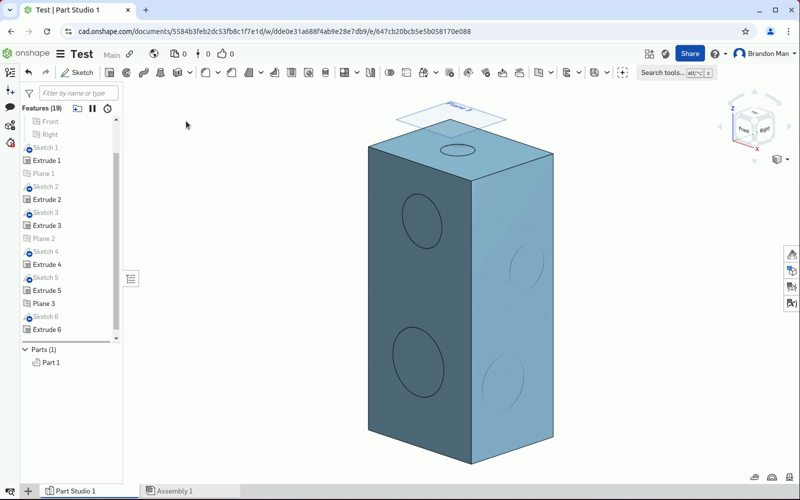
key(left, 3)
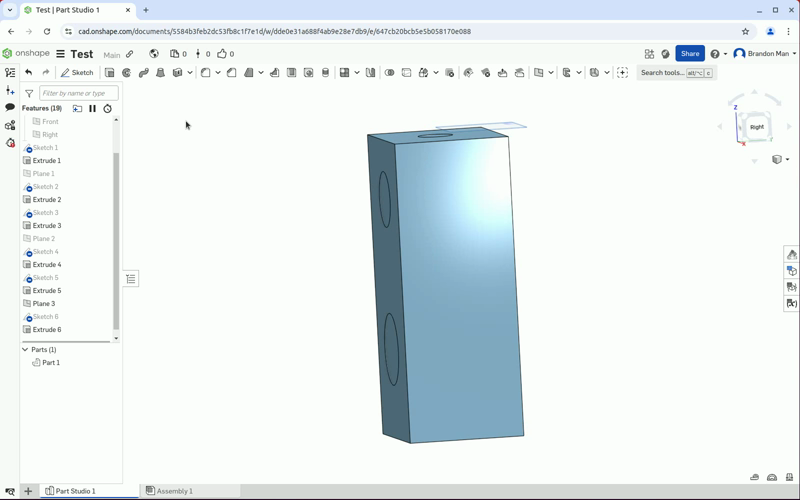
key(right, 3)
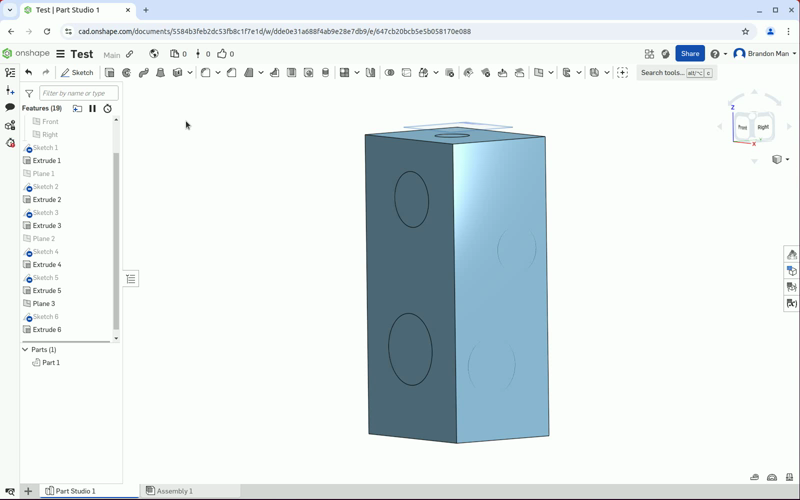
key(down, 3)
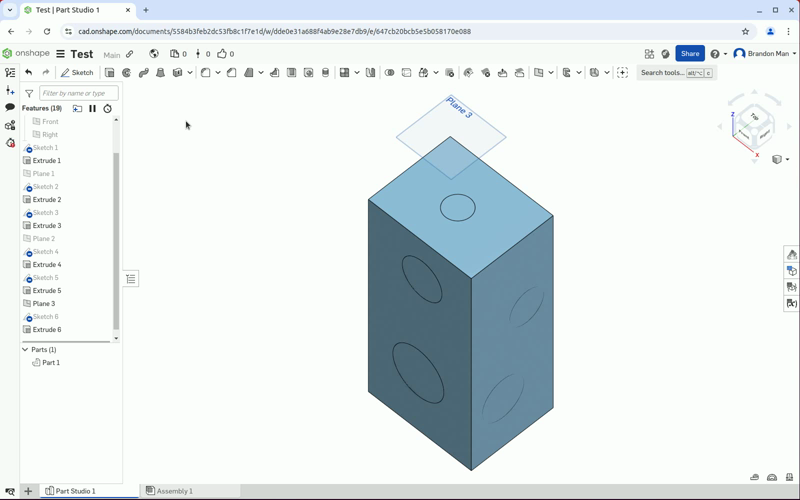
mouse_move(69, 150)
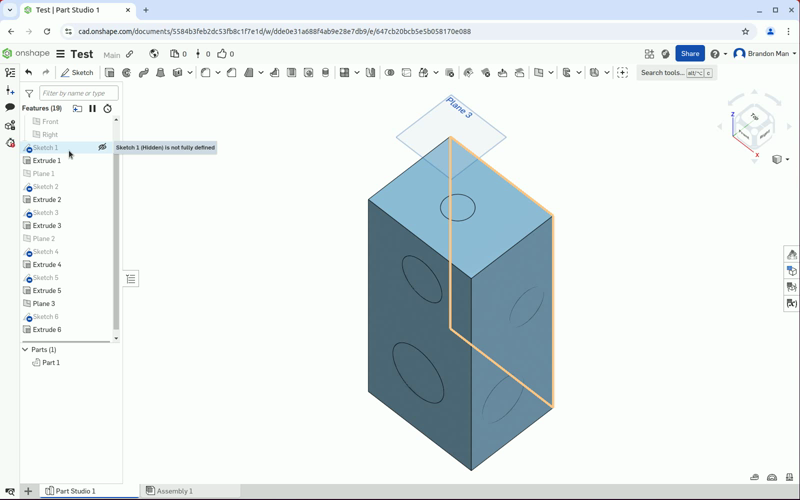
click(69, 150)